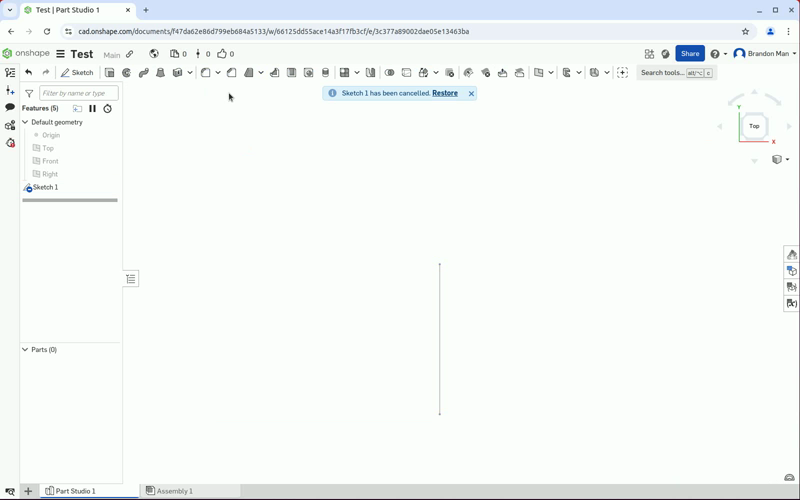
key(shift+h)
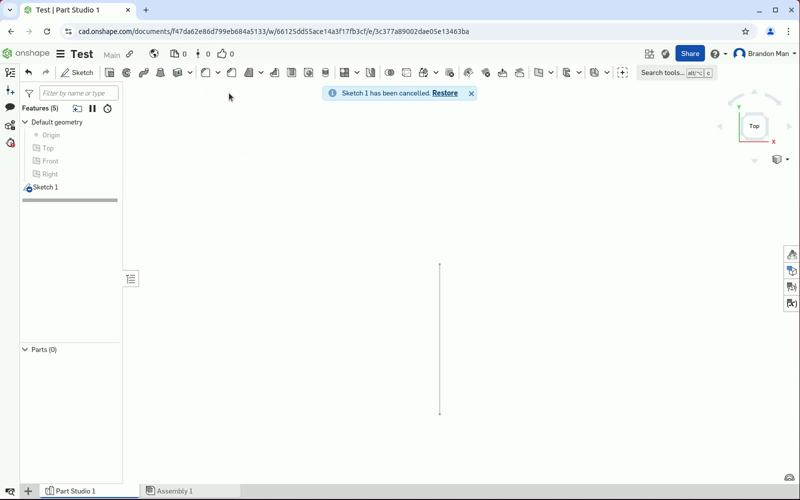
key(shift+s)
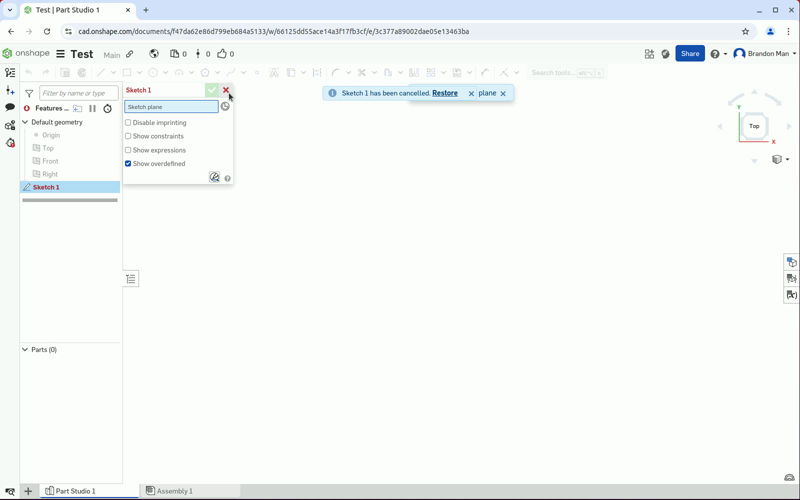
mouse_move(73, 150)
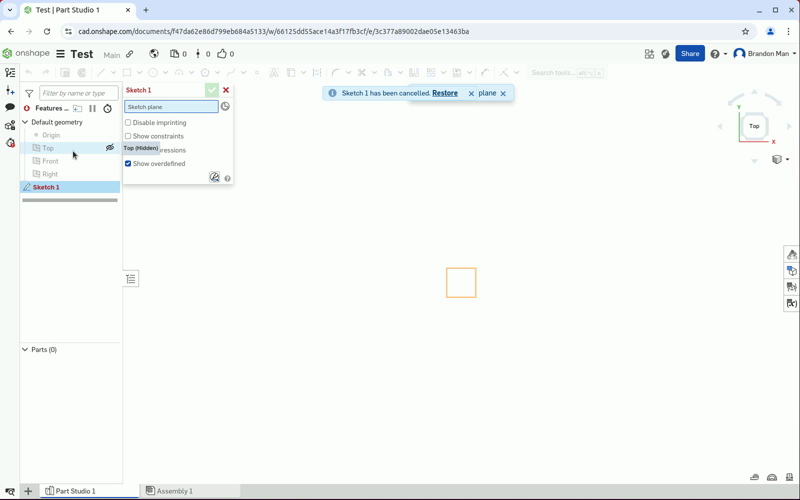
click(73, 150)
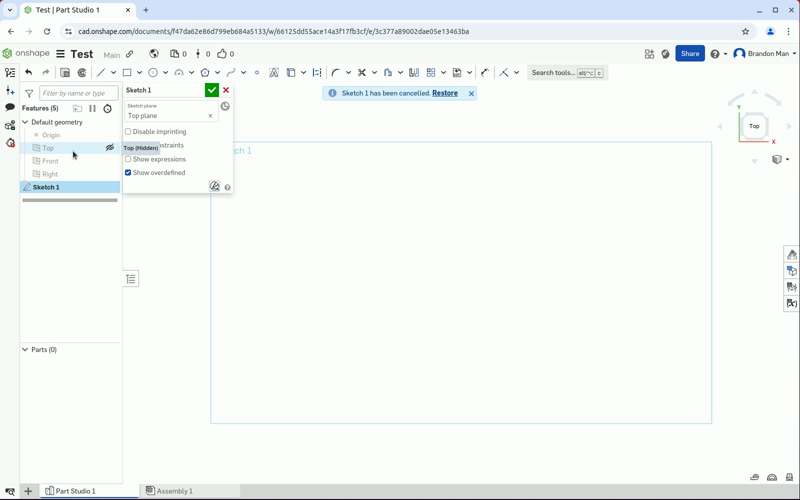
mouse_move(73, 352)
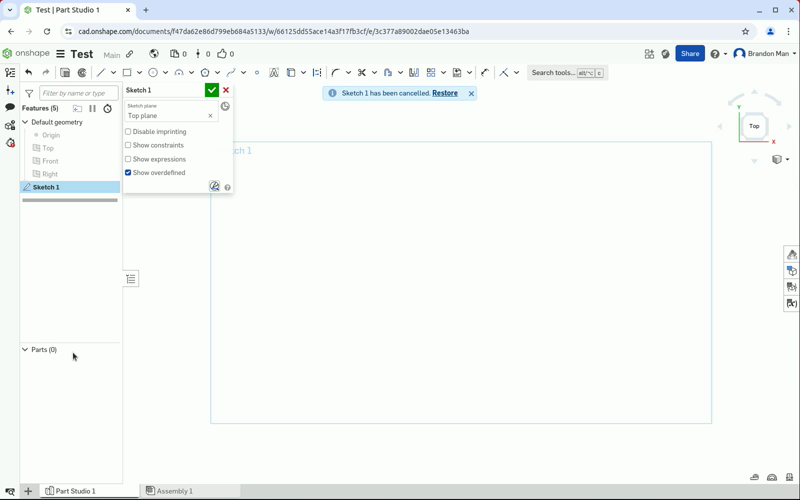
key(y)
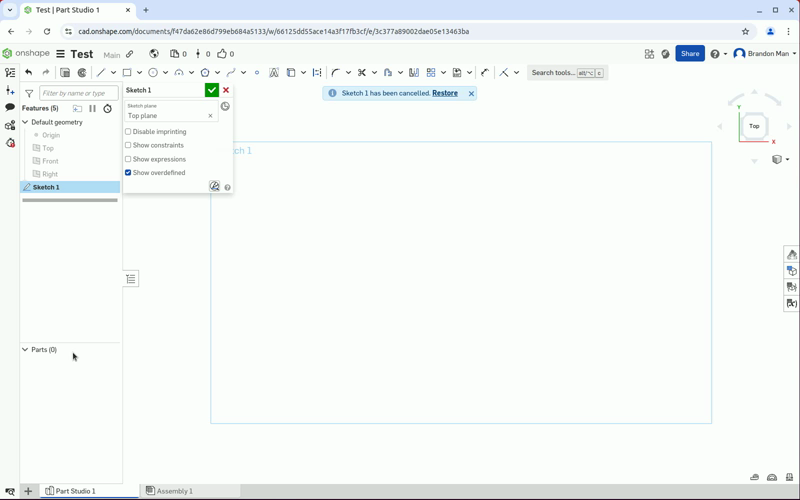
key(c)
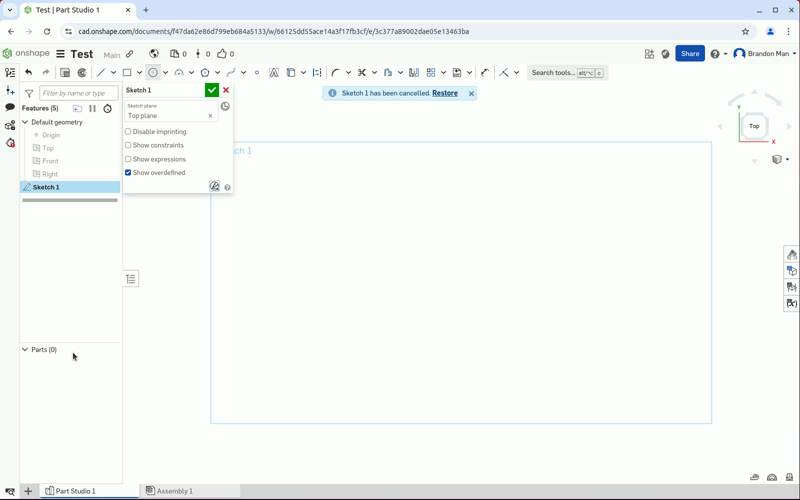
key_down(shift)
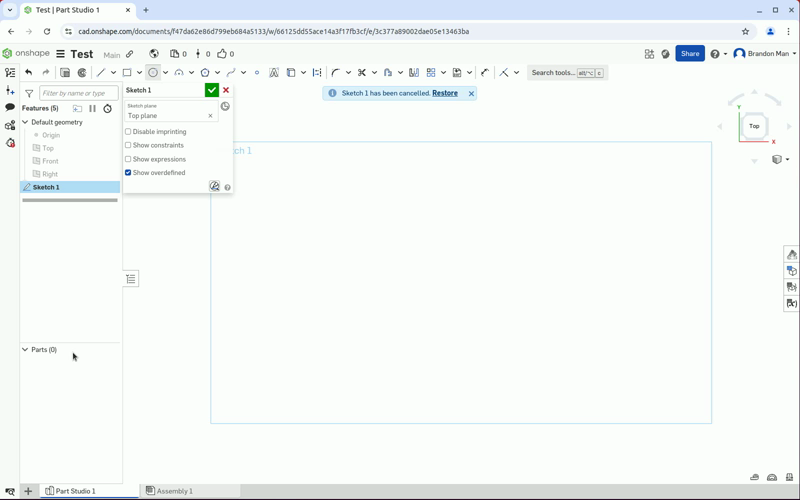
mouse_move(461, 282)
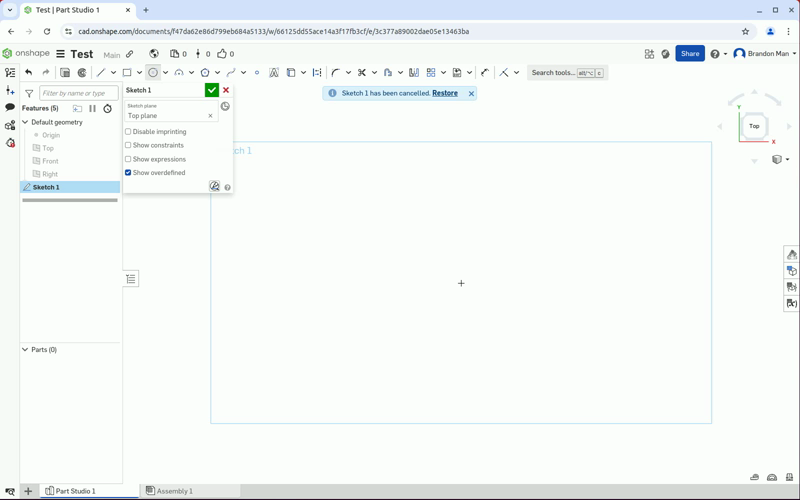
click(461, 282)
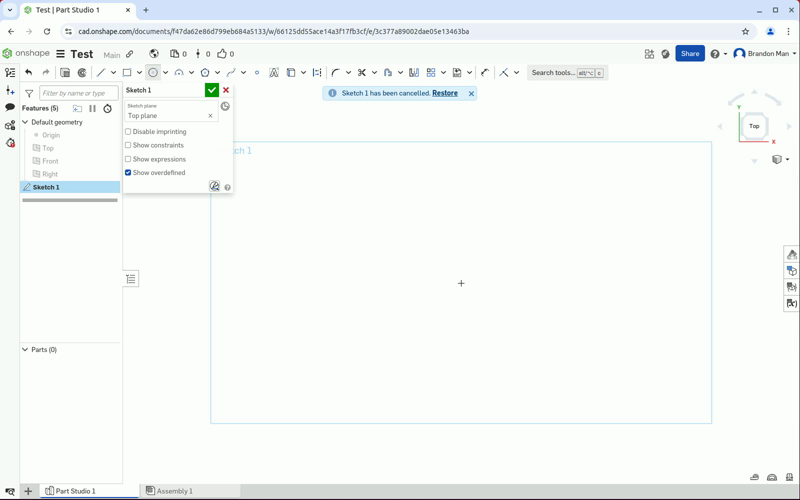
key_up(shift)
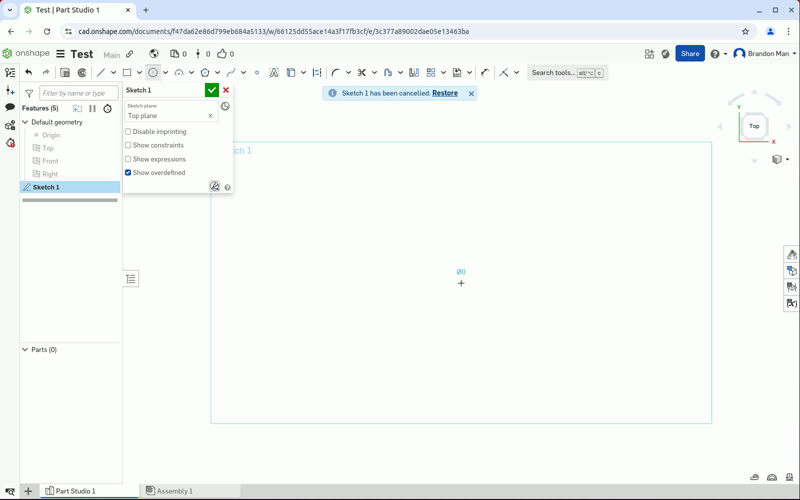
mouse_move(574, 282)
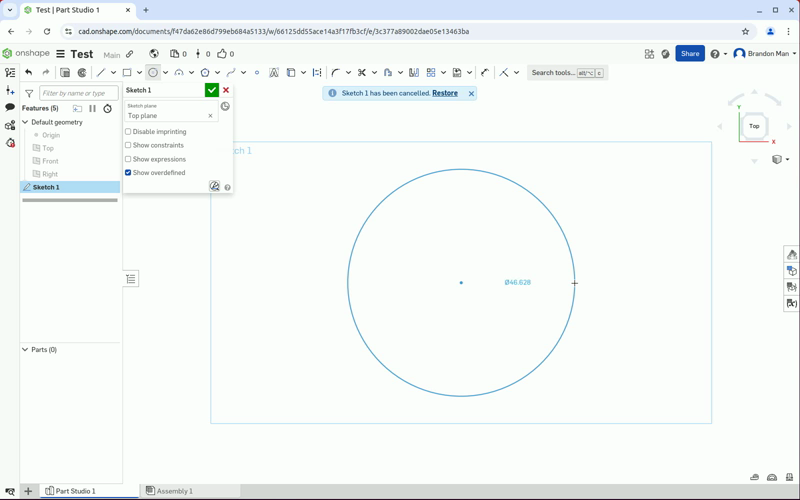
click(574, 282)
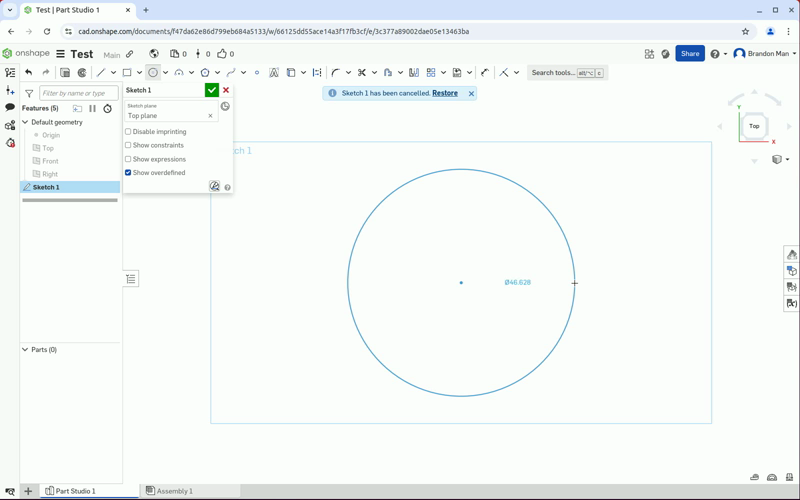
key(esc)
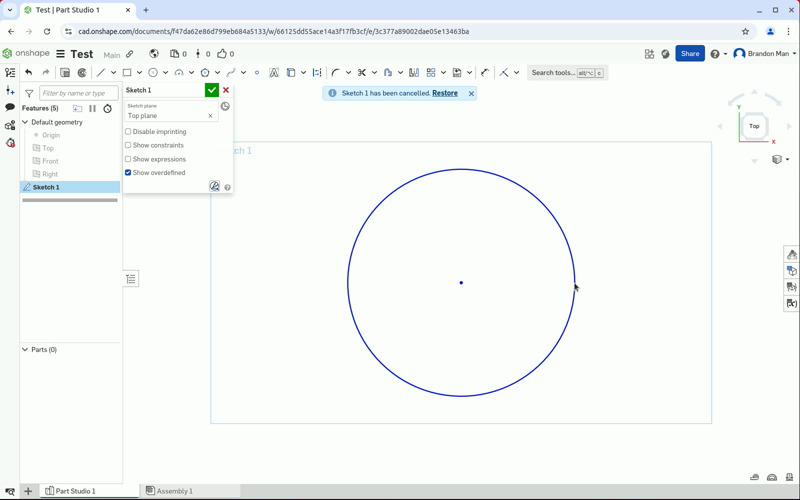
mouse_move(416, 250)
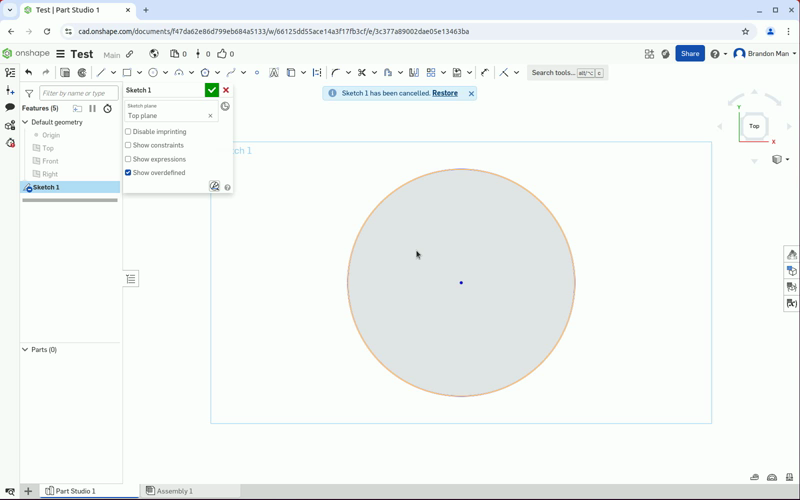
click(416, 250)
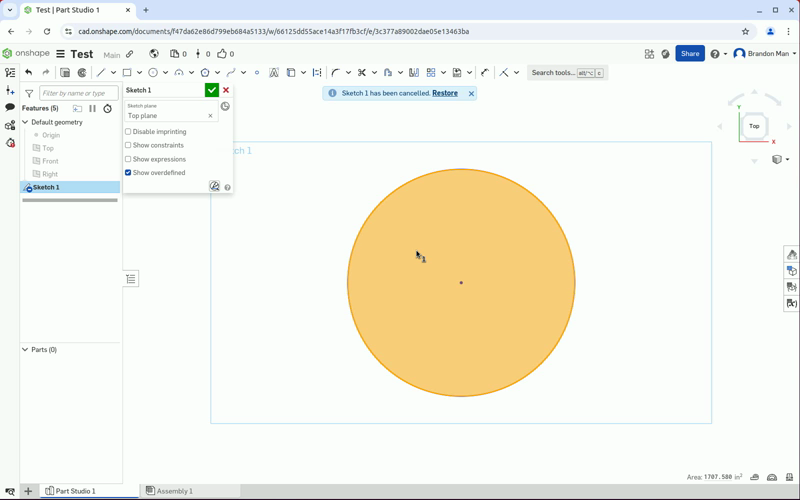
mouse_move(73, 352)
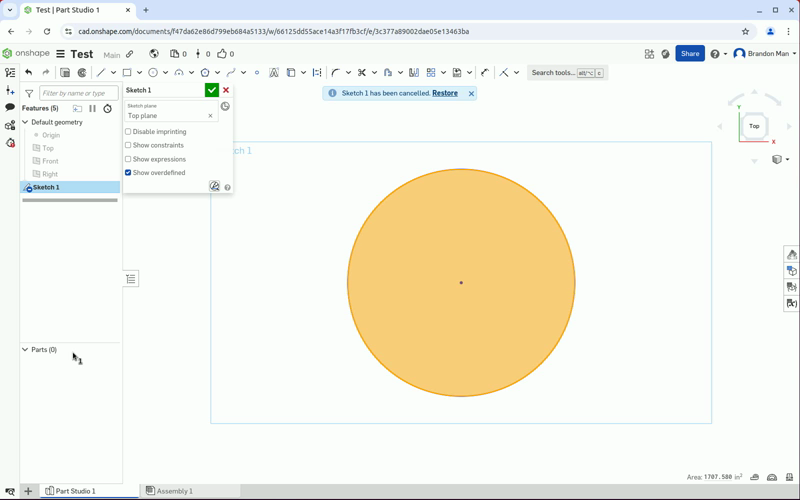
key(shift+y)
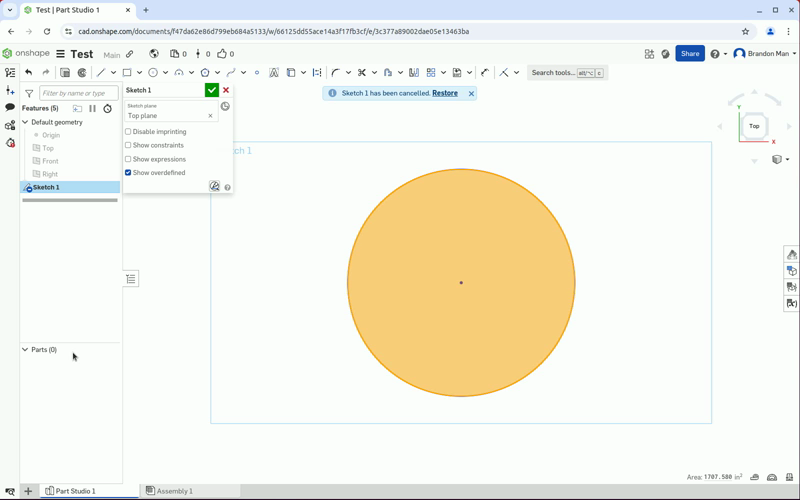
key(shift+e)
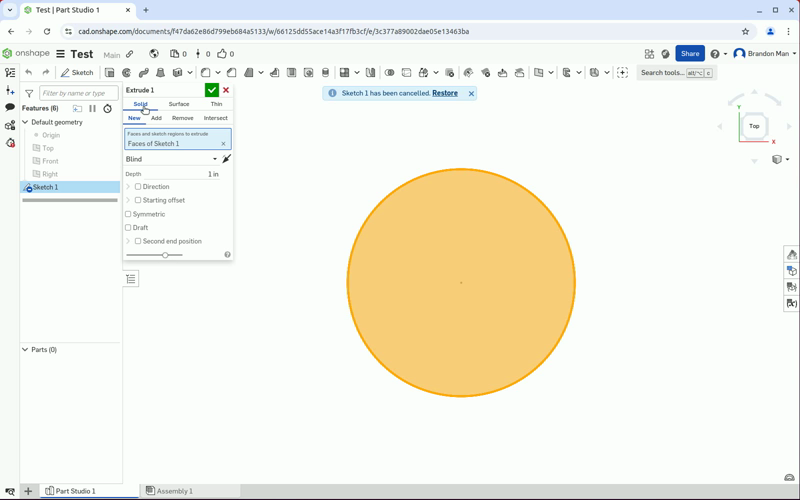
mouse_move(143, 106)
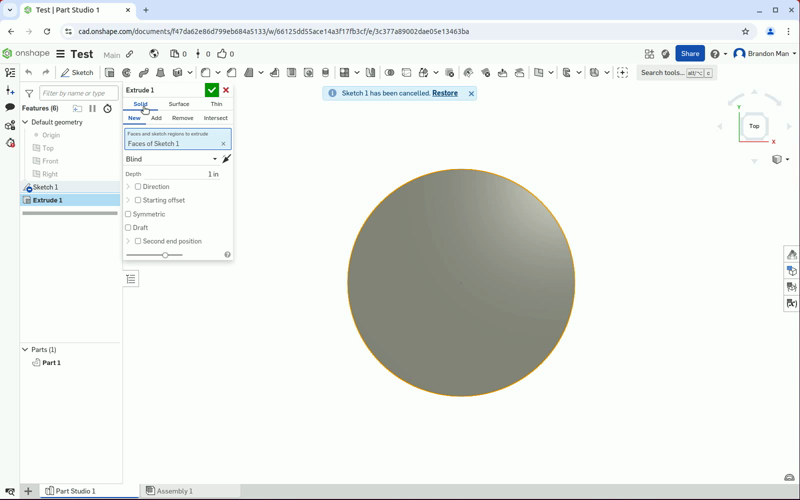
click(143, 106)
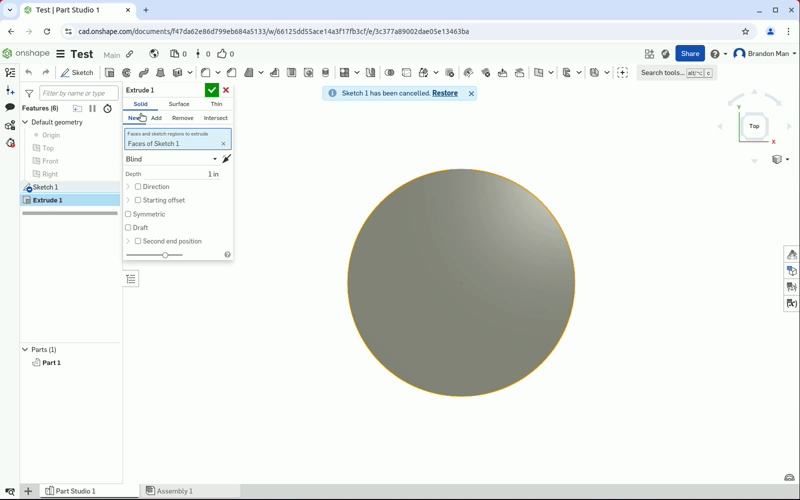
mouse_move(137, 120)
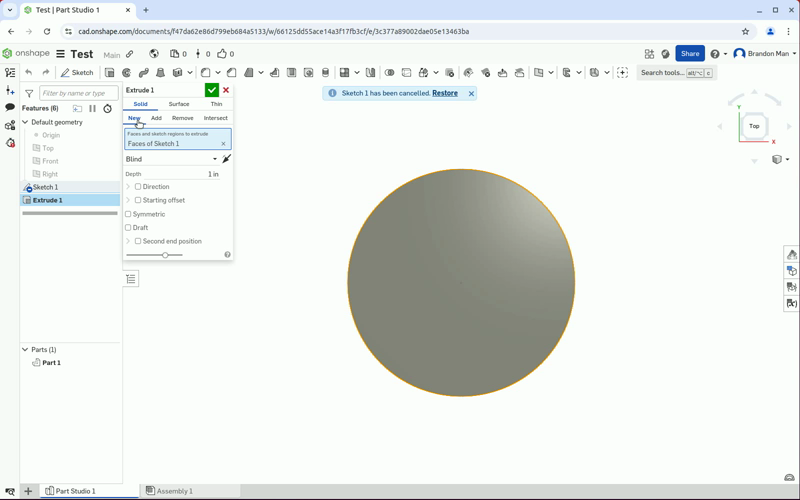
click(137, 120)
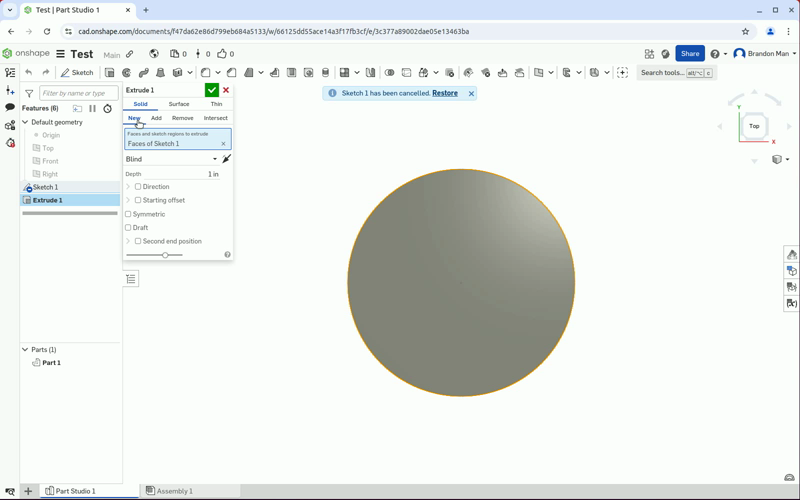
key(tab, 4)
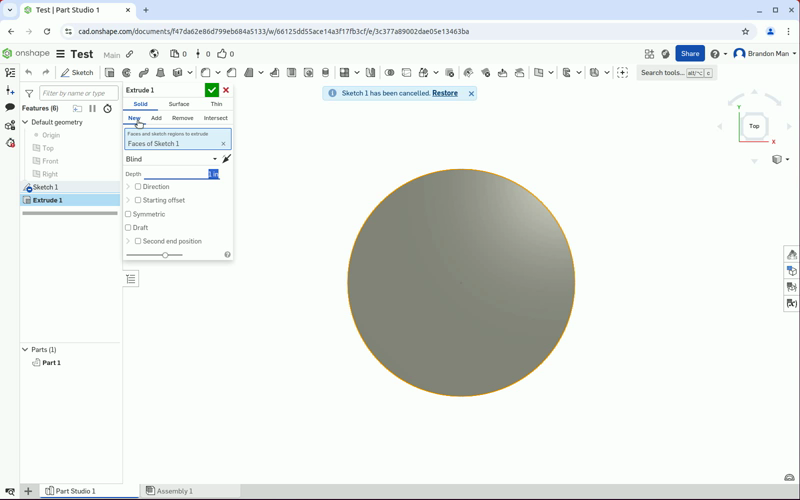
text(0.722)
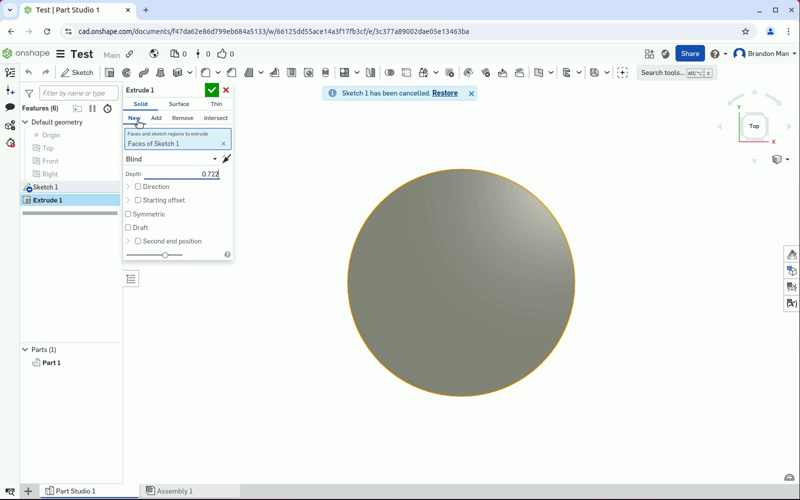
key(enter)
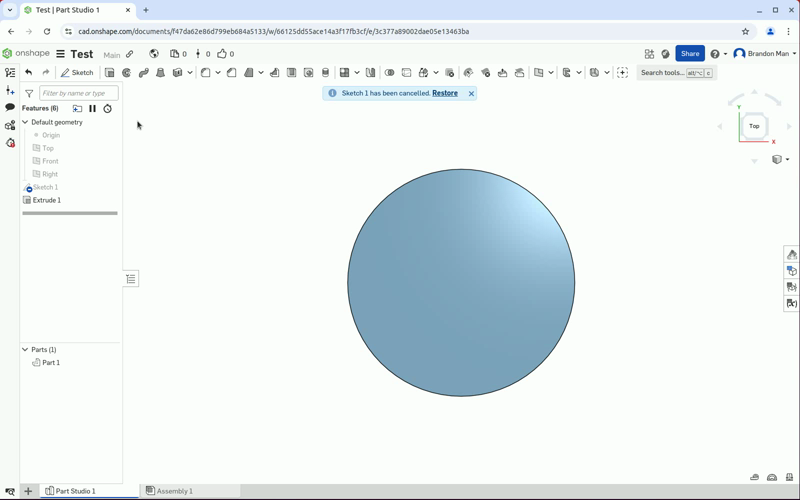
key(shift+h)
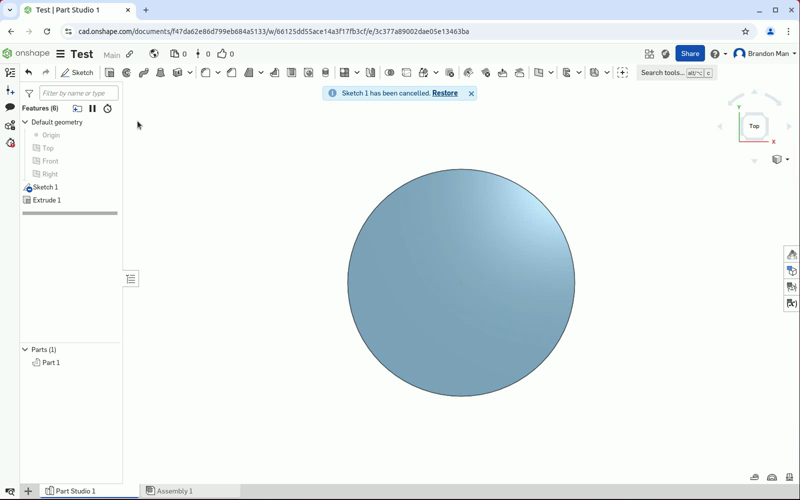
key(shift+h)
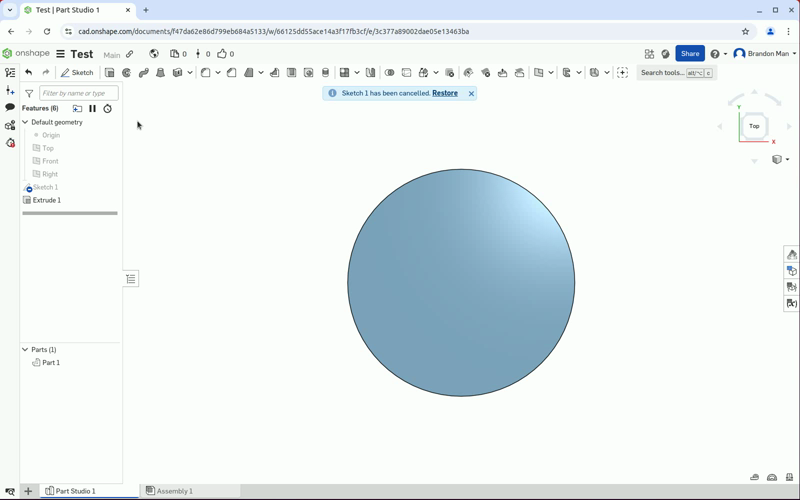
mouse_move(73, 189)
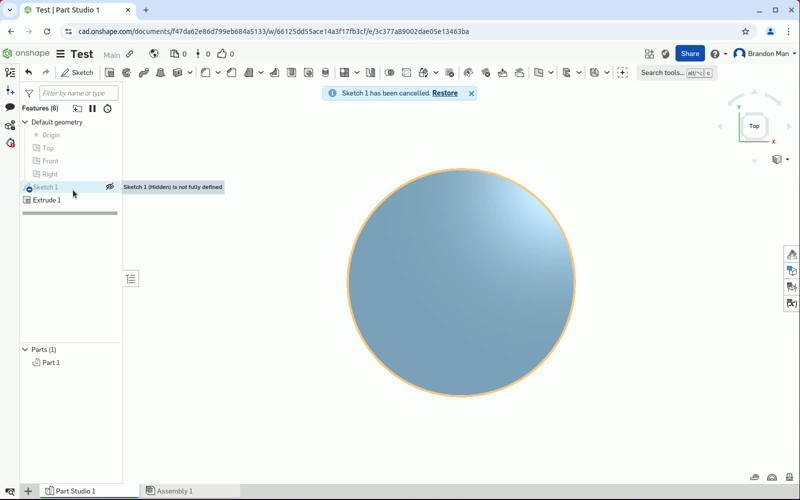
click(73, 189)
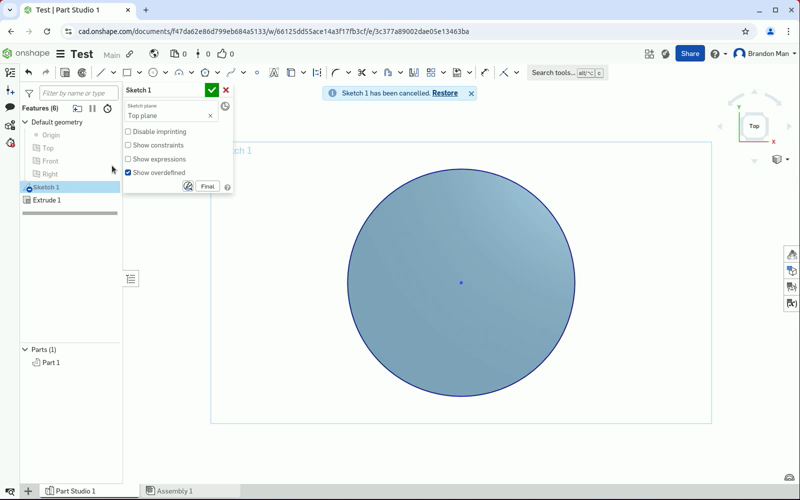
mouse_move(229, 92)
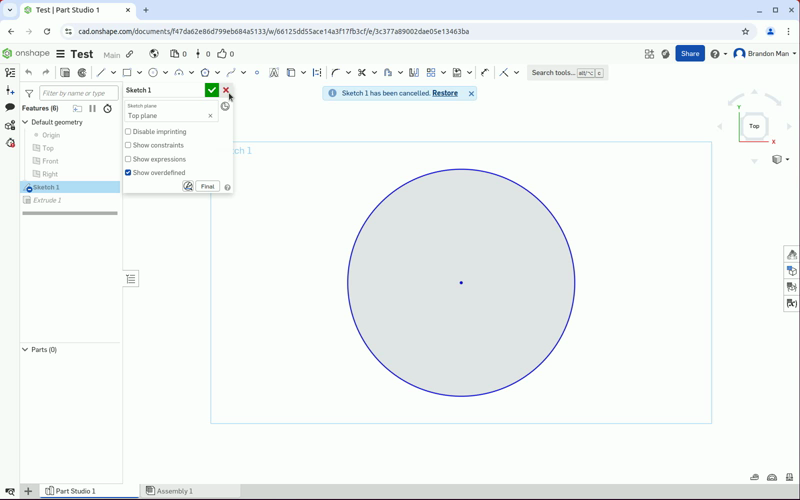
click(229, 92)
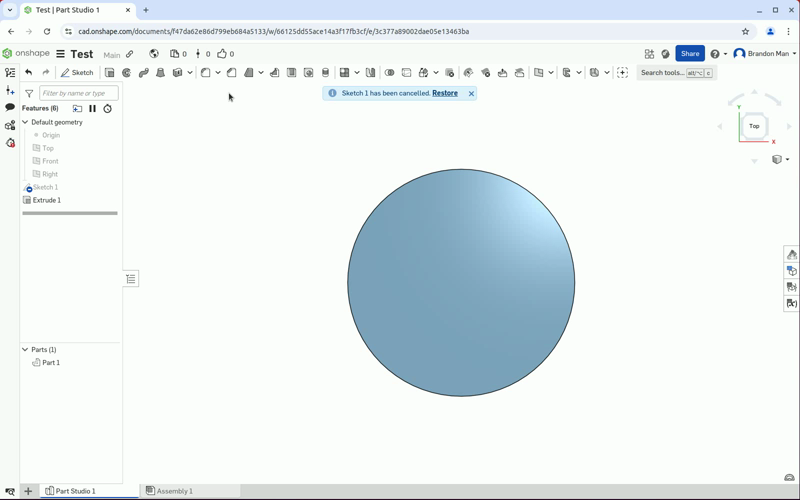
mouse_move(541, 75)
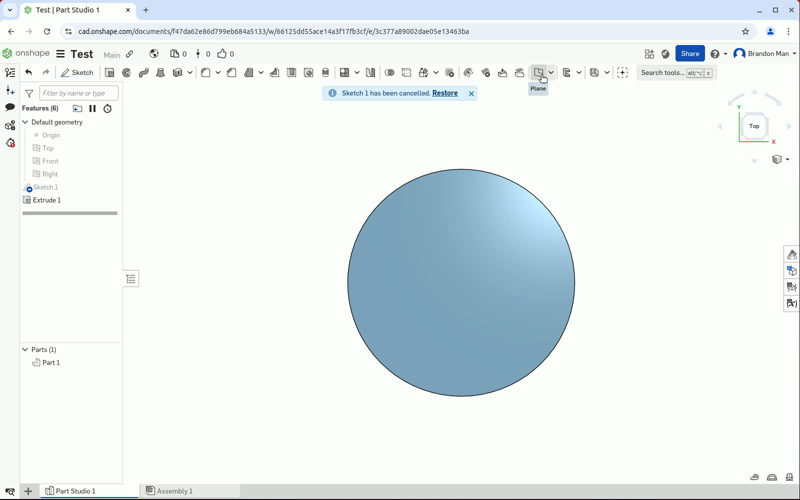
click(541, 75)
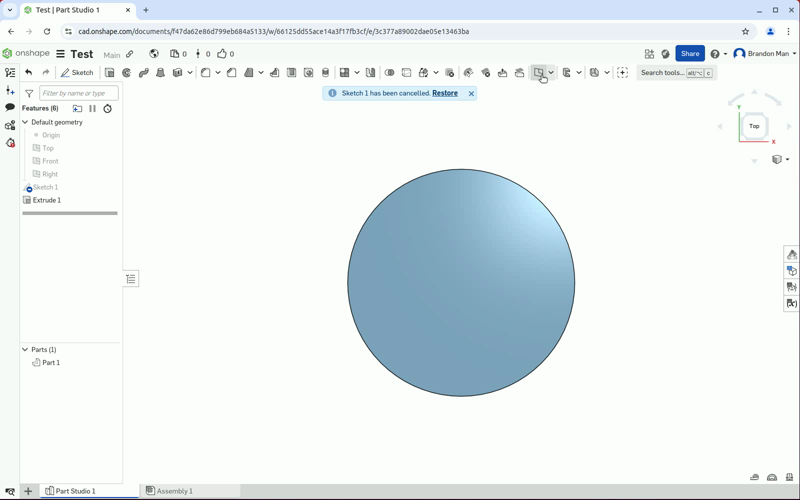
mouse_move(73, 150)
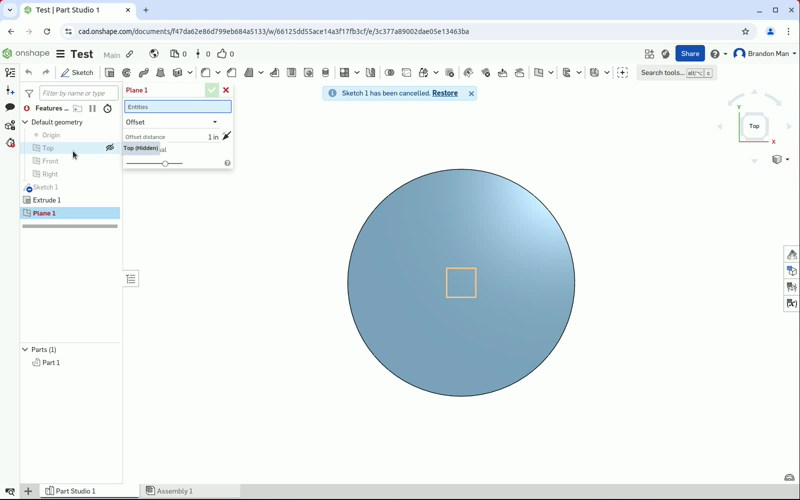
click(73, 150)
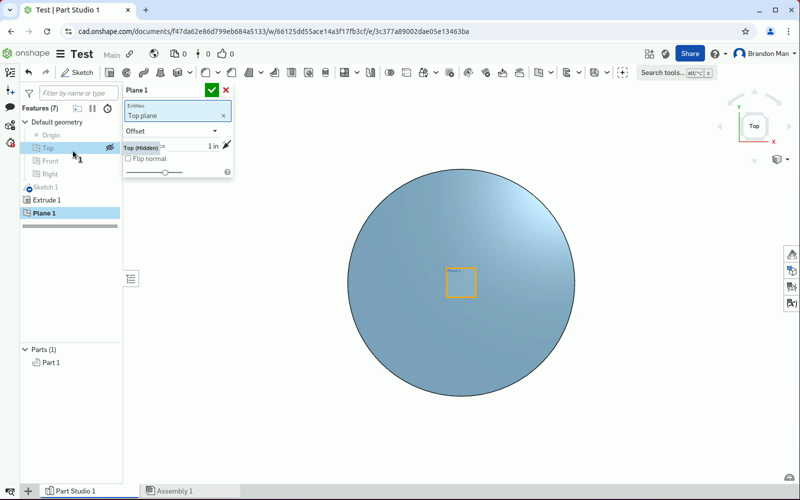
key(tab, 2)
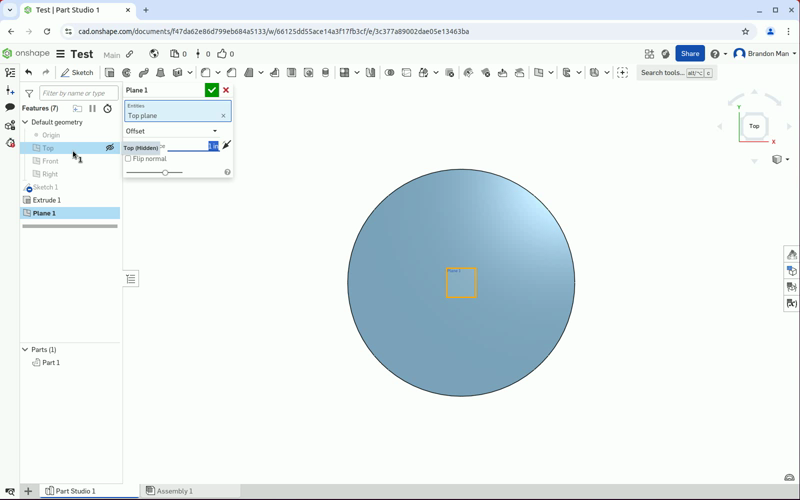
text(0.709)
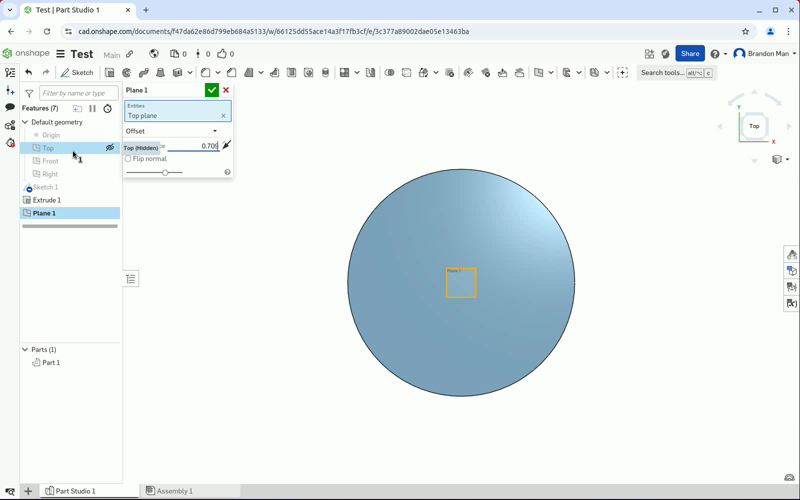
key(enter, 2)
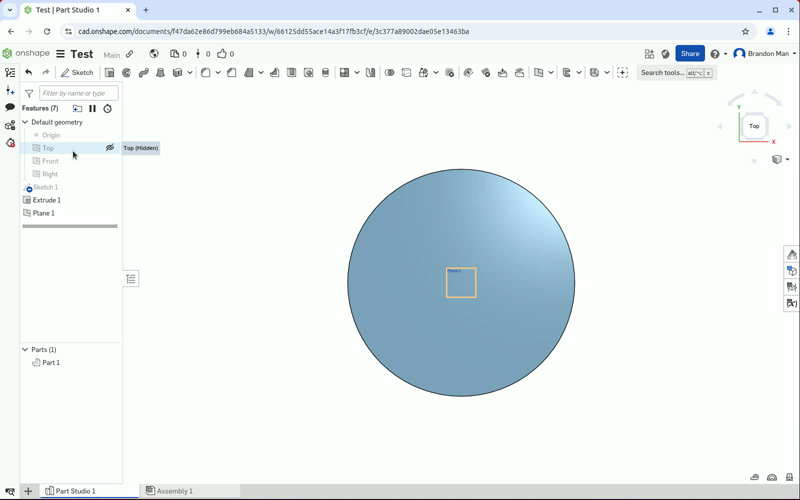
key(shift+s)
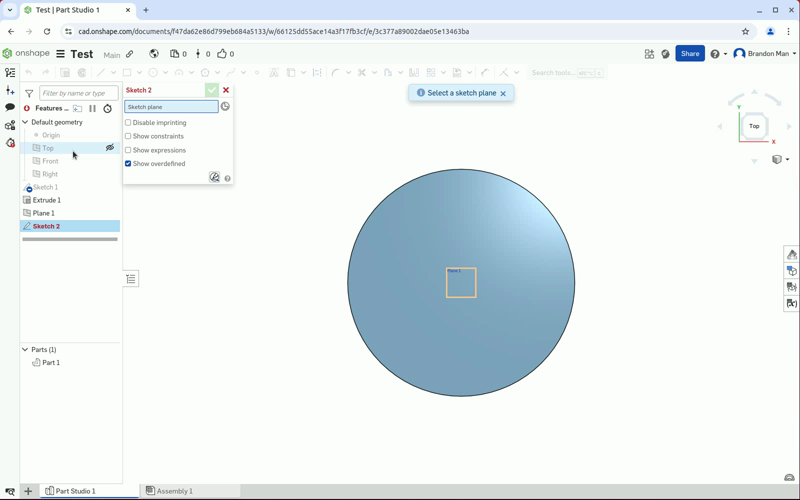
mouse_move(73, 215)
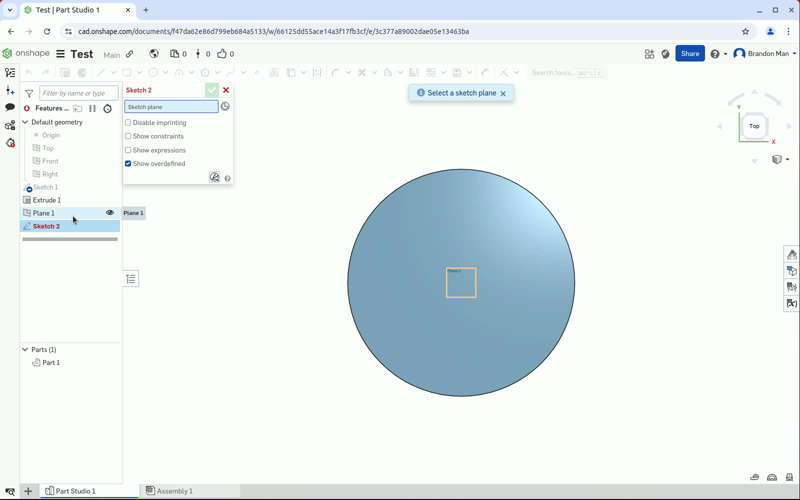
click(73, 215)
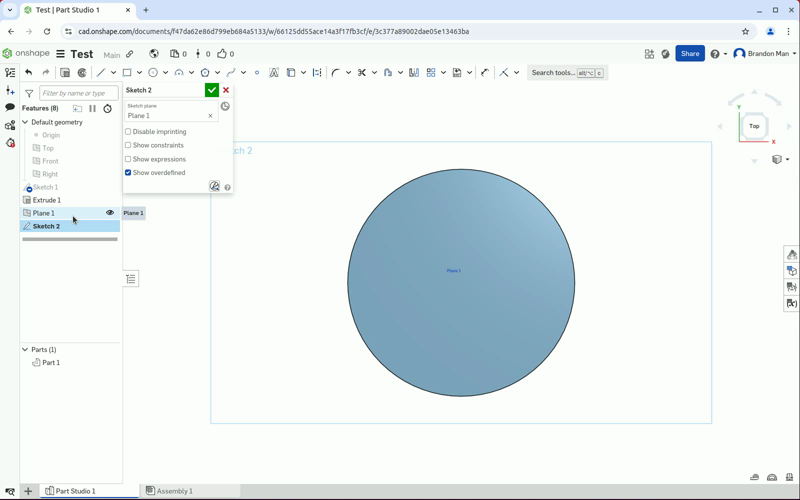
mouse_move(73, 352)
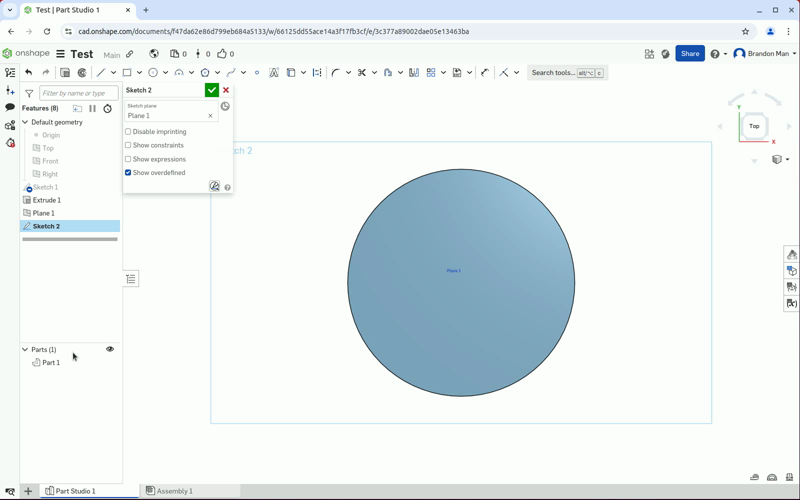
key(y)
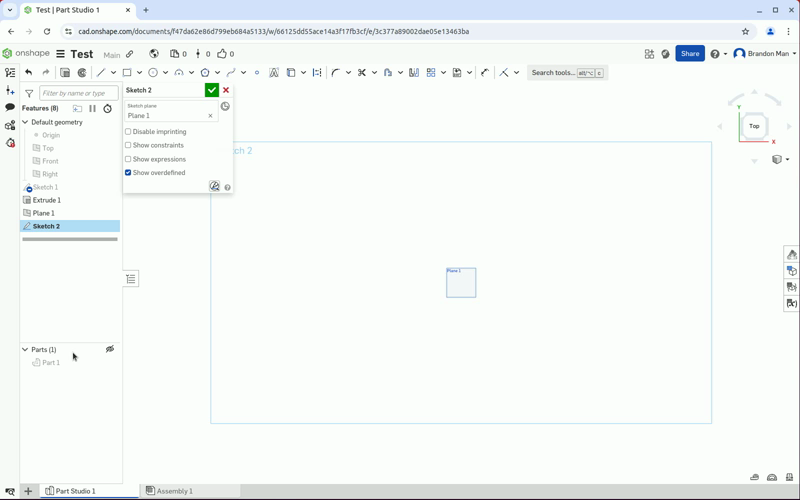
key(c)
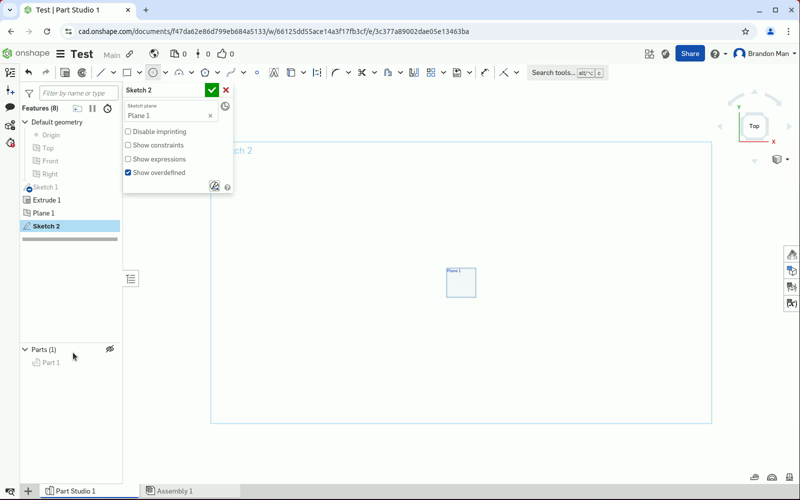
key_down(shift)
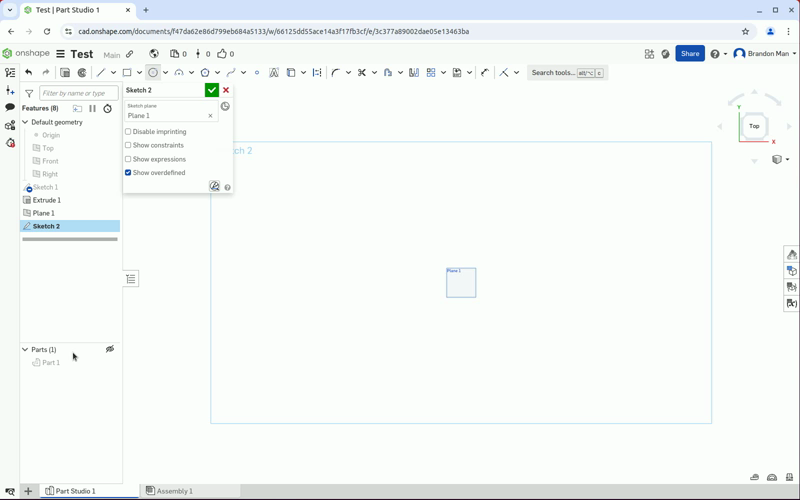
mouse_move(461, 282)
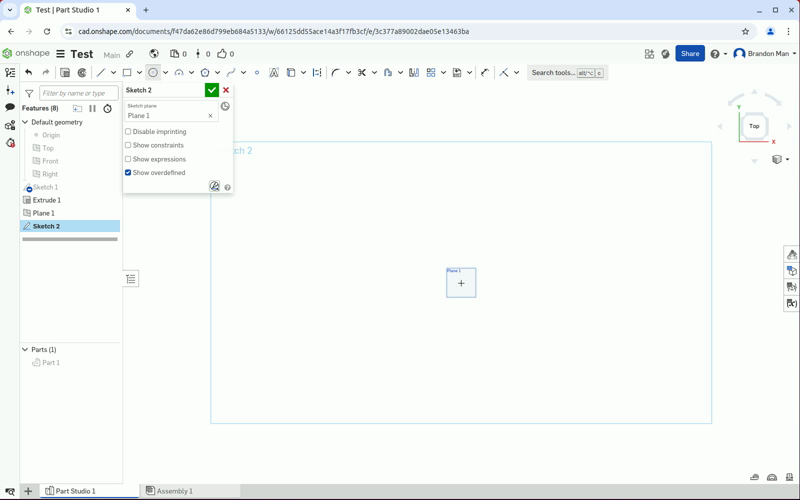
click(461, 282)
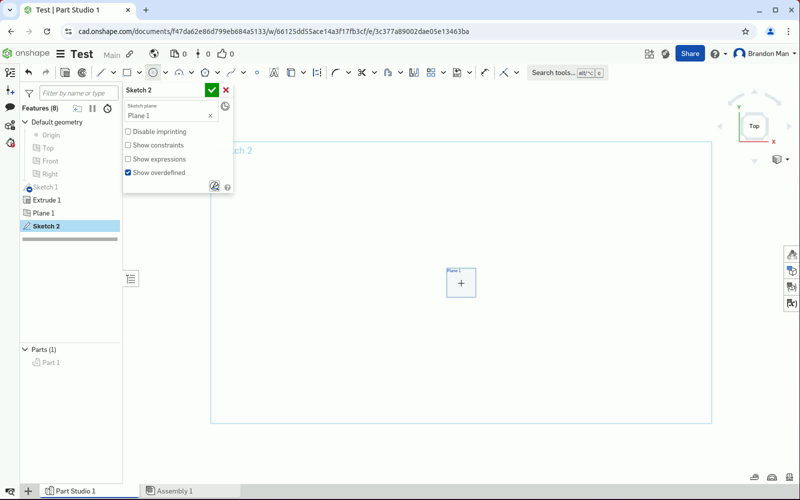
key_up(shift)
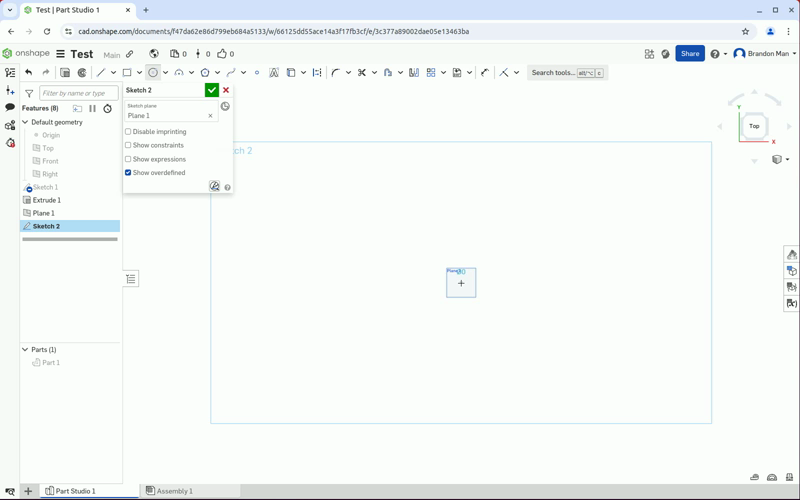
mouse_move(567, 282)
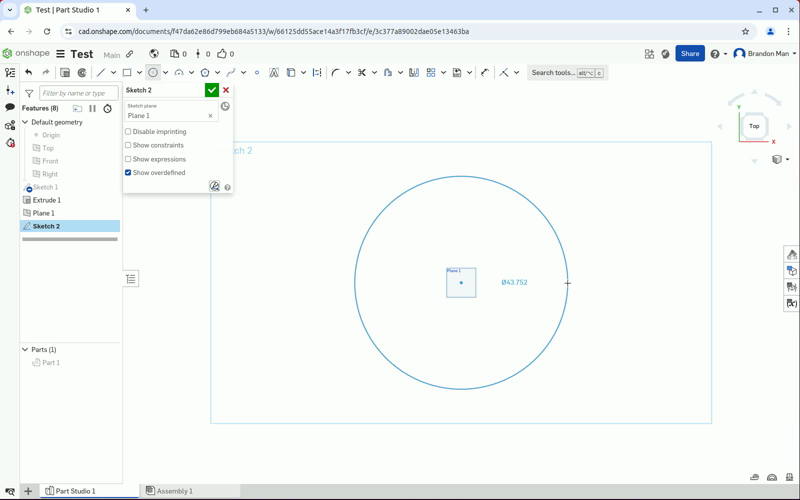
click(567, 282)
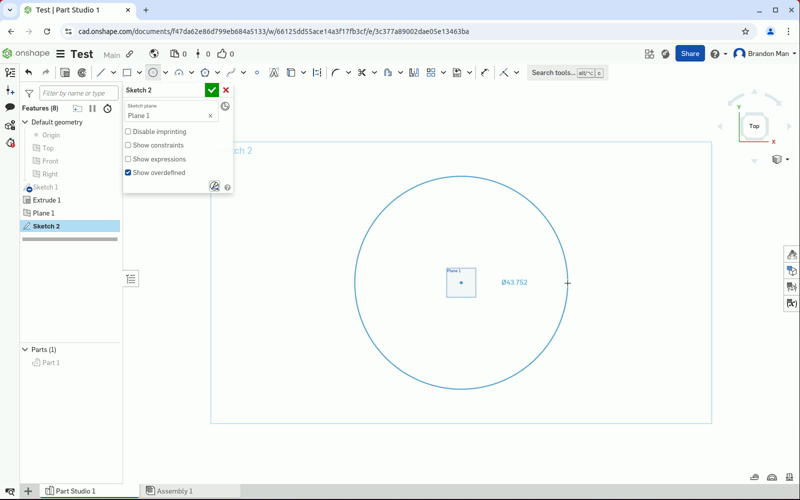
key(esc)
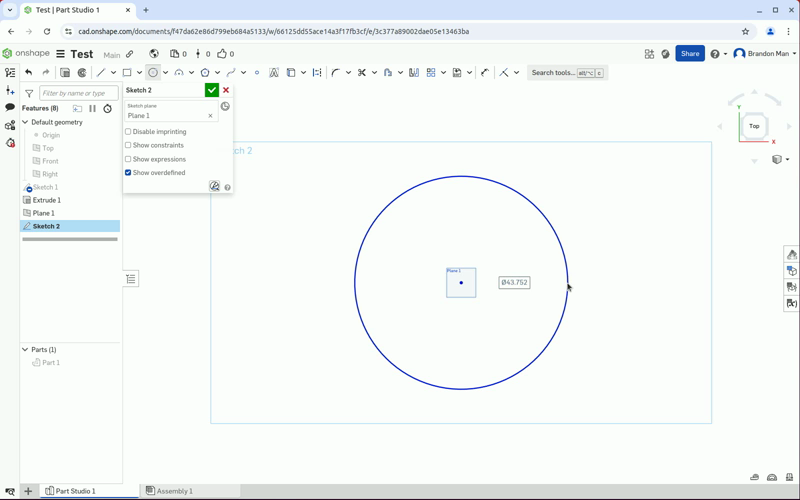
key(c)
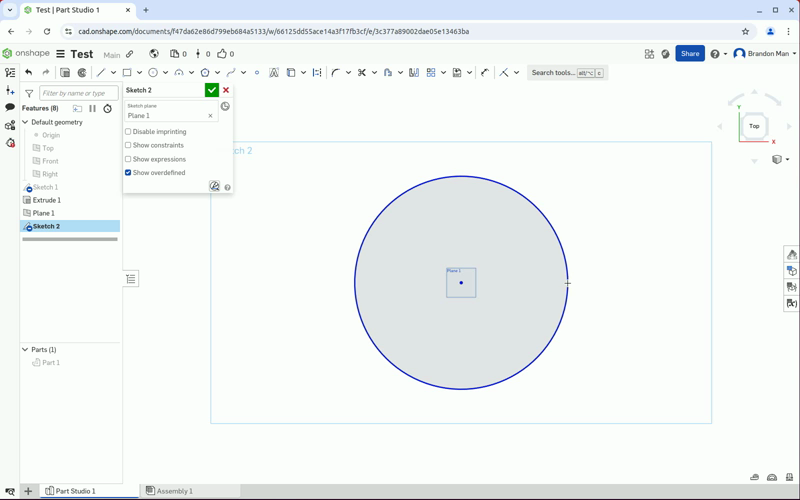
key_down(shift)
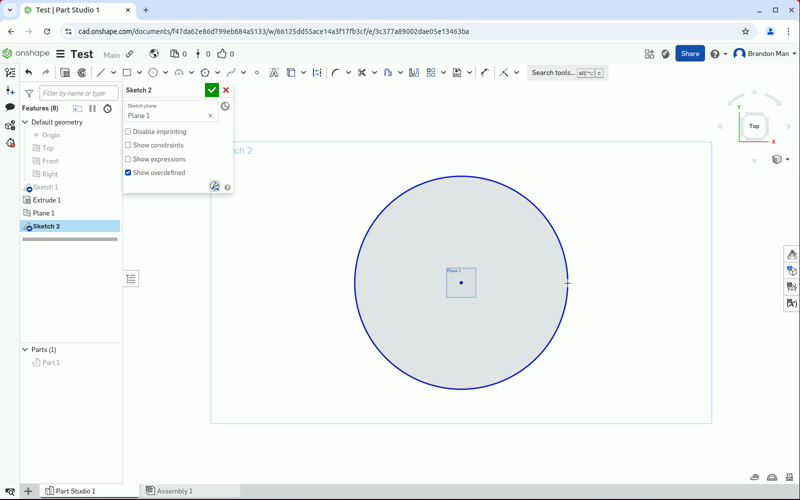
mouse_move(461, 282)
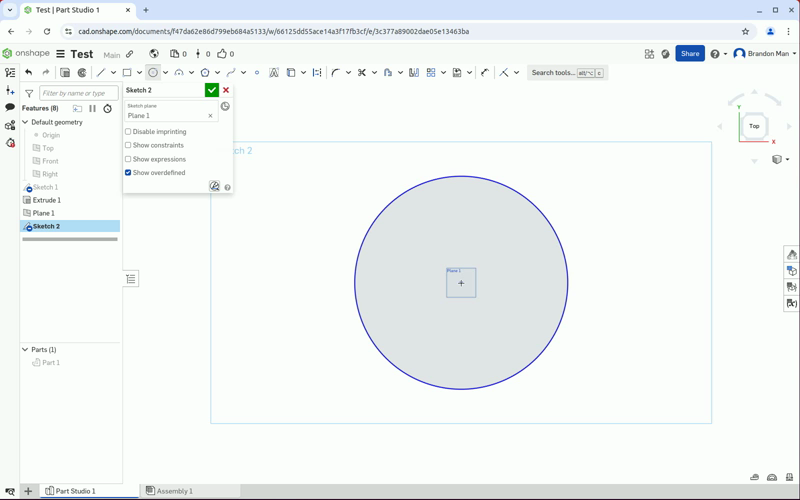
click(461, 282)
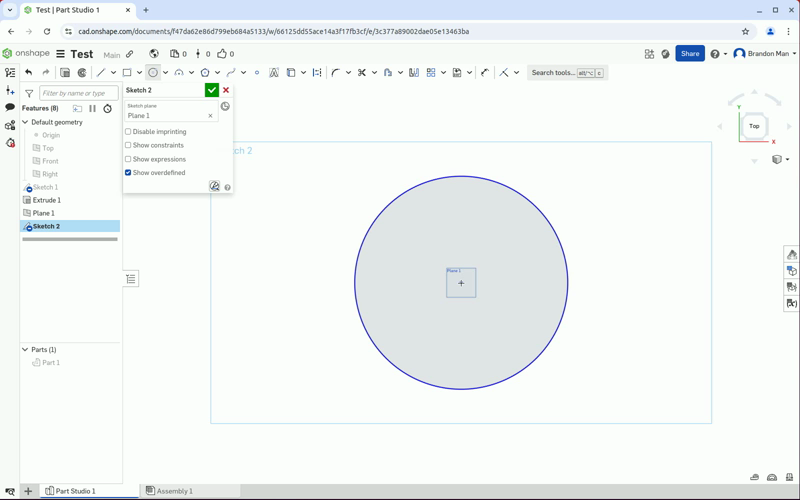
key_up(shift)
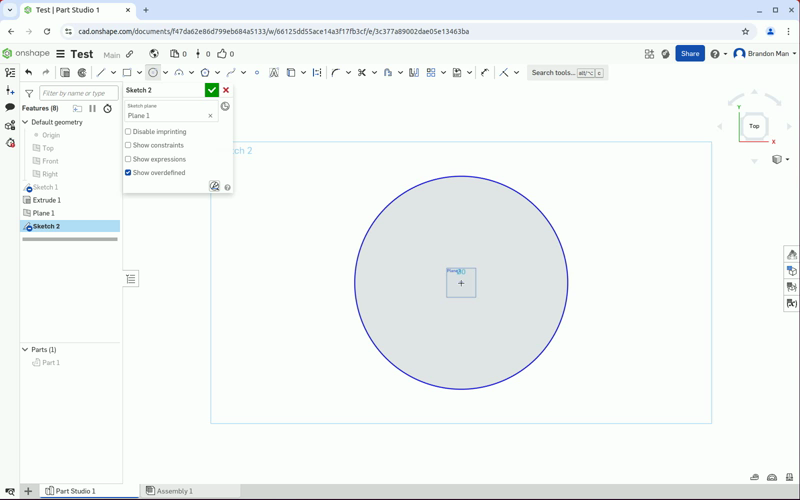
mouse_move(558, 282)
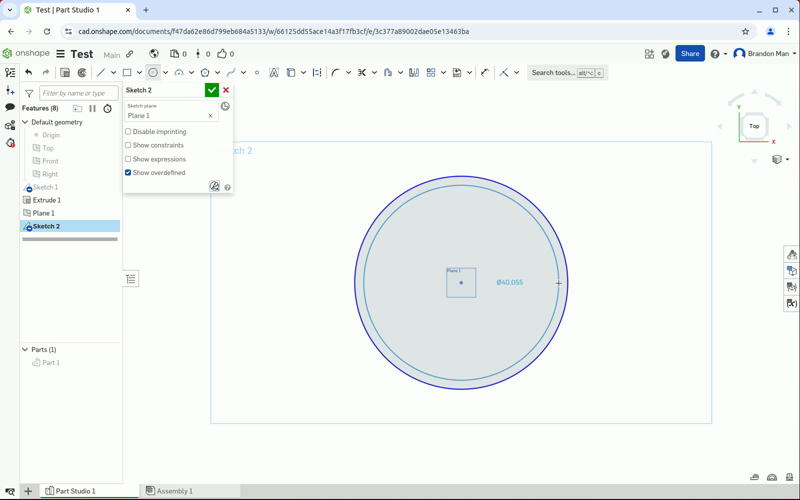
click(558, 282)
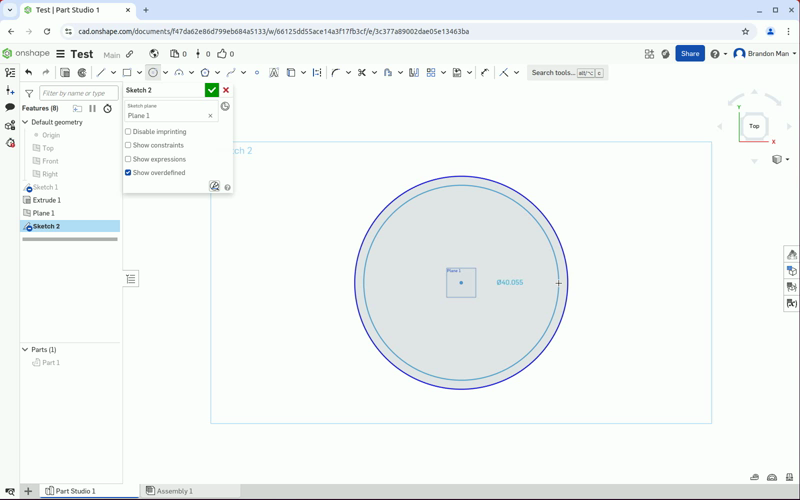
key(esc)
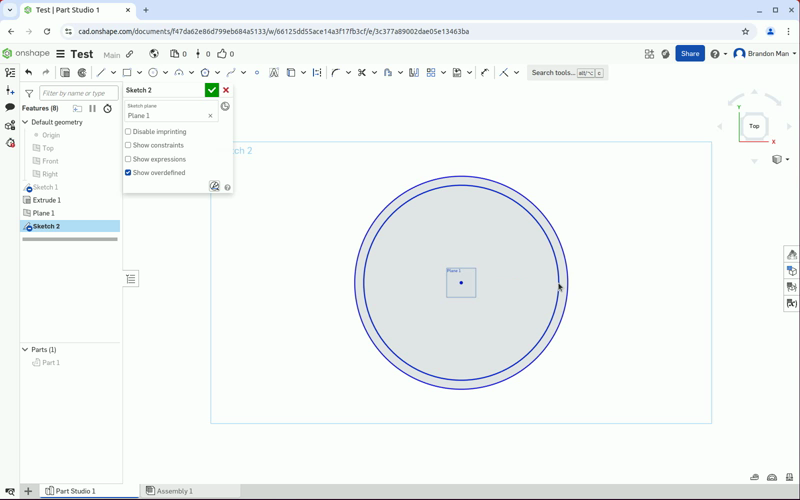
mouse_move(359, 282)
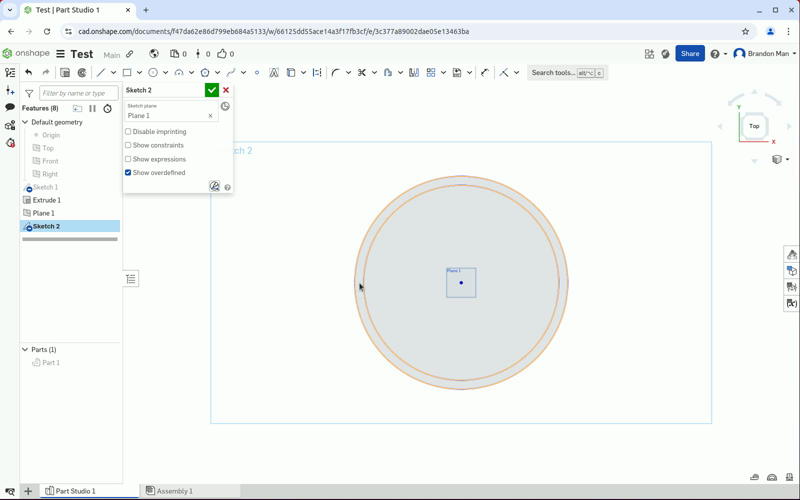
click(359, 282)
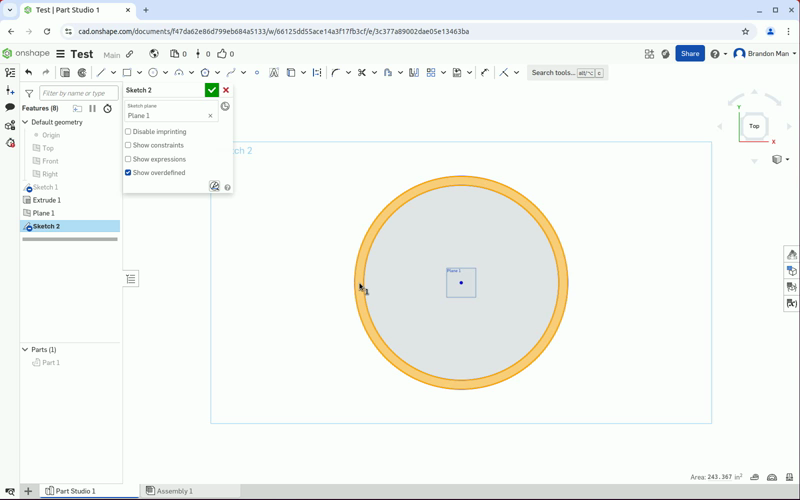
mouse_move(73, 352)
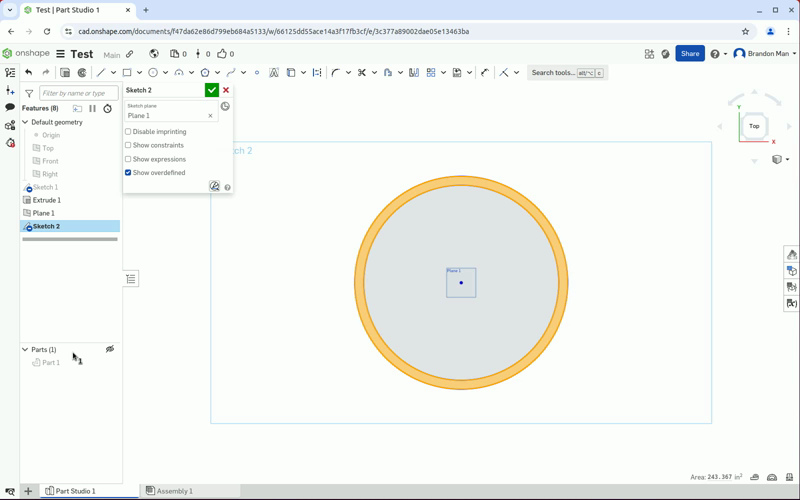
key(shift+y)
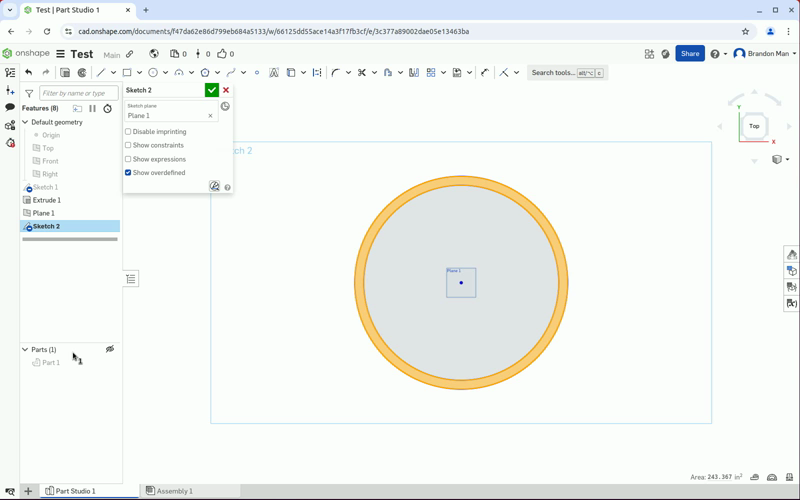
key(shift+e)
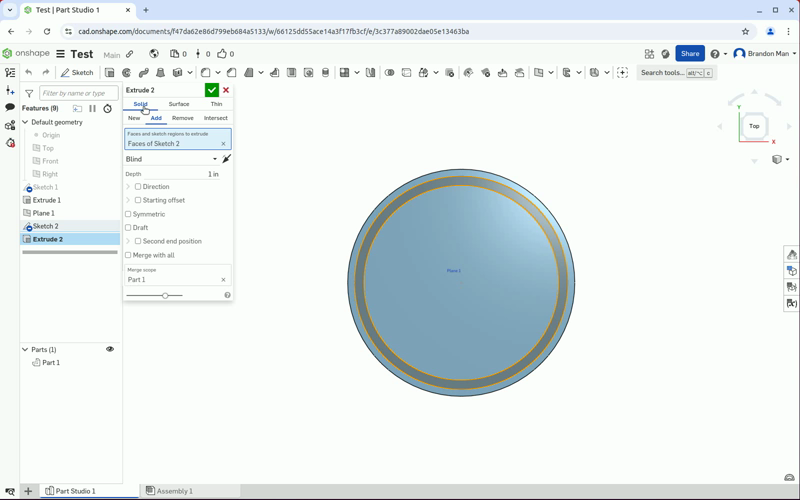
mouse_move(143, 106)
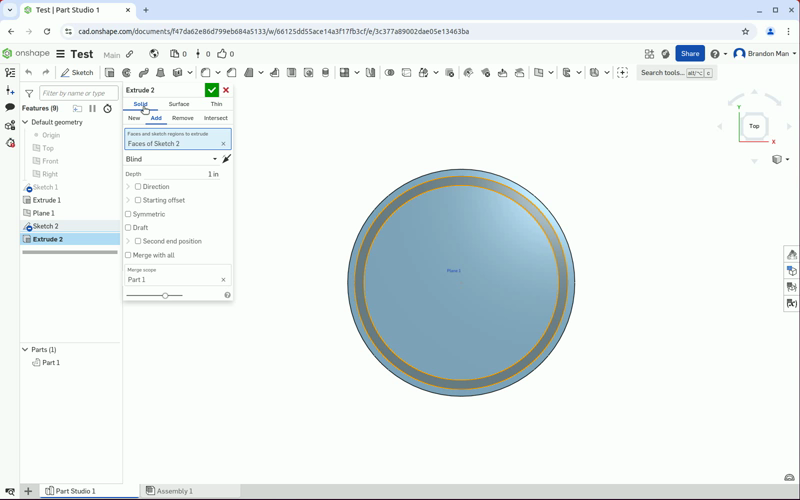
click(143, 106)
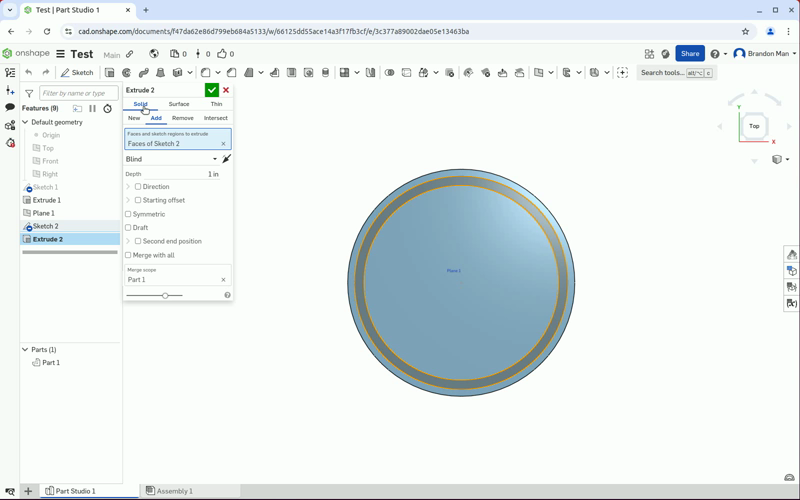
mouse_move(186, 120)
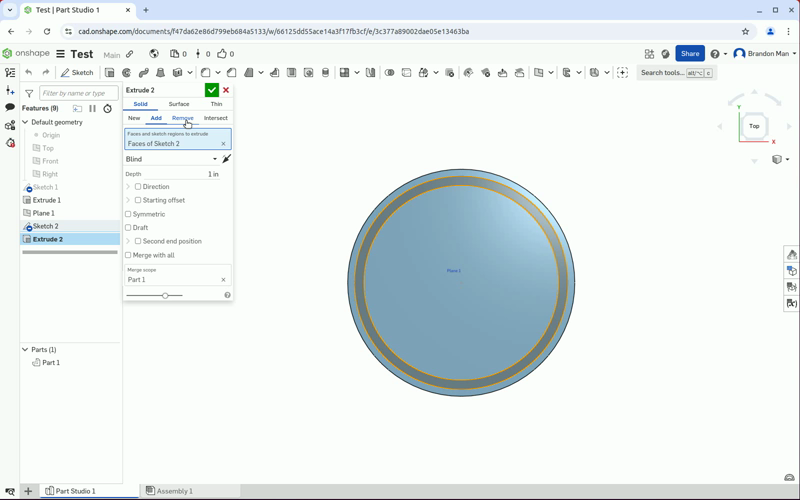
click(186, 120)
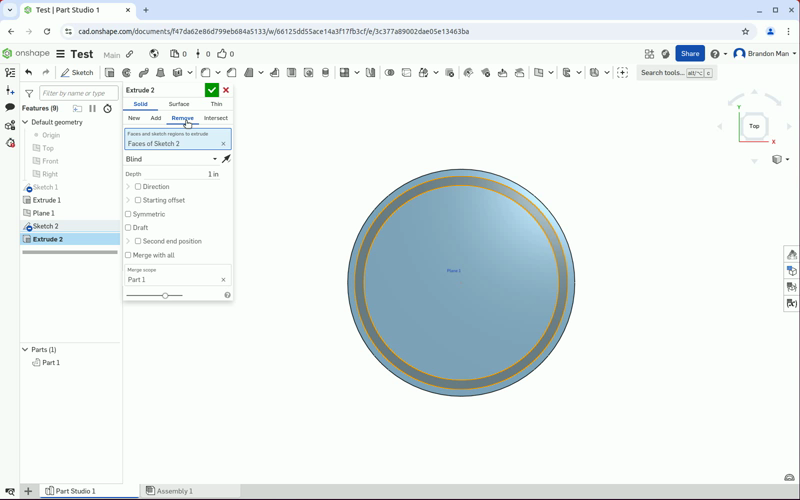
key(tab, 4)
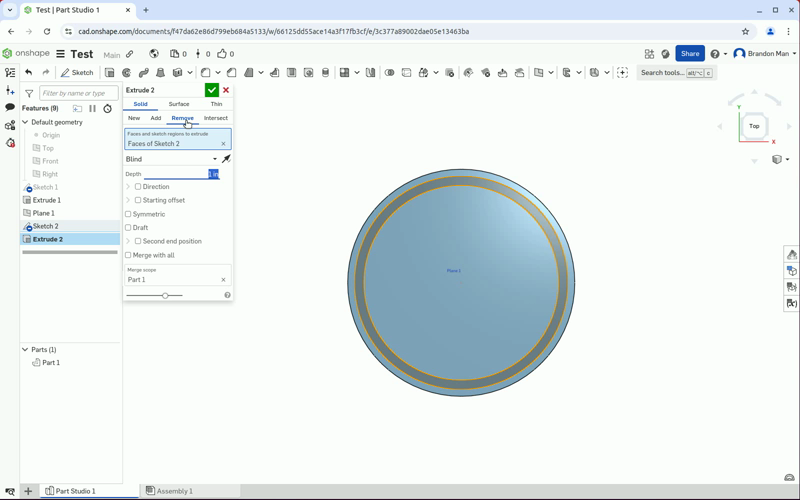
text(0.241)
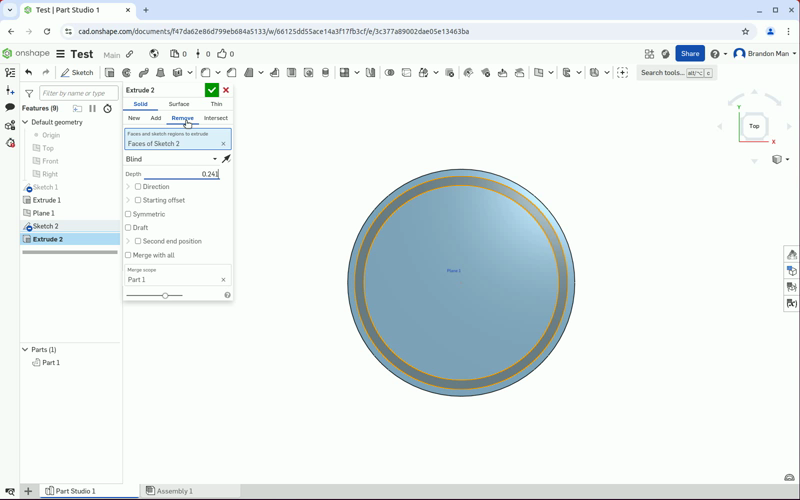
key(tab, 6)
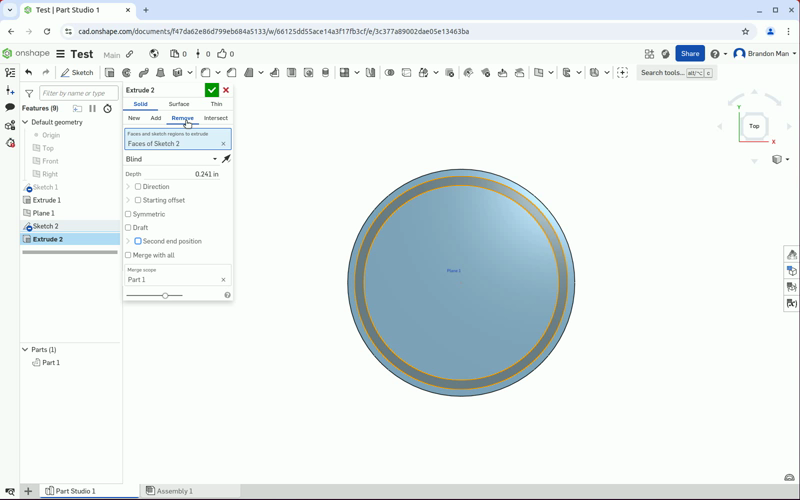
key(space)
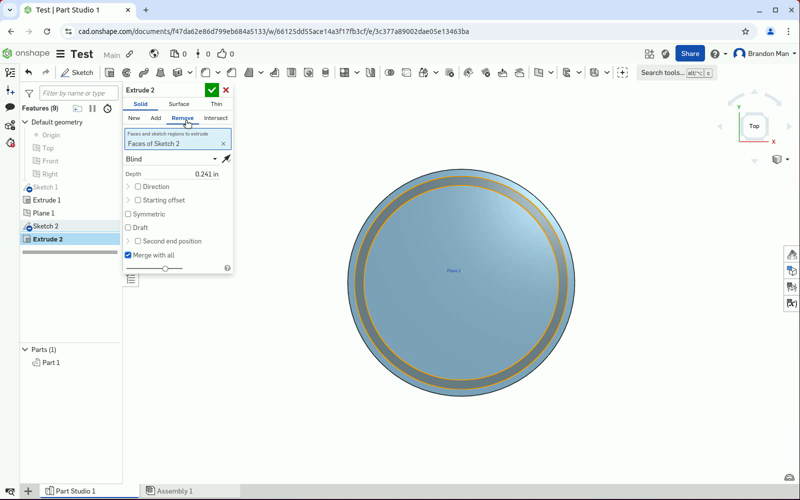
key(enter)
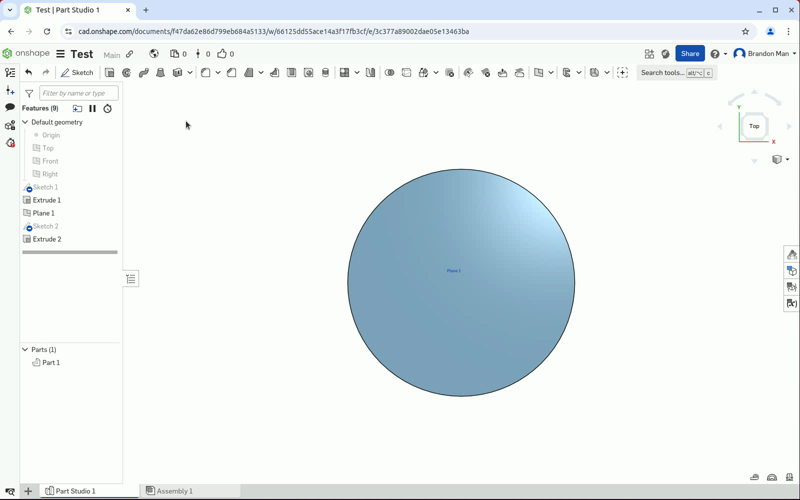
key(shift+h)
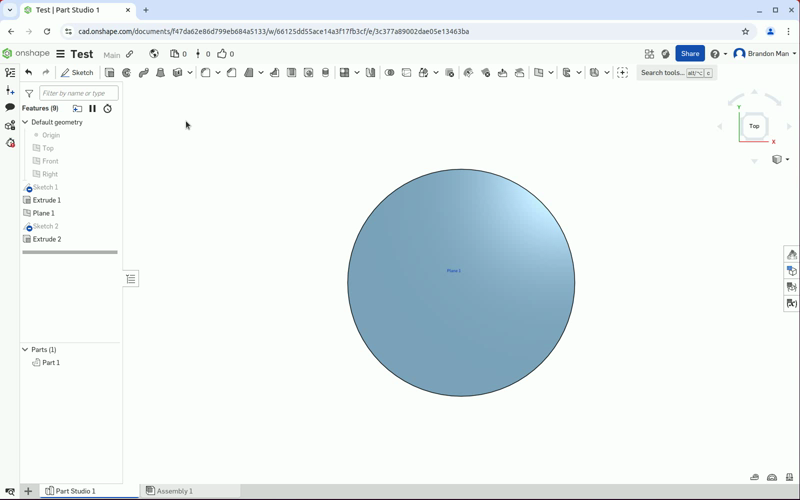
key(shift+h)
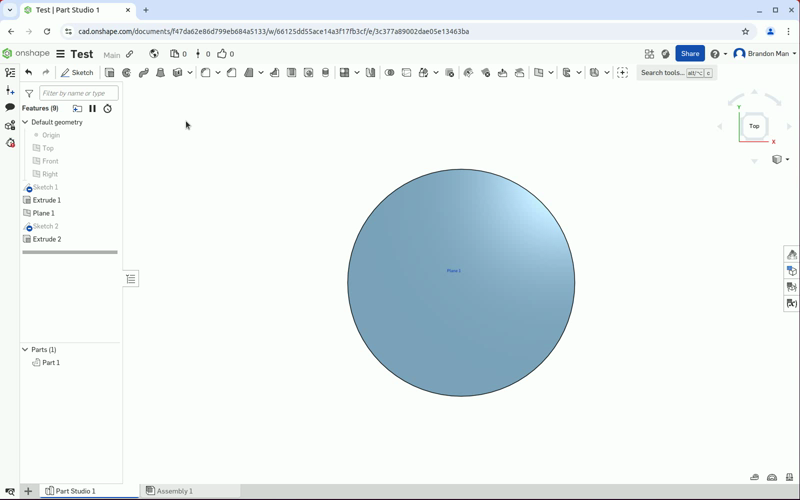
mouse_move(73, 189)
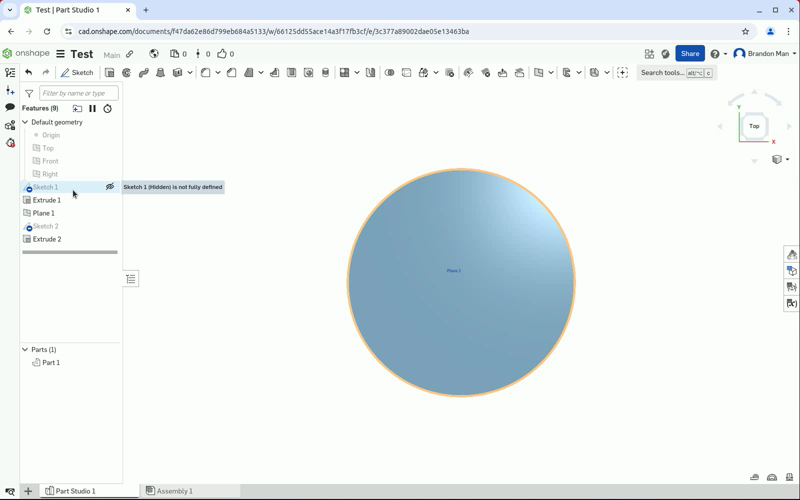
click(73, 189)
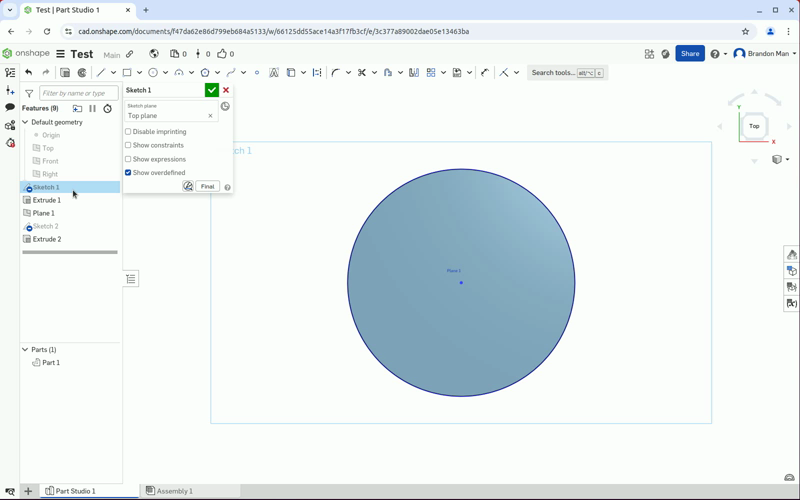
mouse_move(229, 92)
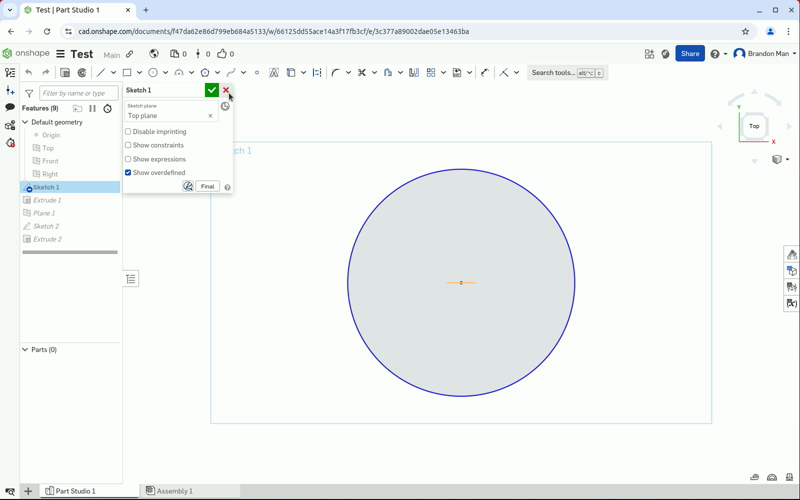
click(229, 92)
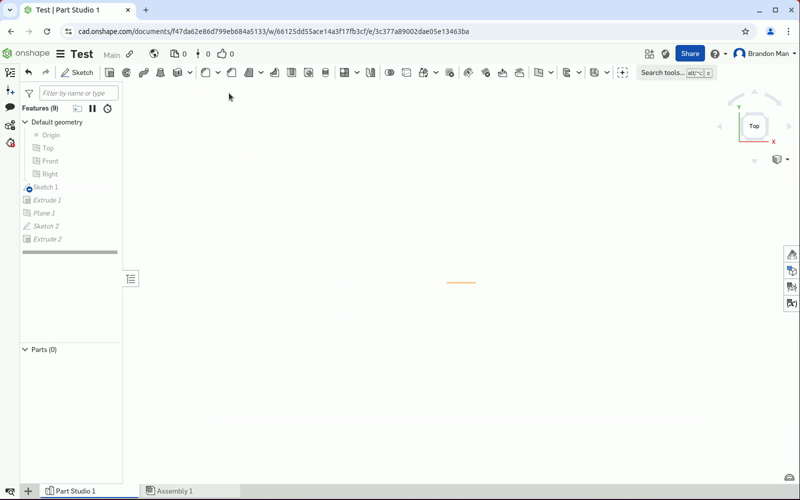
key(shift+s)
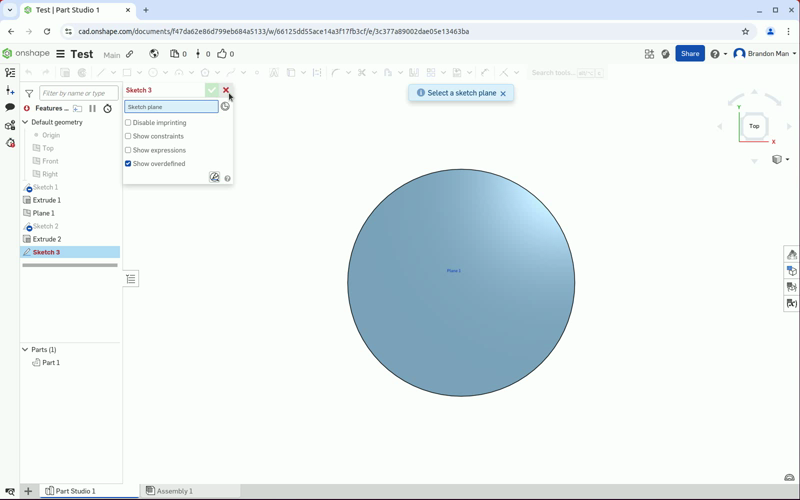
mouse_move(73, 215)
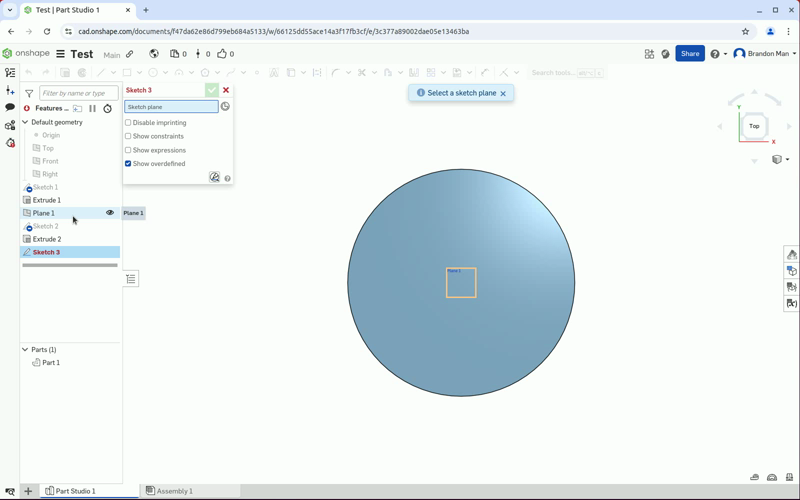
click(73, 215)
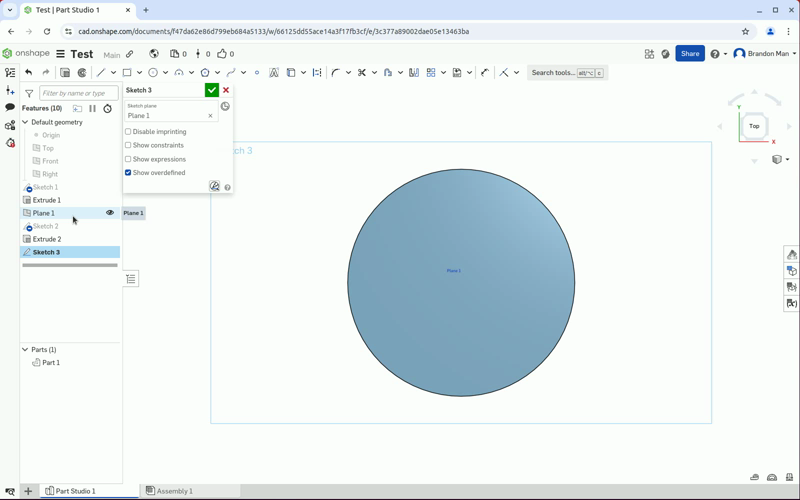
mouse_move(73, 352)
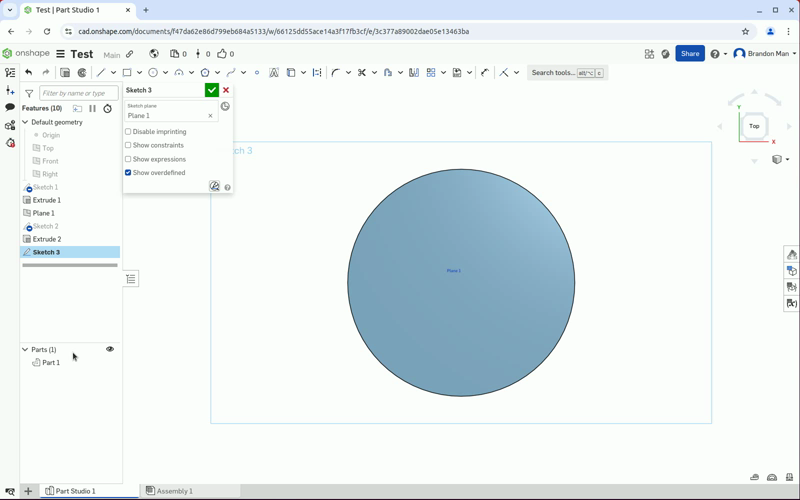
key(y)
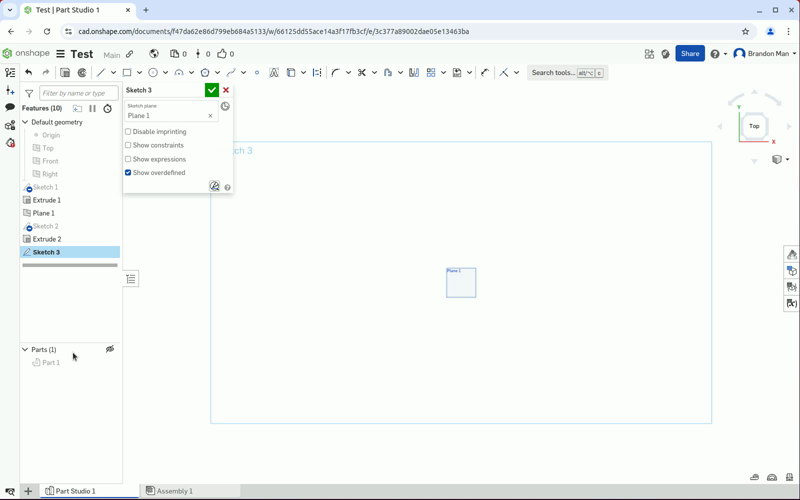
key(l)
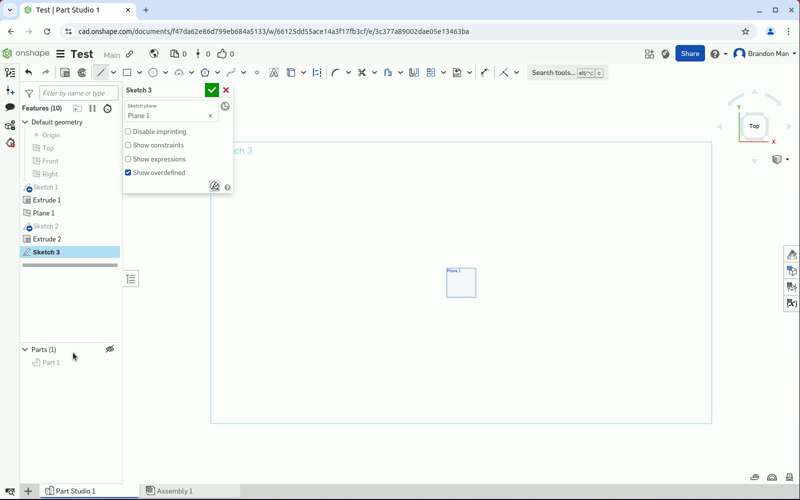
key_down(shift)
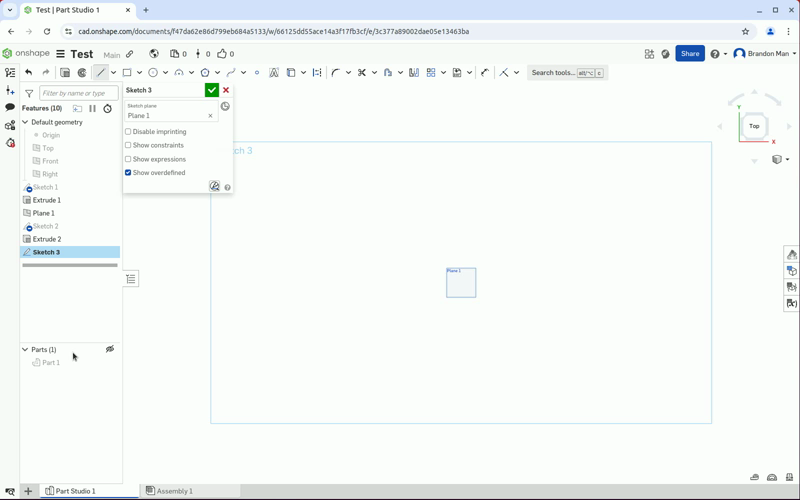
mouse_move(398, 304)
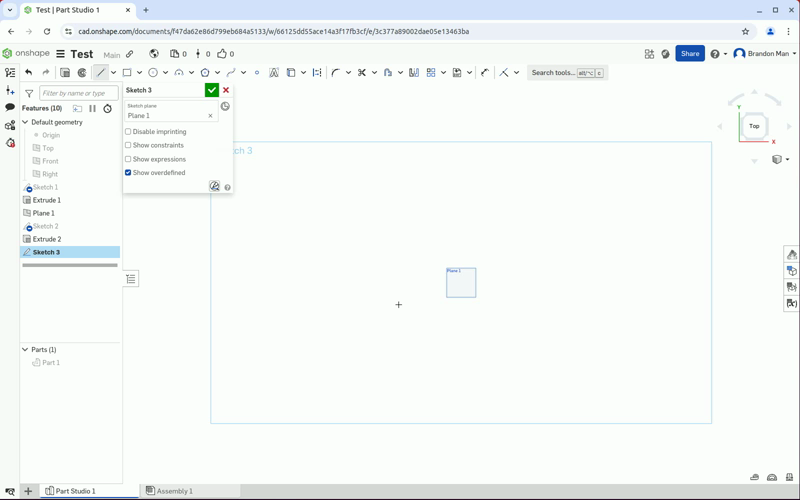
click(398, 304)
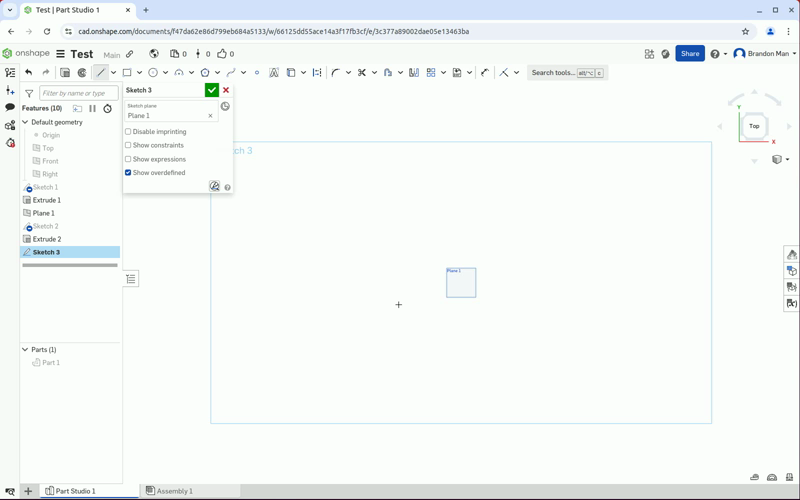
key_up(shift)
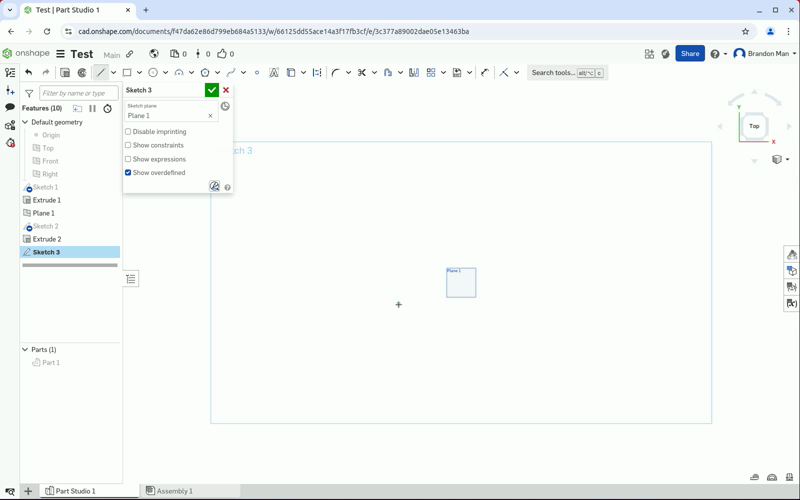
key_down(shift)
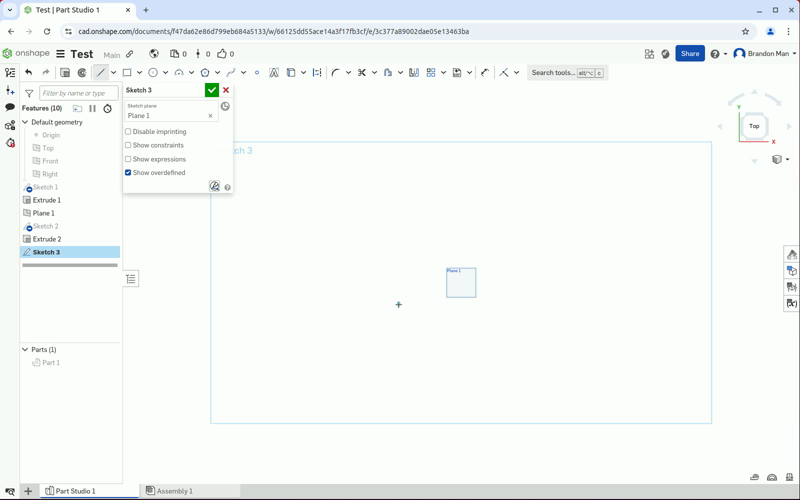
mouse_move(428, 304)
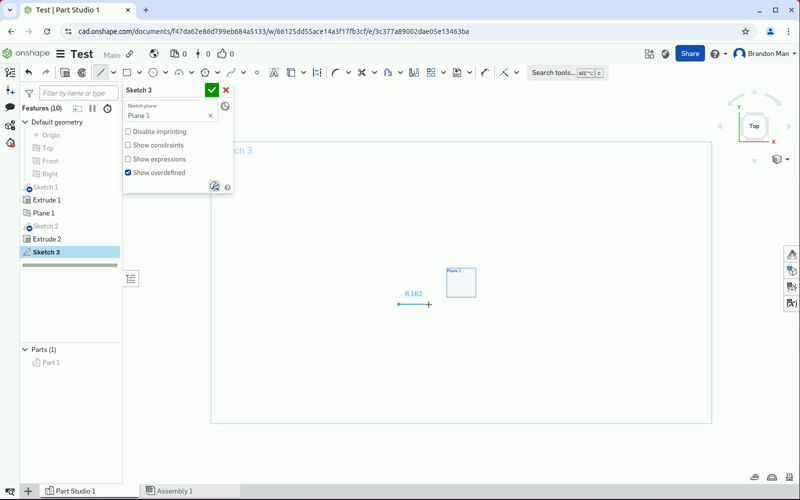
mouse_move(444, 304)
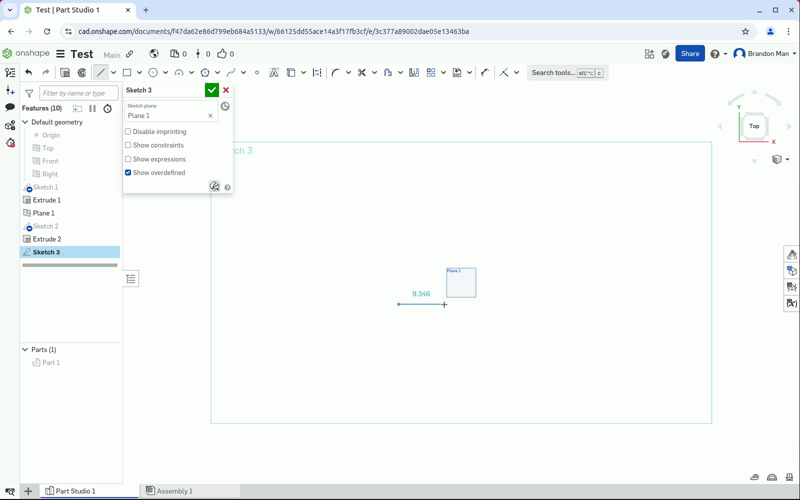
click(444, 304)
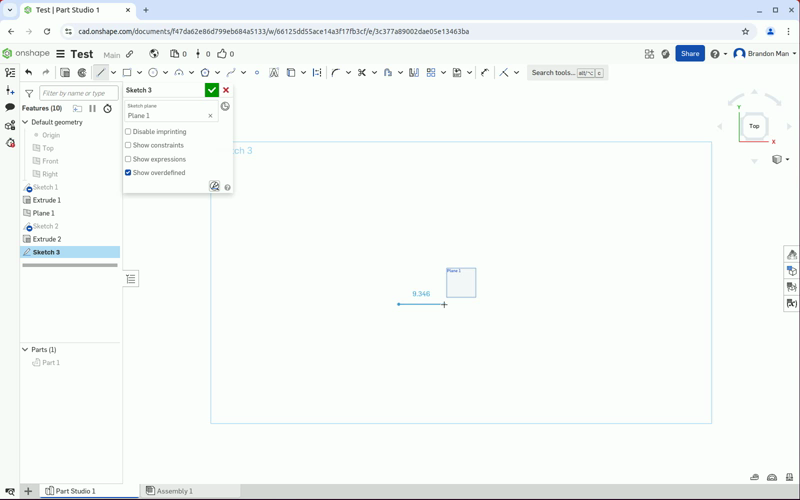
key_up(shift)
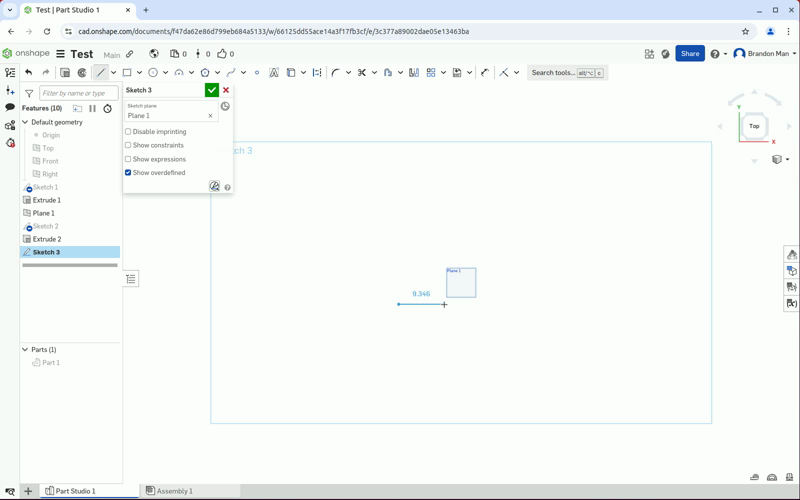
key_down(shift)
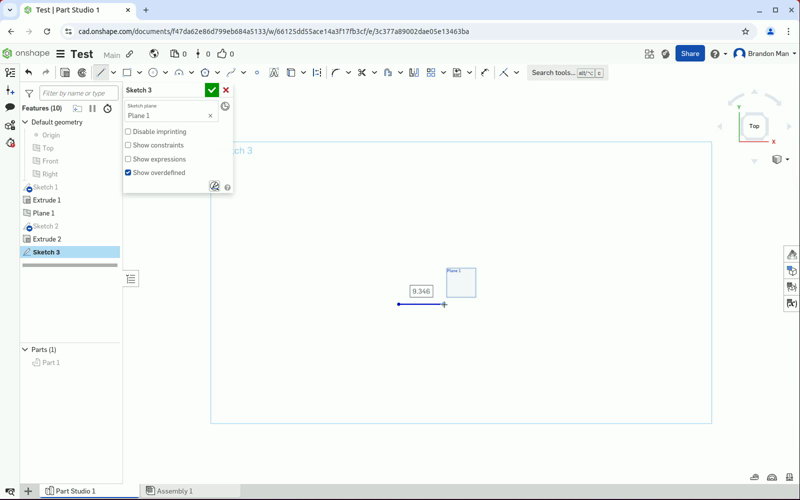
mouse_move(474, 304)
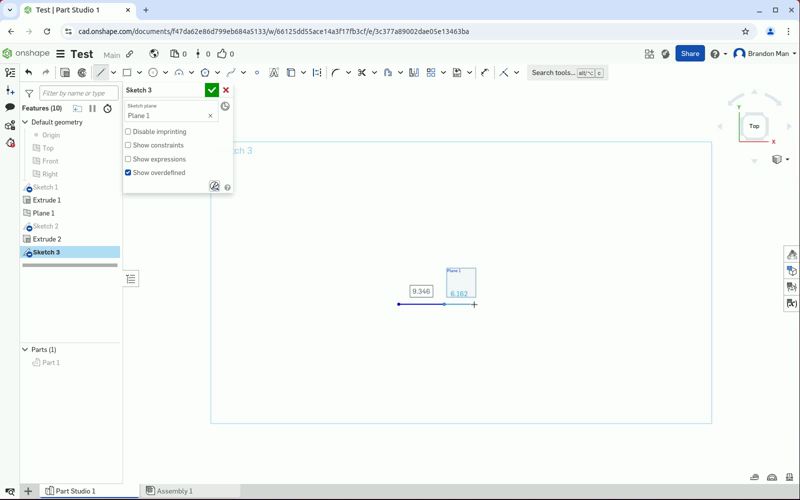
mouse_move(444, 289)
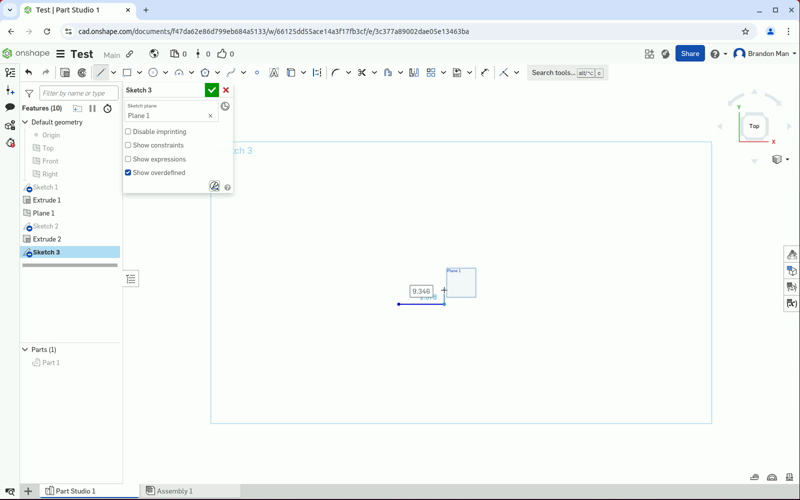
click(444, 289)
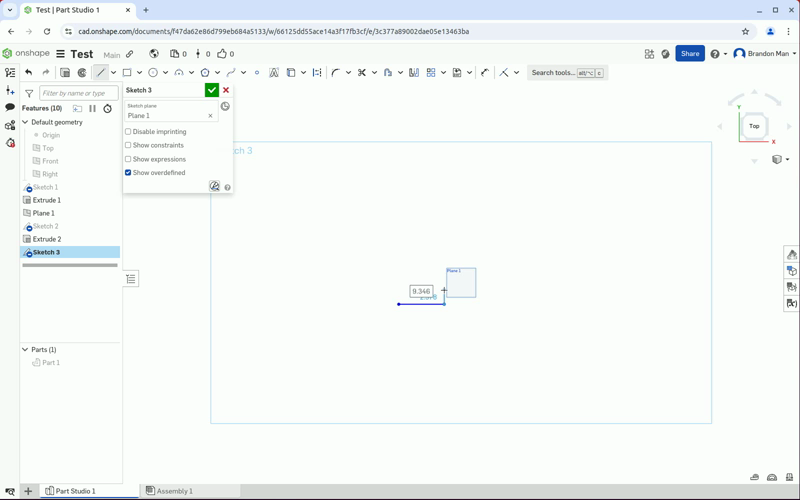
key_up(shift)
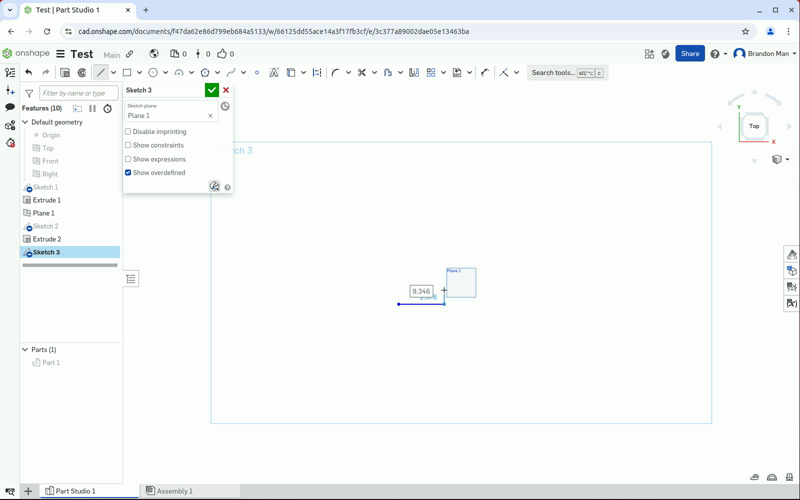
key_down(shift)
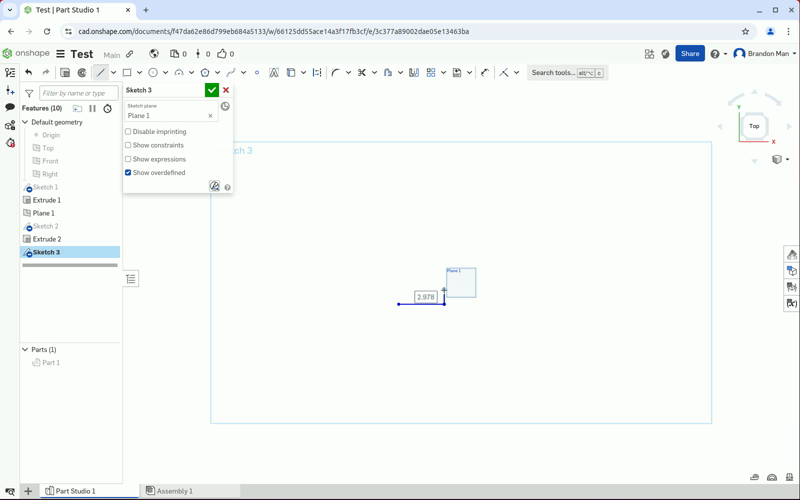
mouse_move(474, 289)
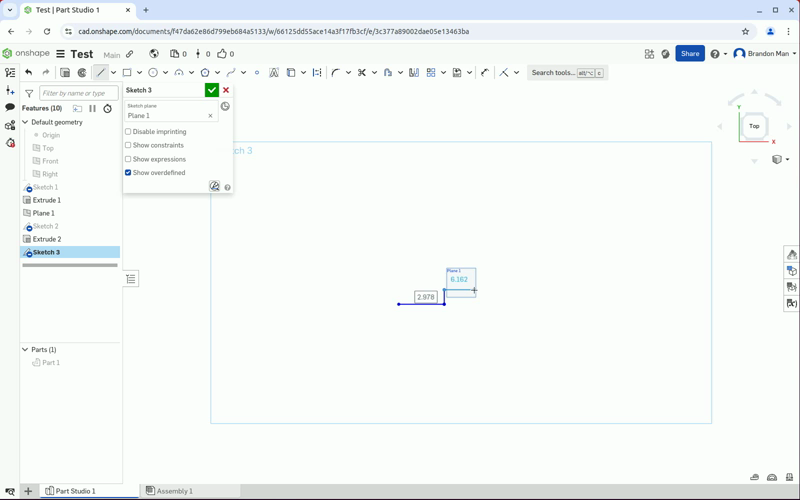
mouse_move(415, 289)
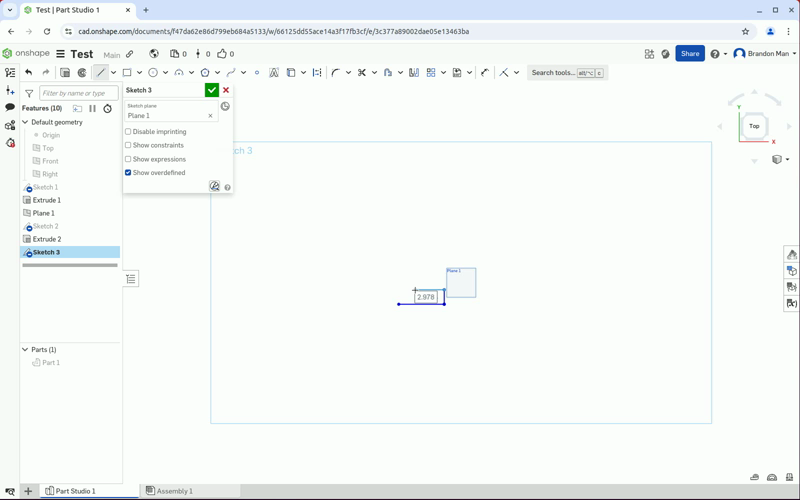
click(415, 289)
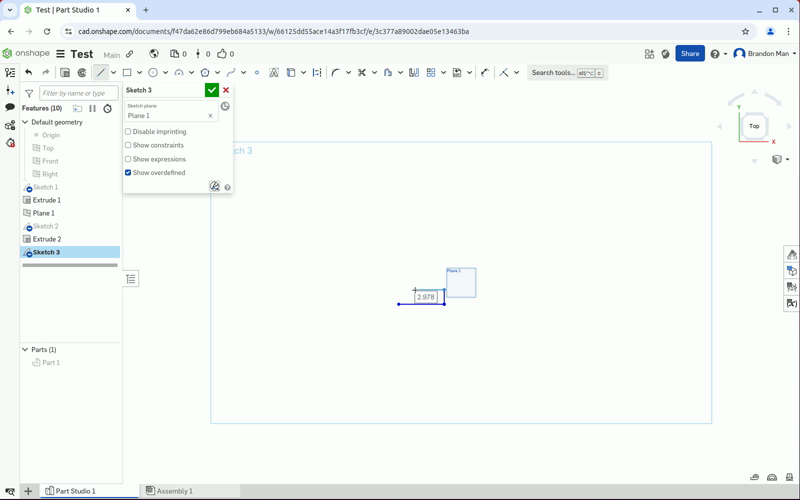
key_up(shift)
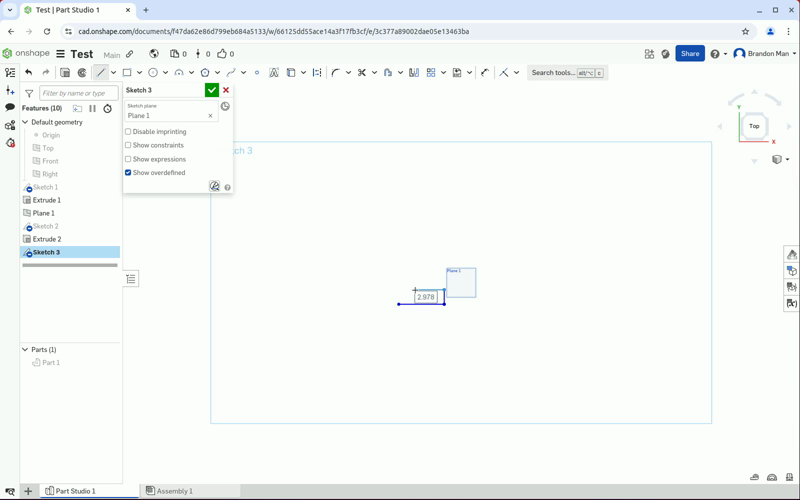
key_down(shift)
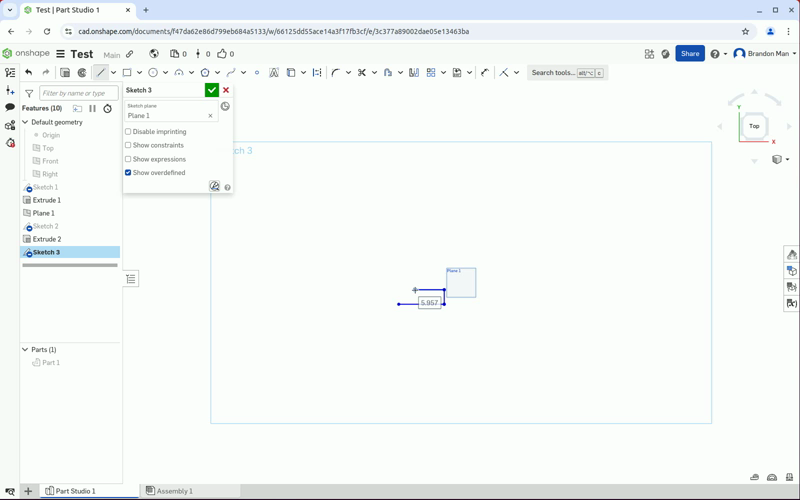
mouse_move(445, 289)
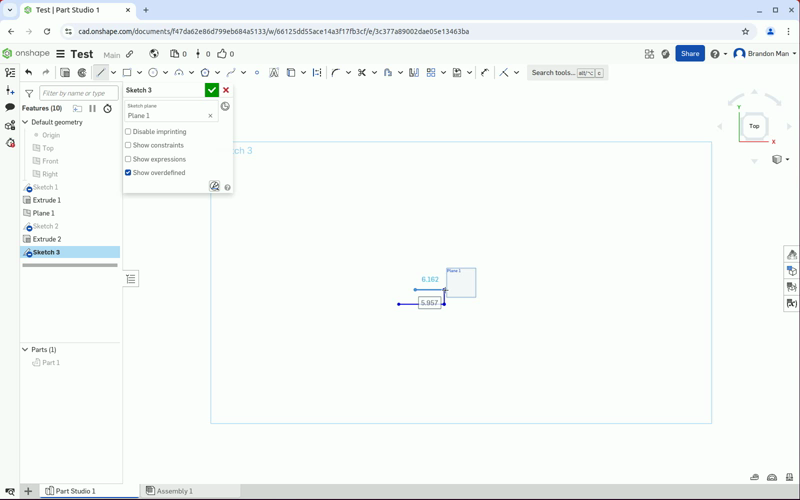
mouse_move(415, 270)
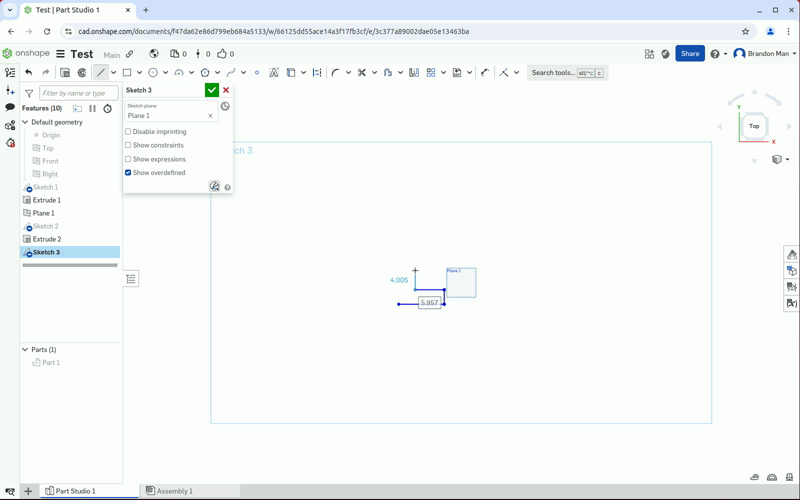
click(415, 270)
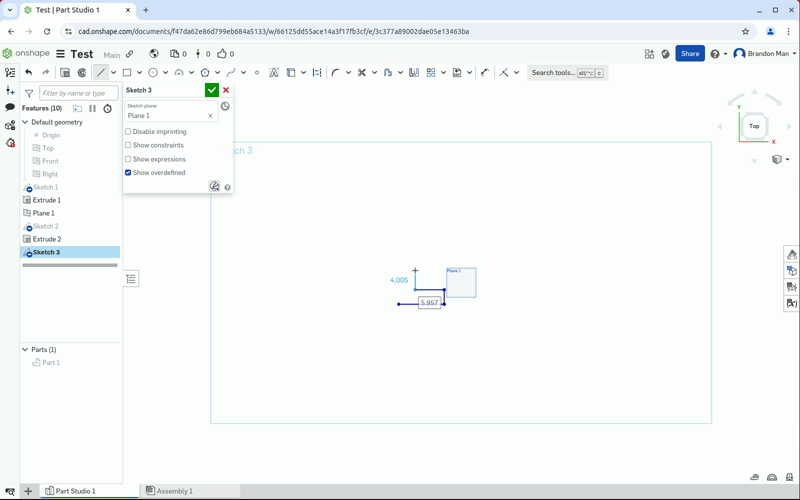
key_up(shift)
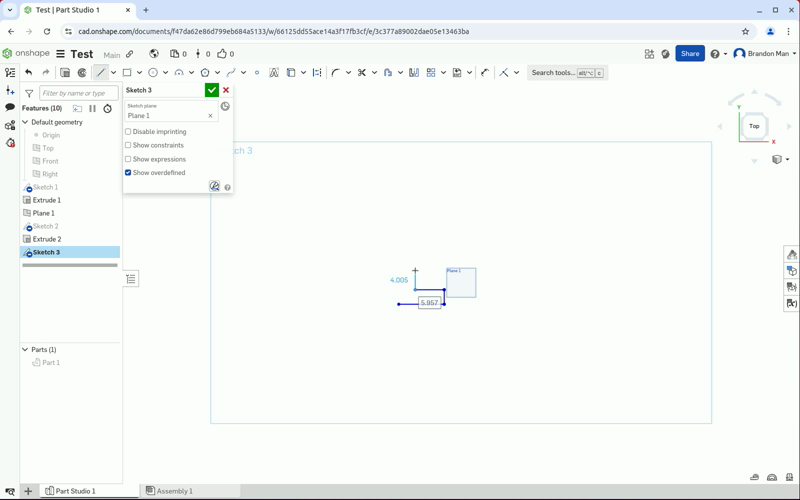
key_down(shift)
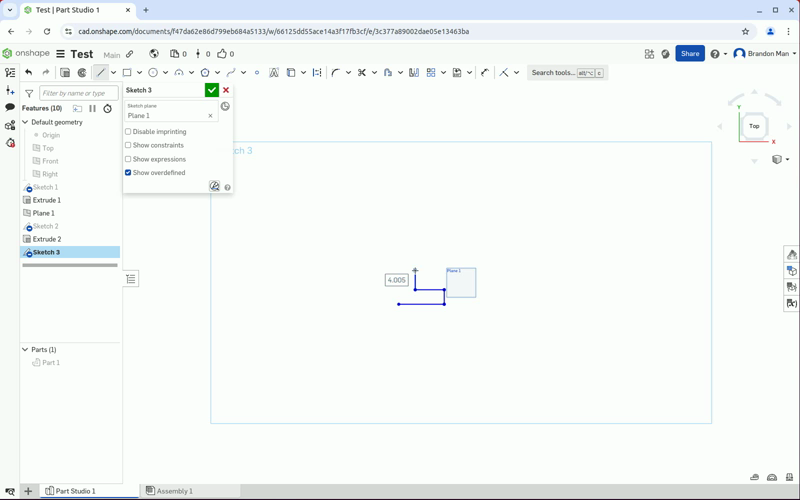
mouse_move(445, 270)
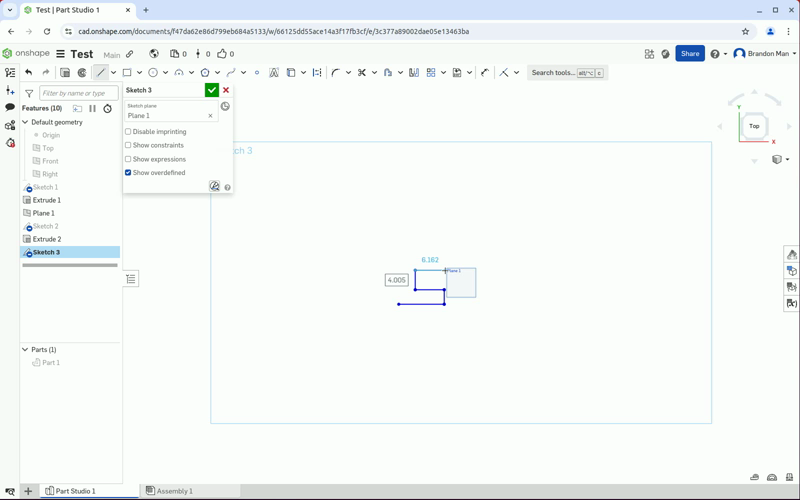
mouse_move(441, 270)
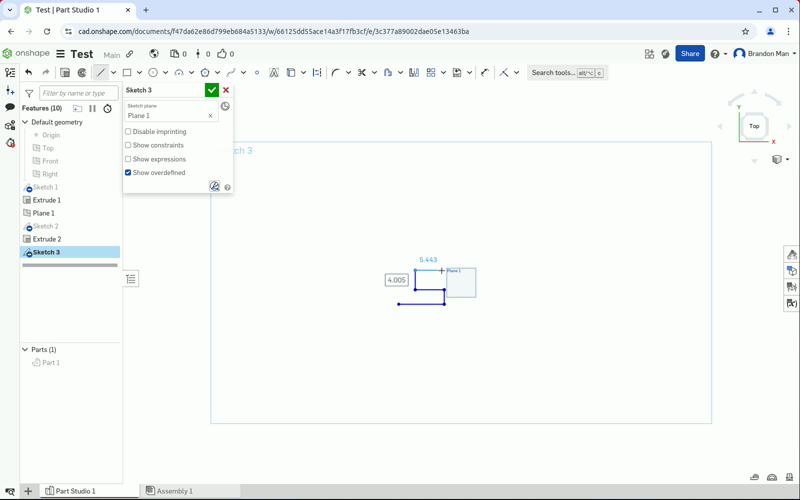
click(441, 270)
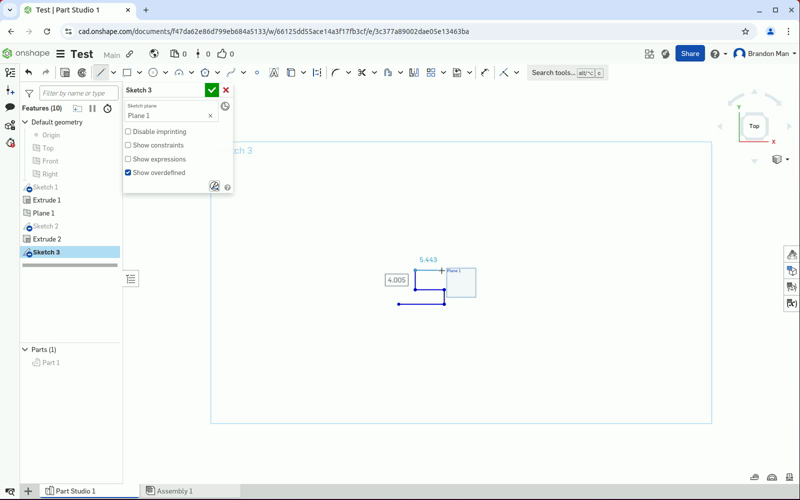
key_up(shift)
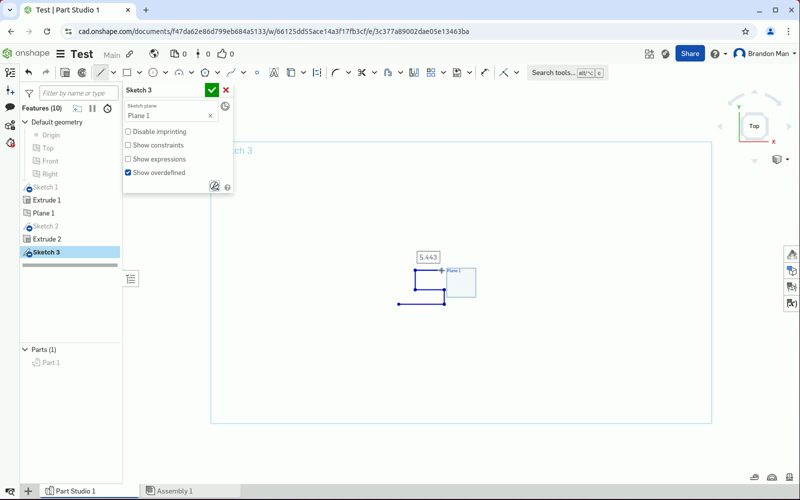
key_down(shift)
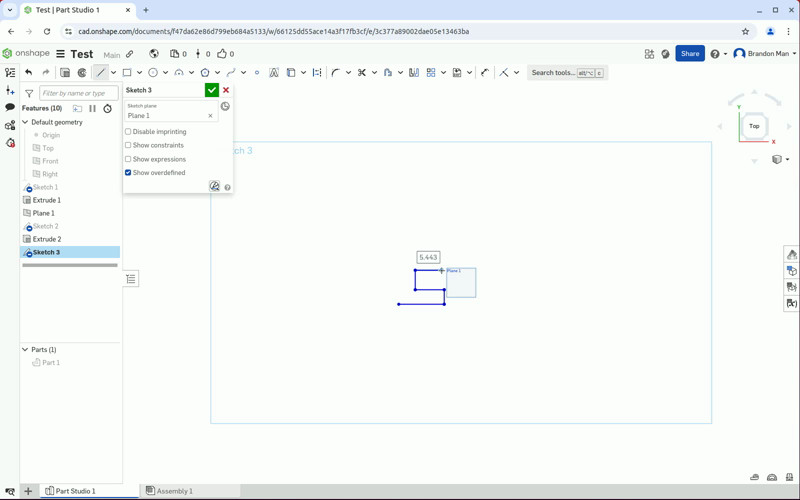
mouse_move(471, 270)
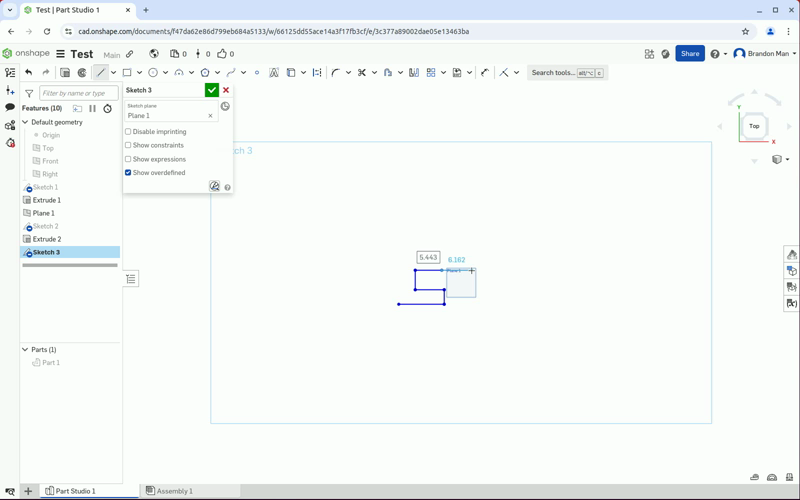
mouse_move(441, 255)
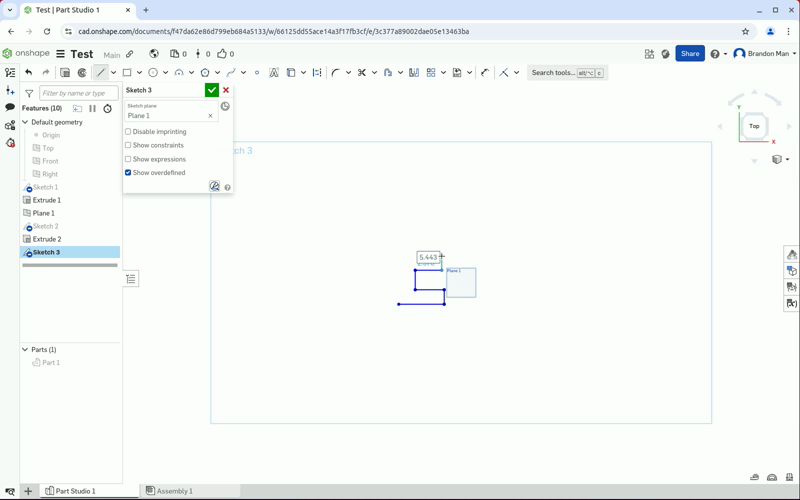
click(441, 255)
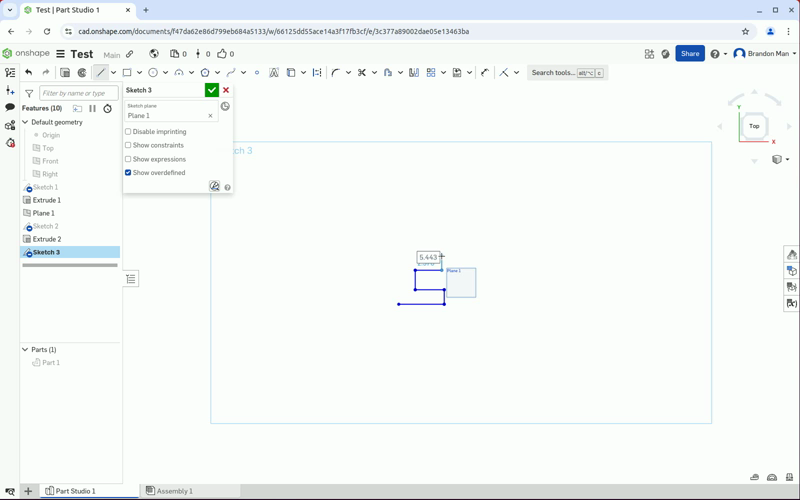
key_up(shift)
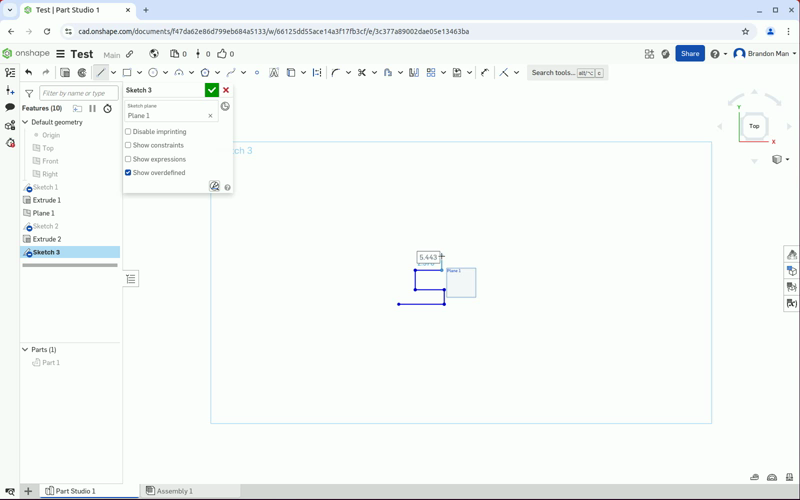
key_down(shift)
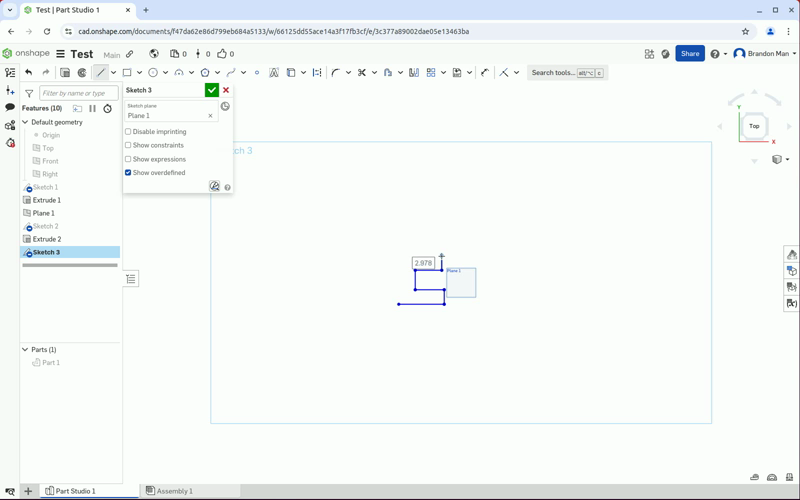
mouse_move(471, 255)
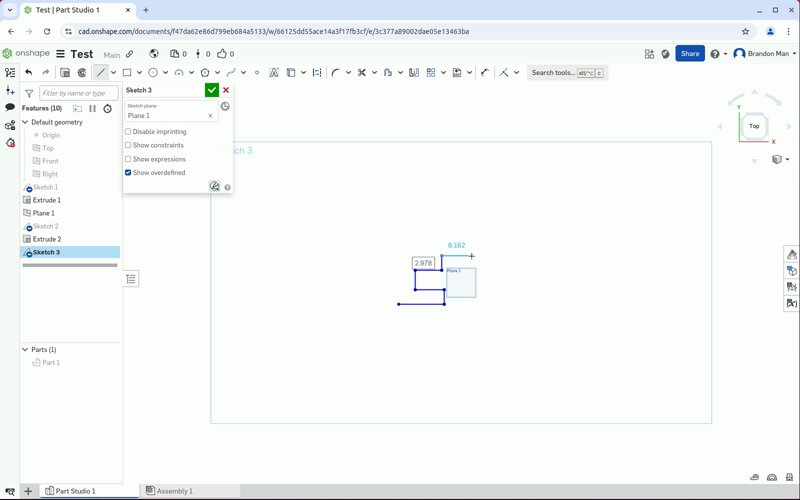
mouse_move(415, 255)
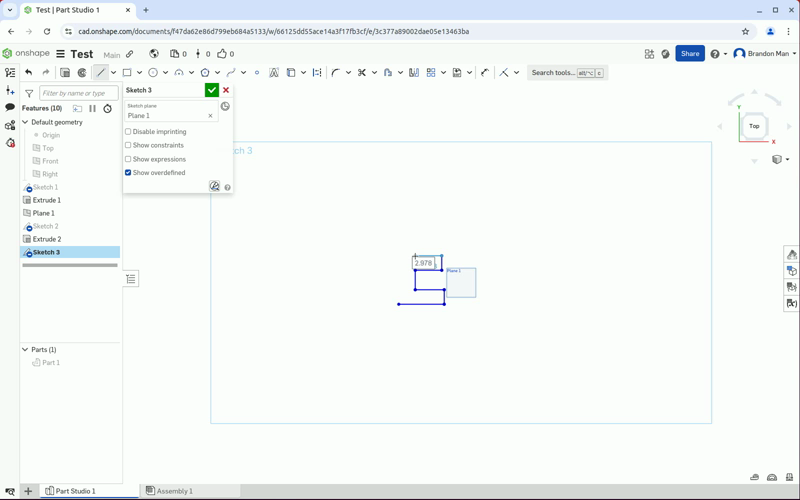
click(415, 255)
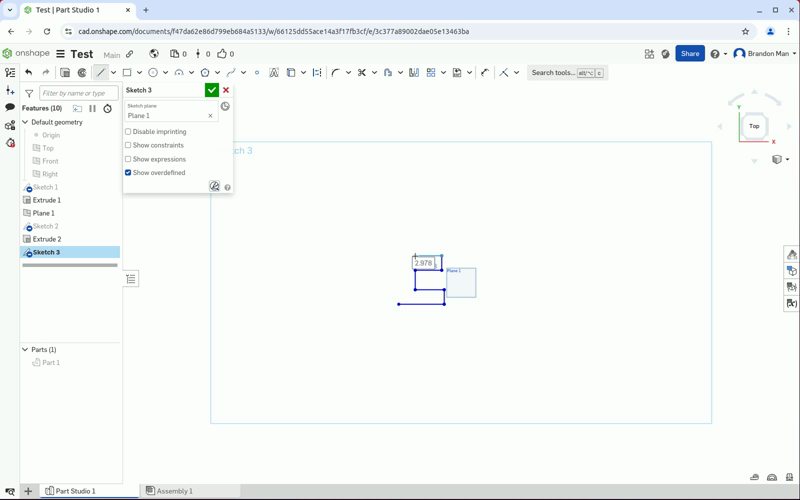
key_up(shift)
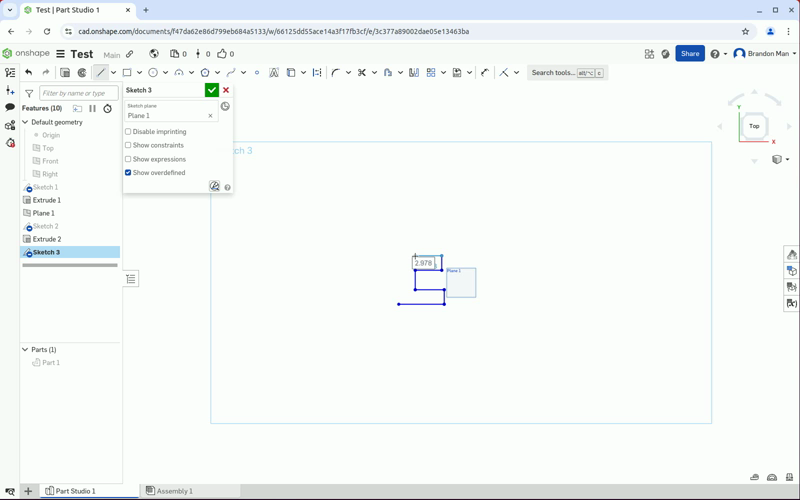
key_down(shift)
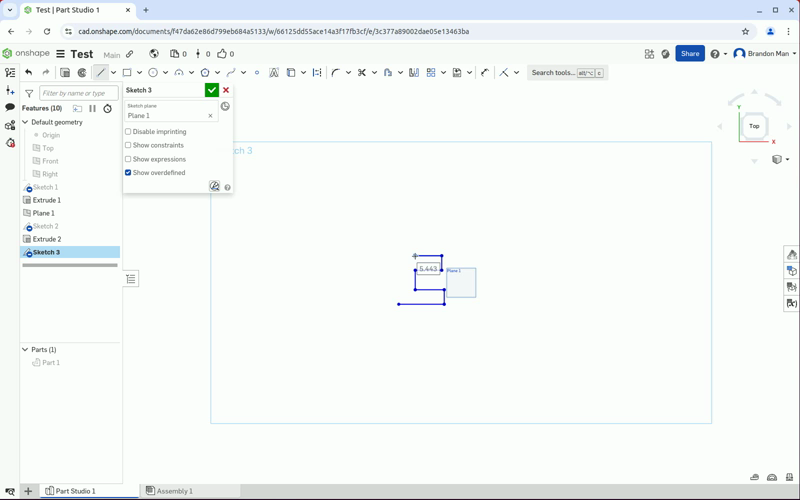
mouse_move(445, 255)
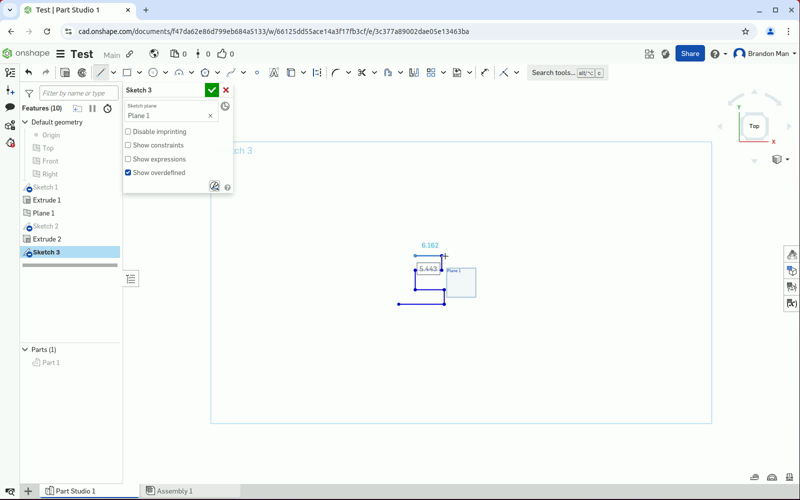
mouse_move(415, 239)
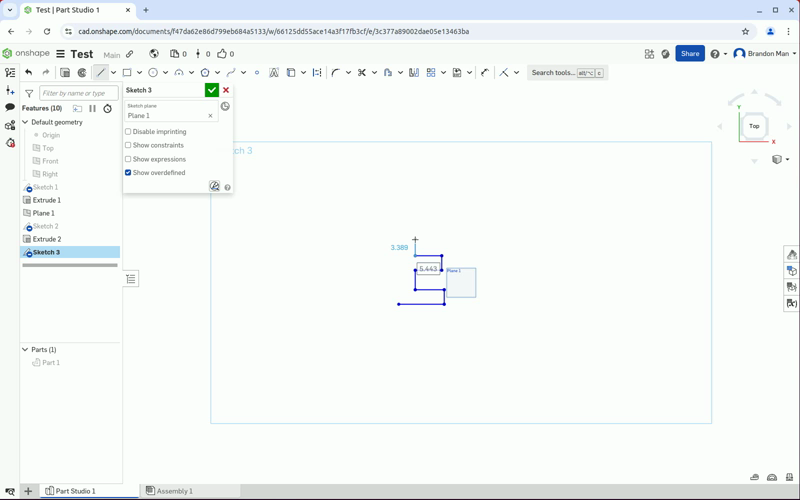
click(415, 239)
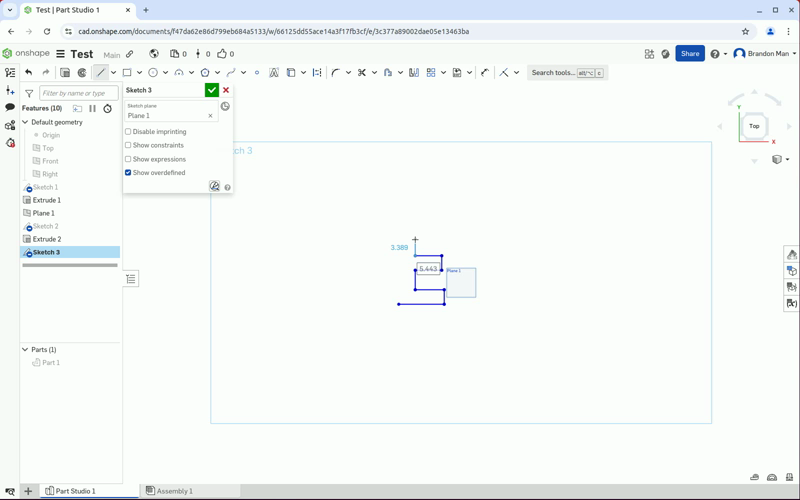
key_up(shift)
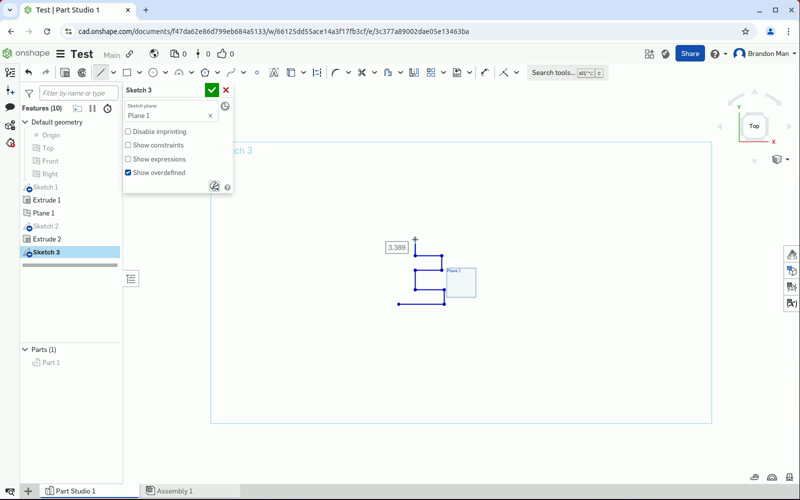
key_down(shift)
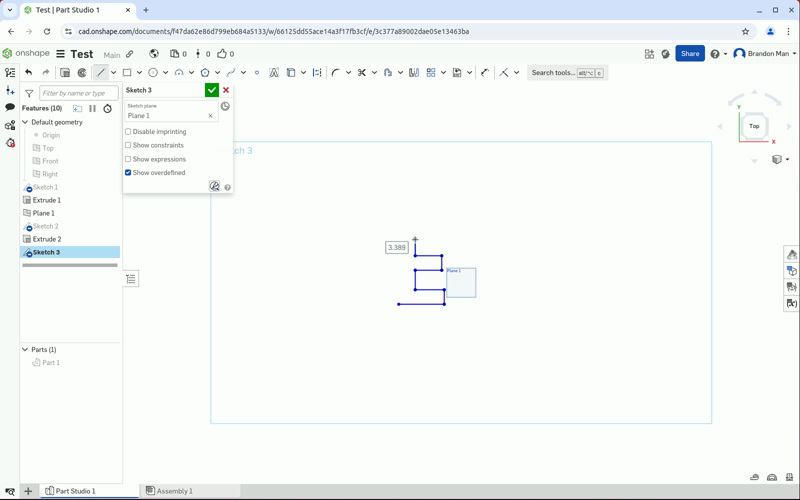
mouse_move(445, 239)
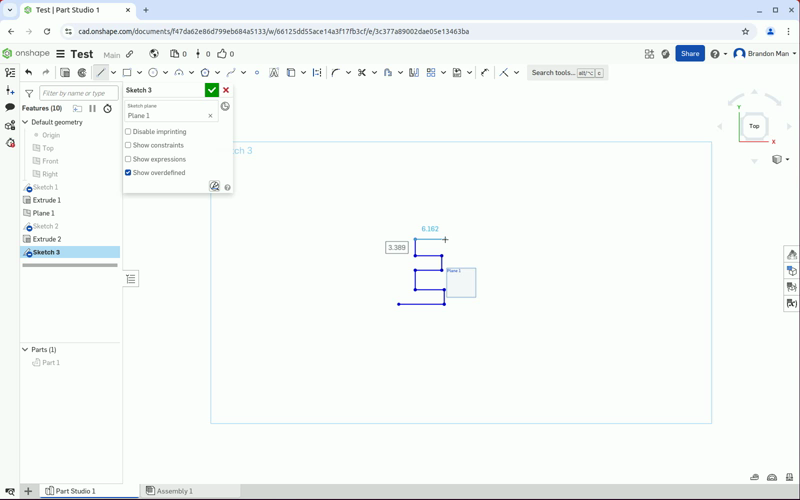
mouse_move(444, 239)
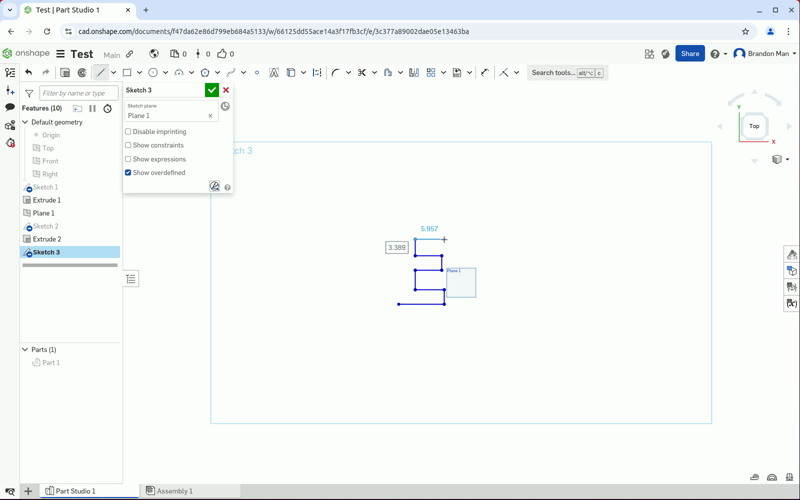
click(444, 239)
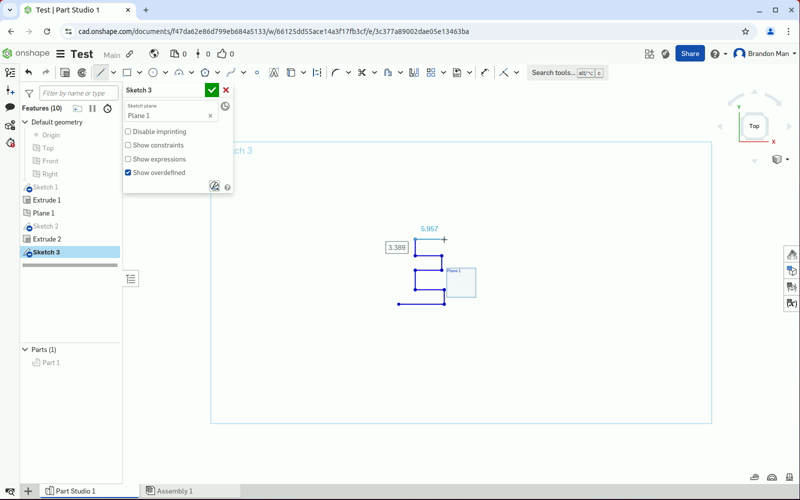
key_up(shift)
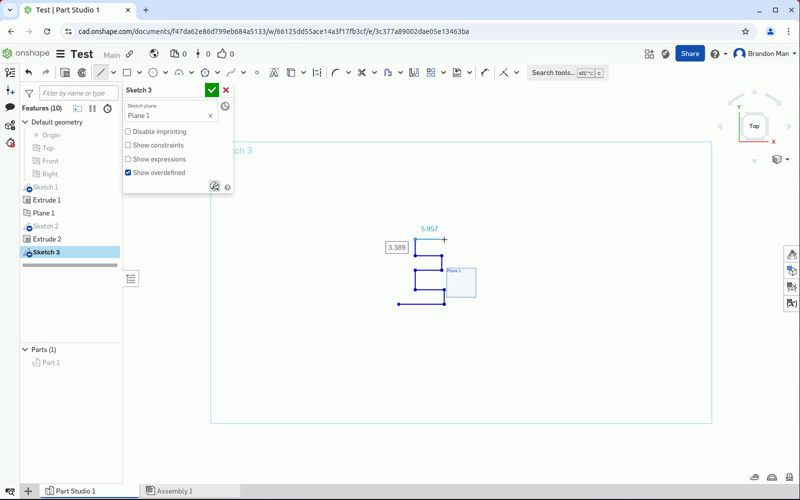
key_down(shift)
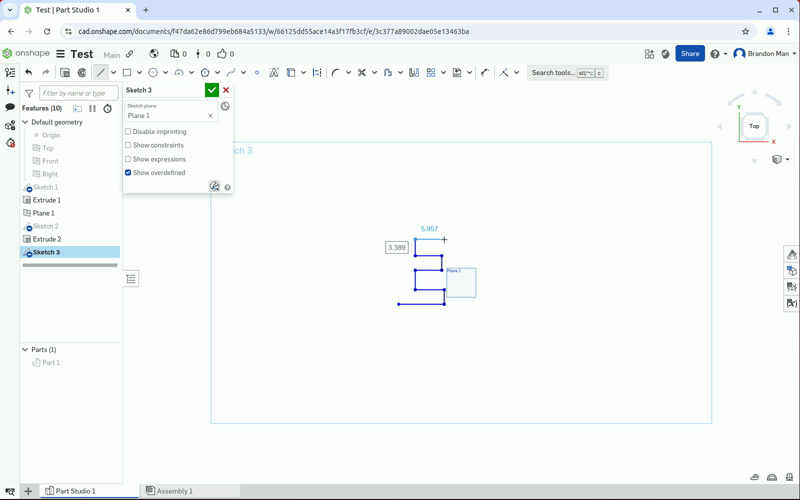
mouse_move(474, 239)
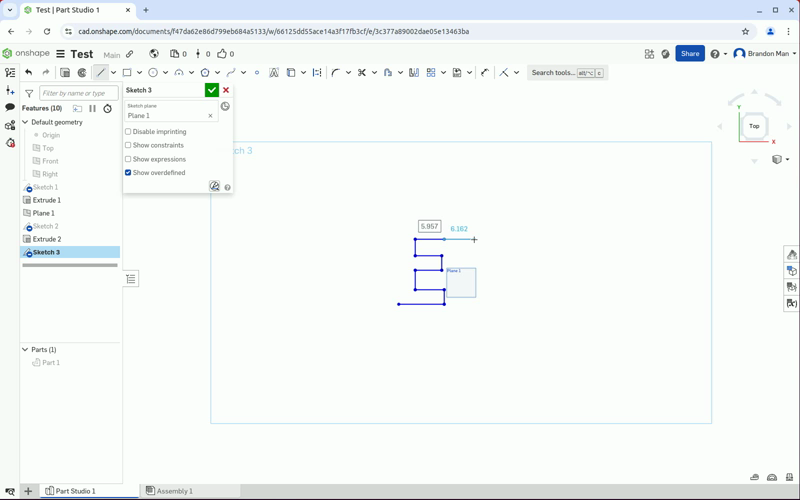
mouse_move(444, 225)
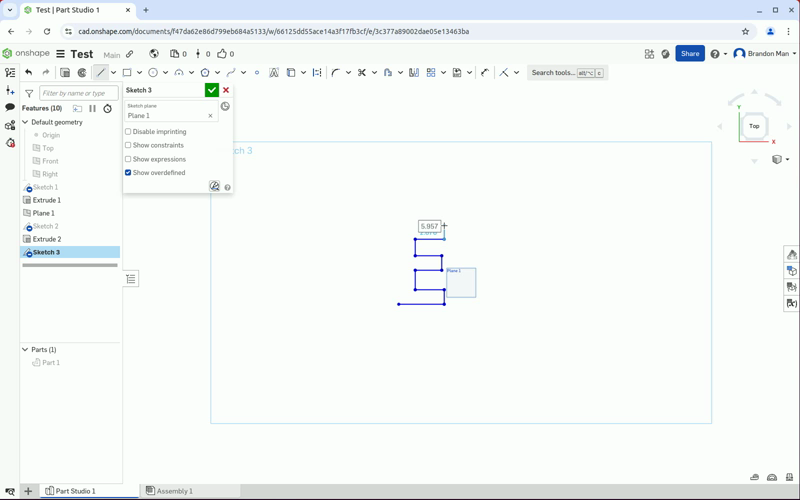
click(444, 225)
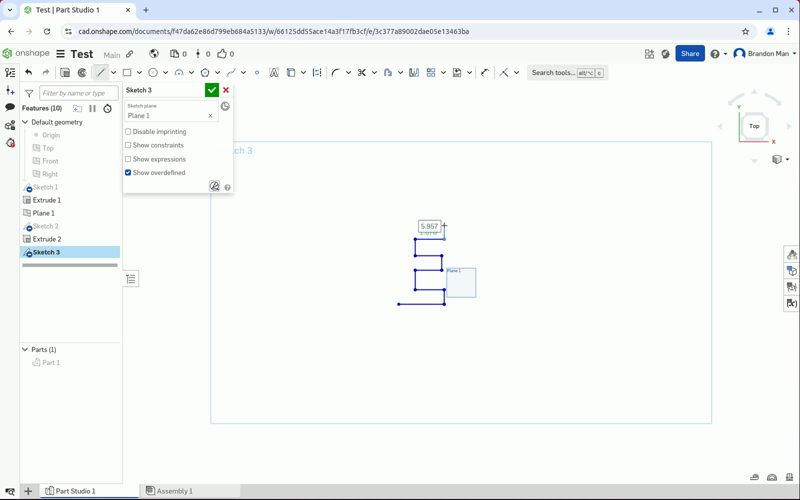
key_up(shift)
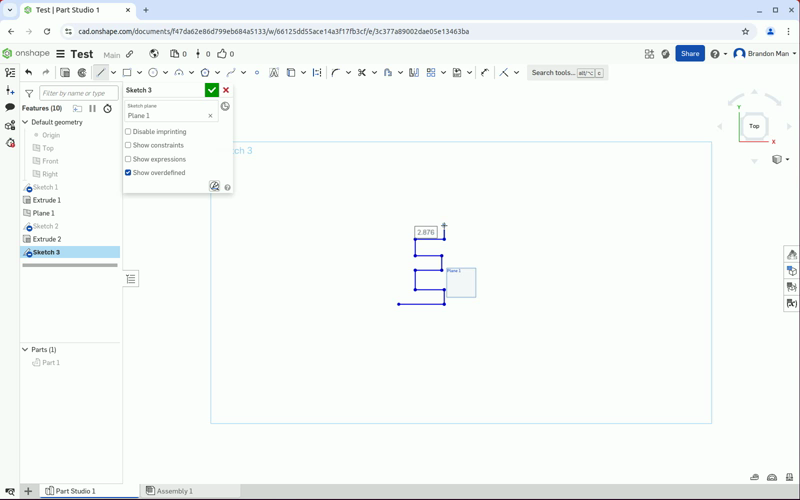
key_down(shift)
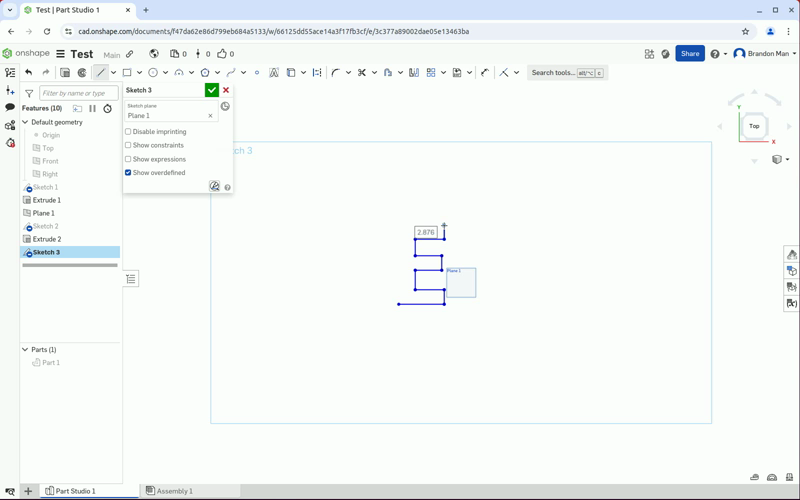
mouse_move(474, 225)
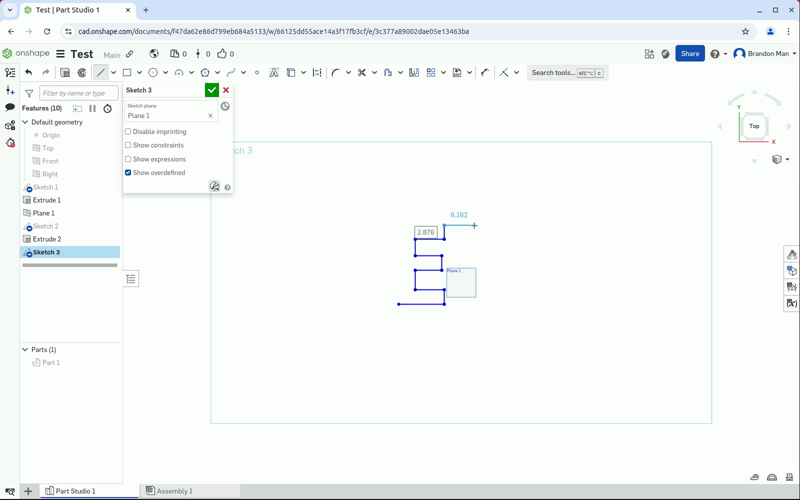
mouse_move(398, 225)
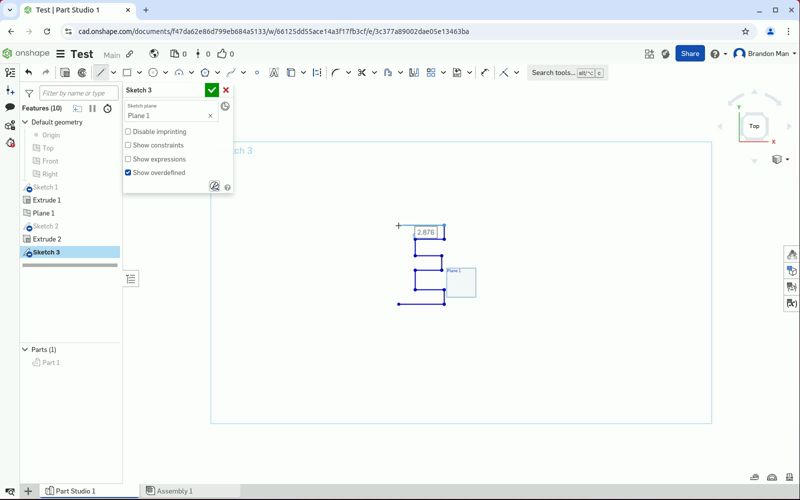
click(398, 225)
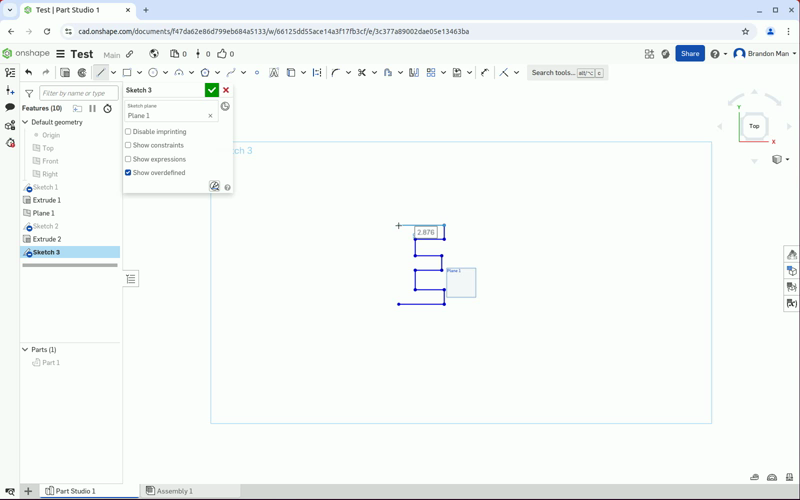
key_up(shift)
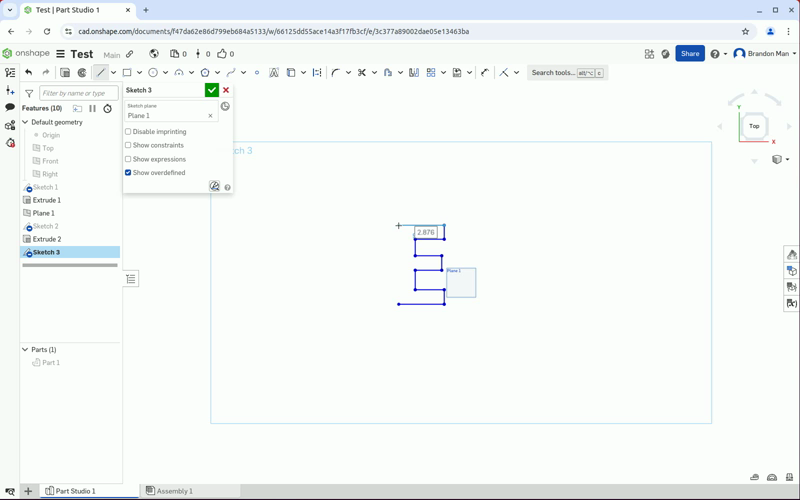
key_down(shift)
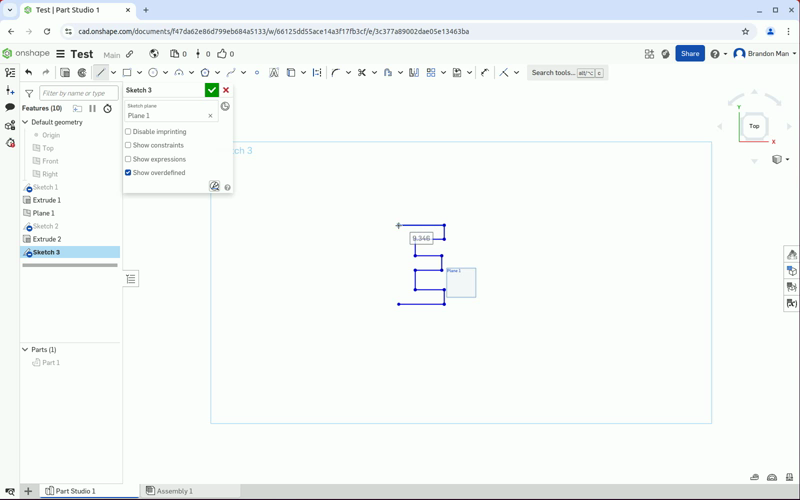
mouse_move(398, 304)
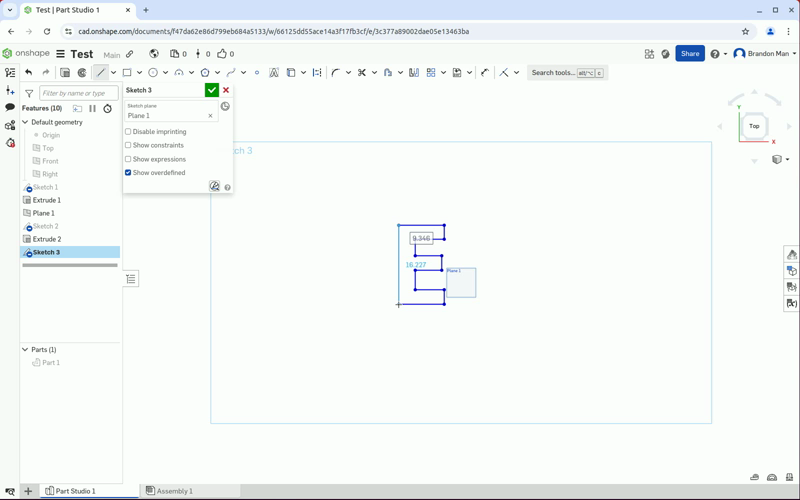
key_up(shift)
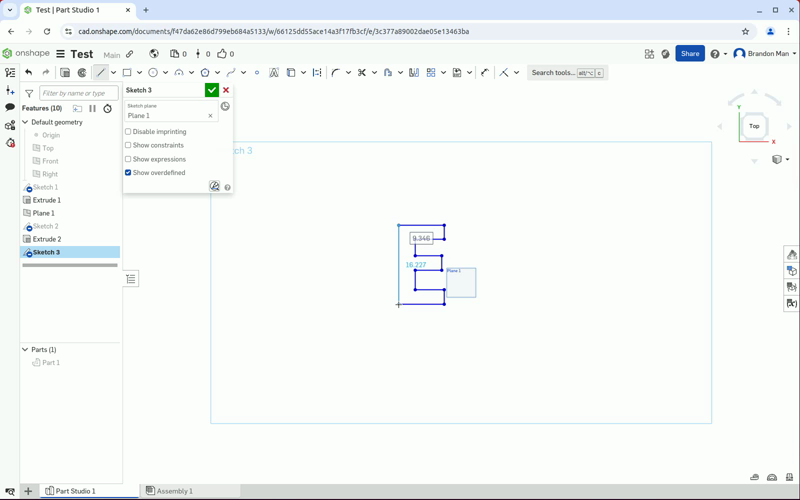
click(398, 304)
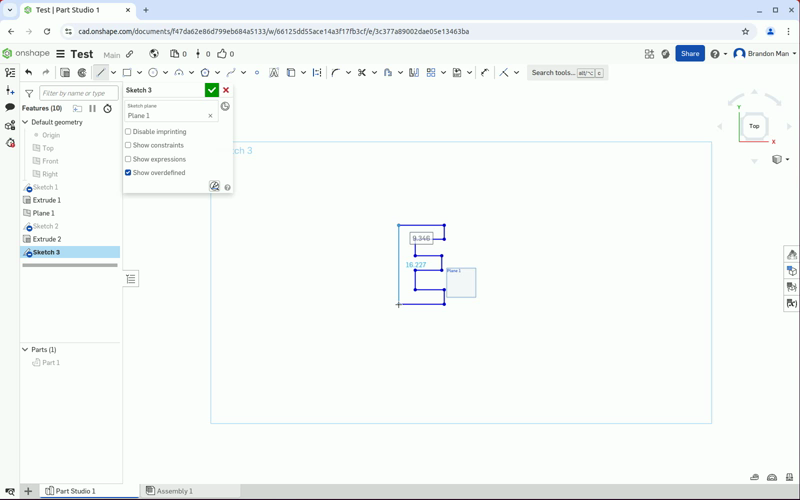
key(esc)
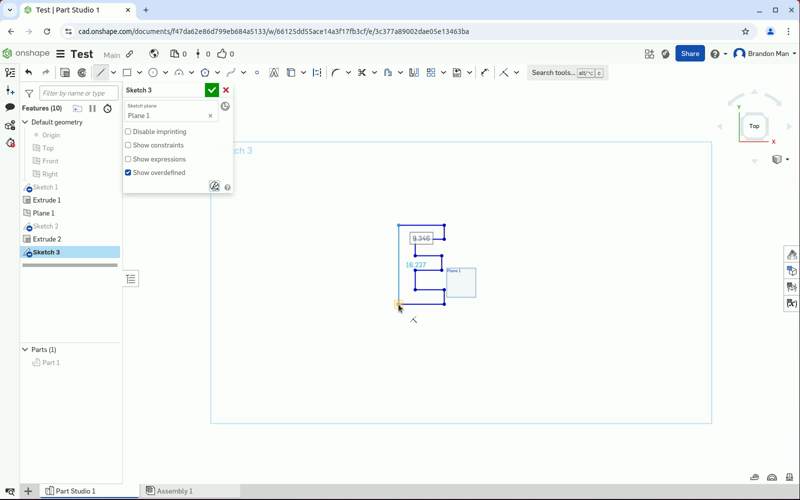
mouse_move(403, 236)
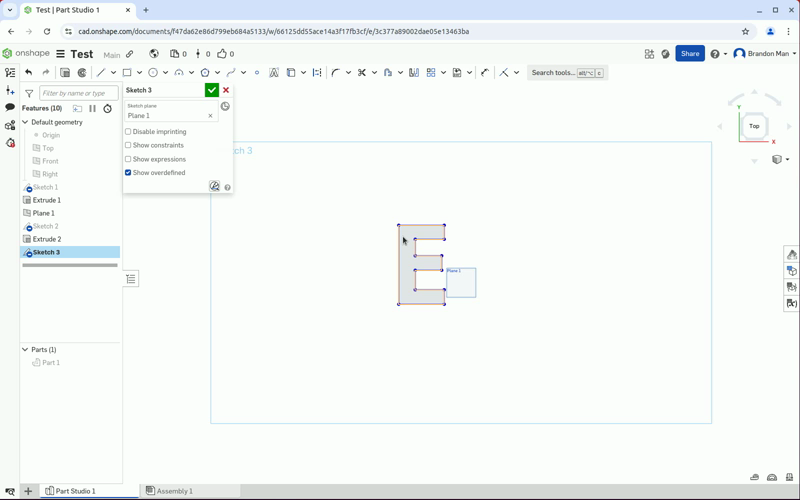
click(403, 236)
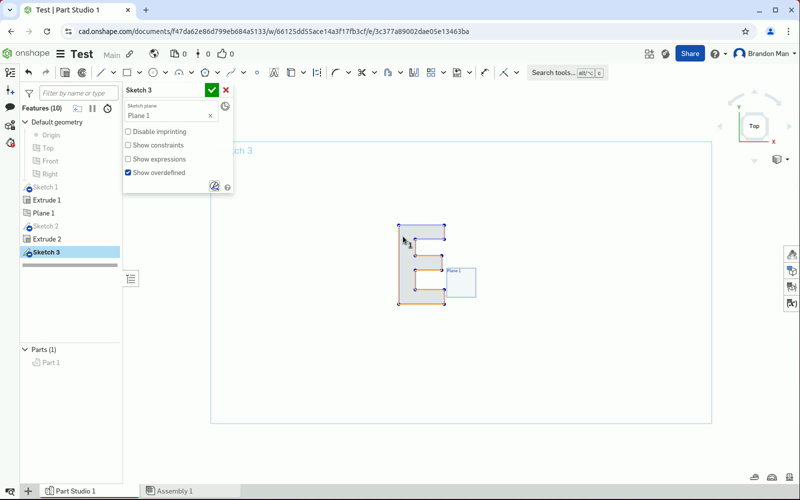
mouse_move(73, 352)
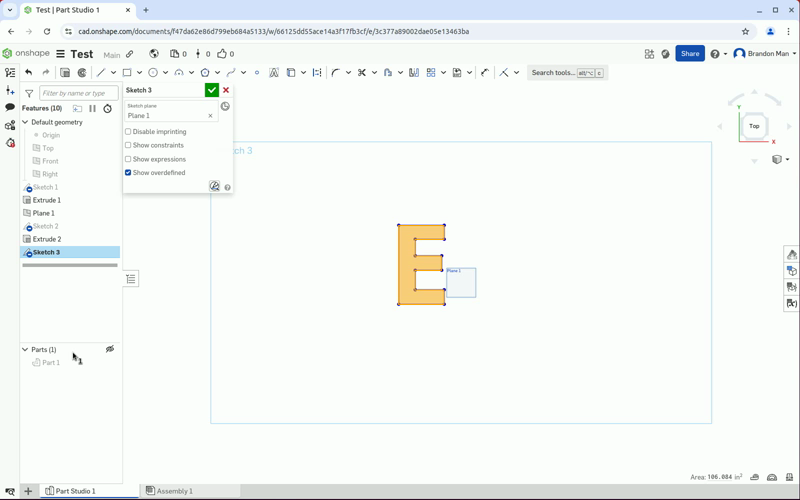
key(shift+y)
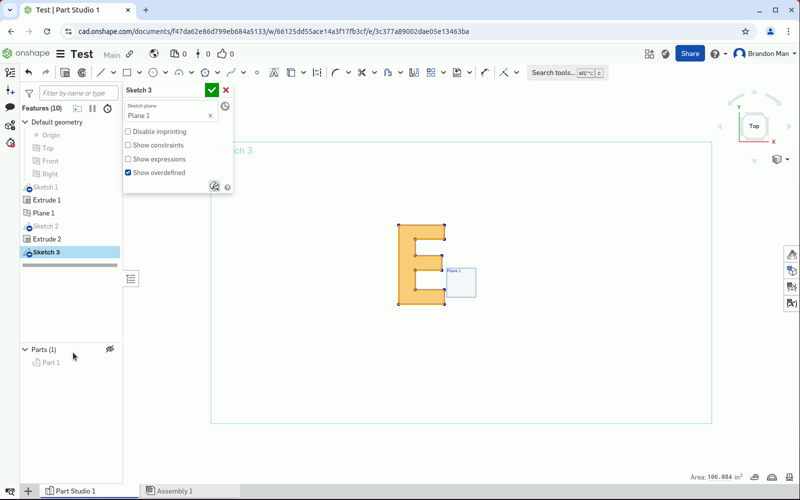
key(shift+e)
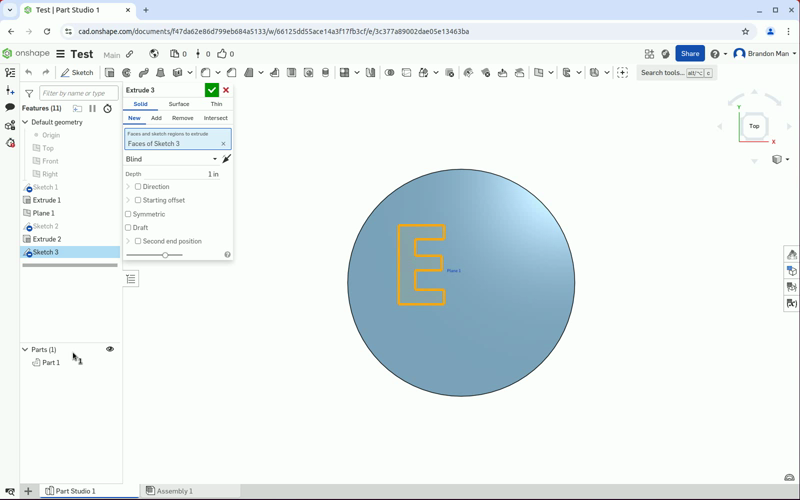
mouse_move(143, 106)
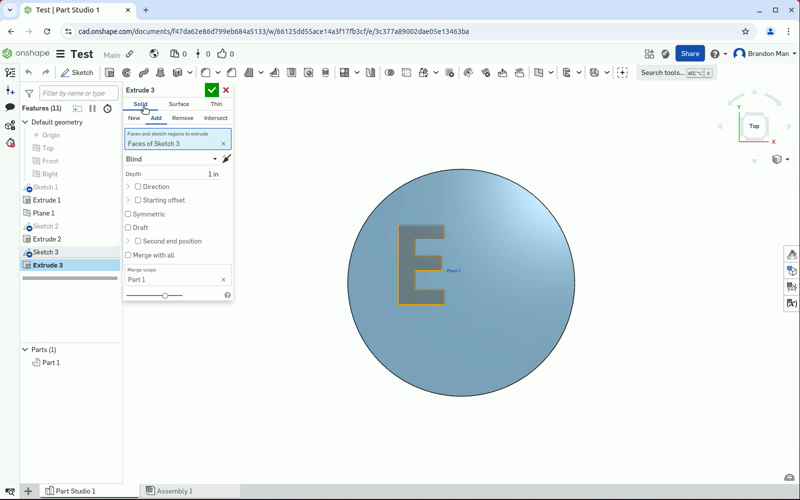
click(143, 106)
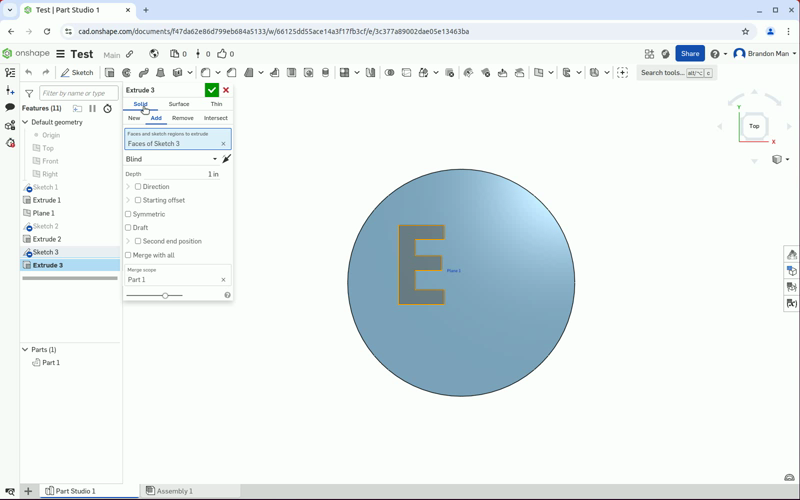
mouse_move(186, 120)
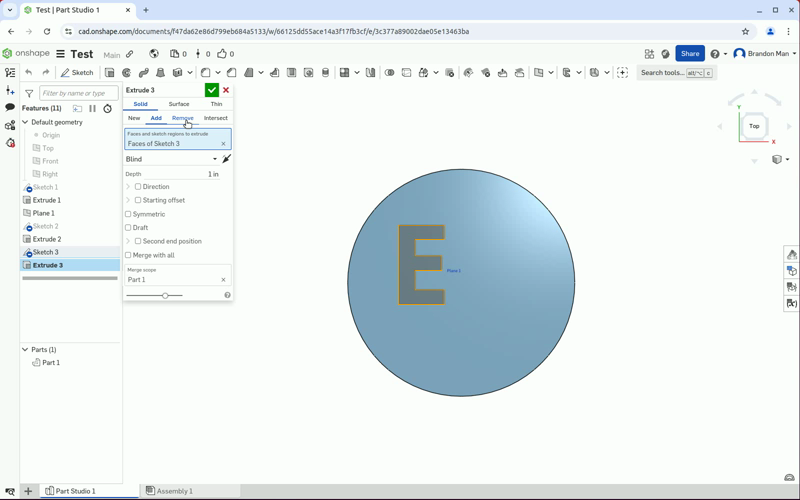
click(186, 120)
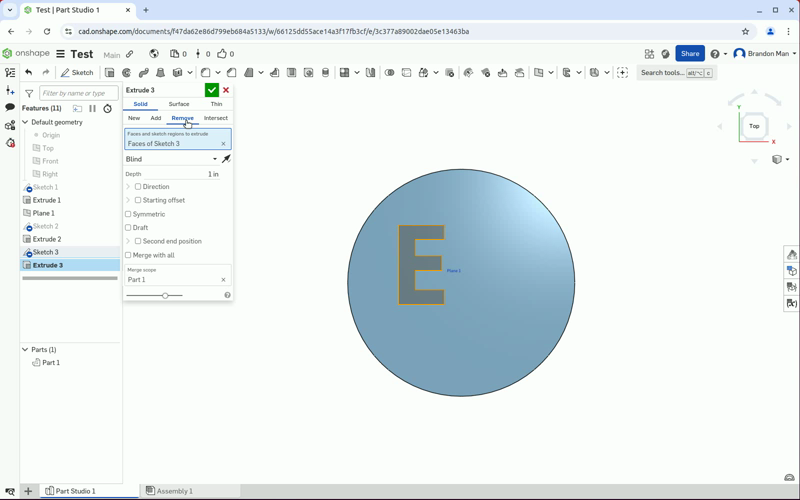
key(tab, 4)
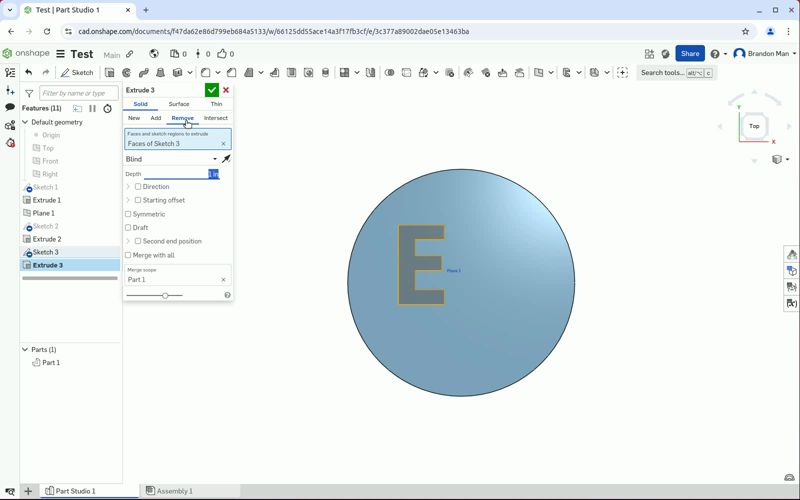
text(0.481)
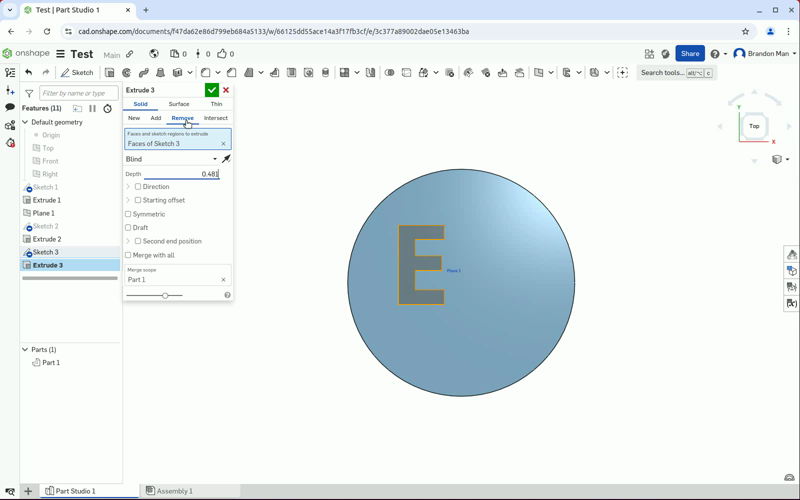
key(tab, 6)
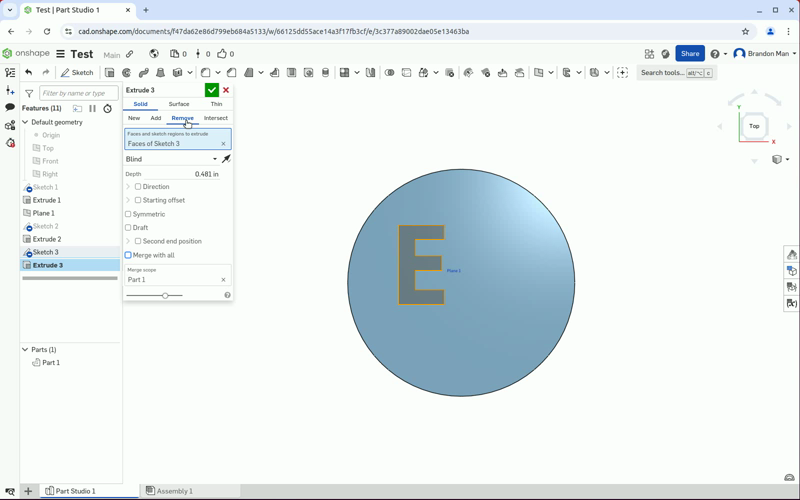
key(space)
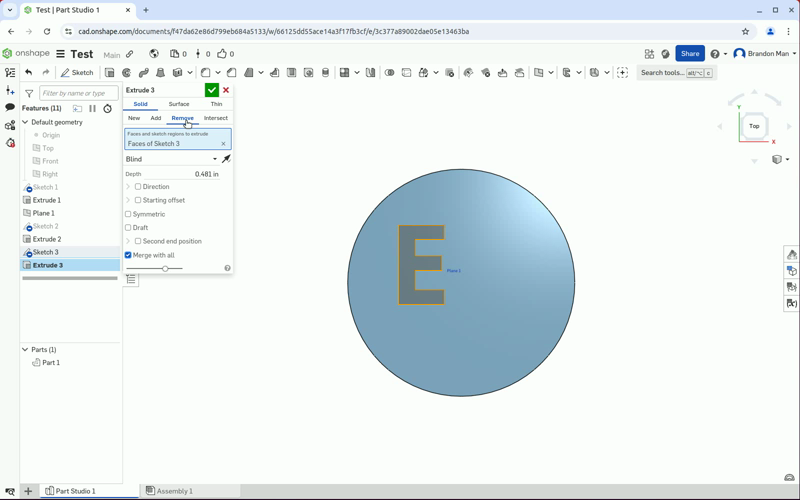
key(enter)
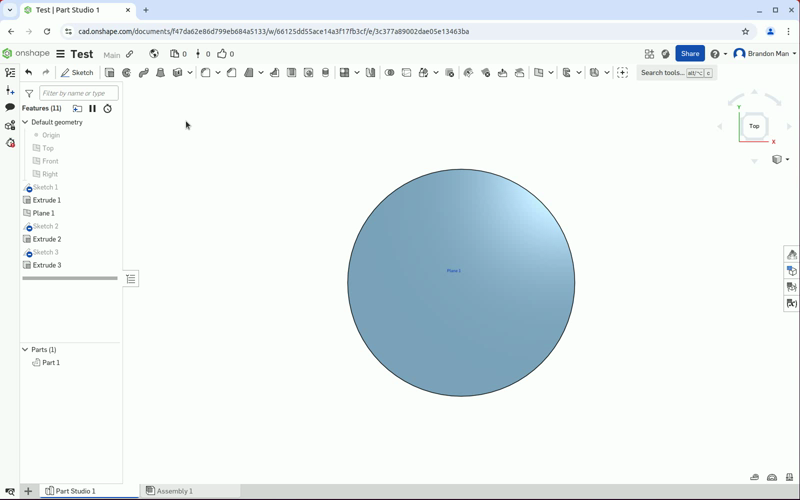
key(shift+h)
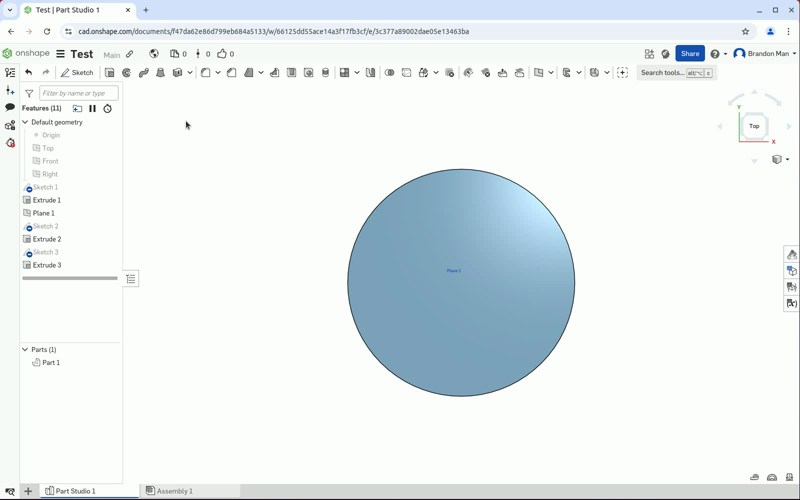
key(shift+h)
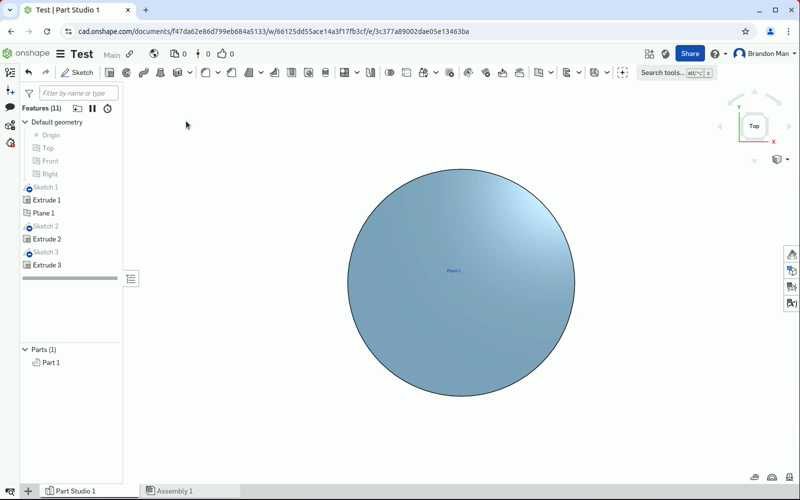
mouse_move(73, 189)
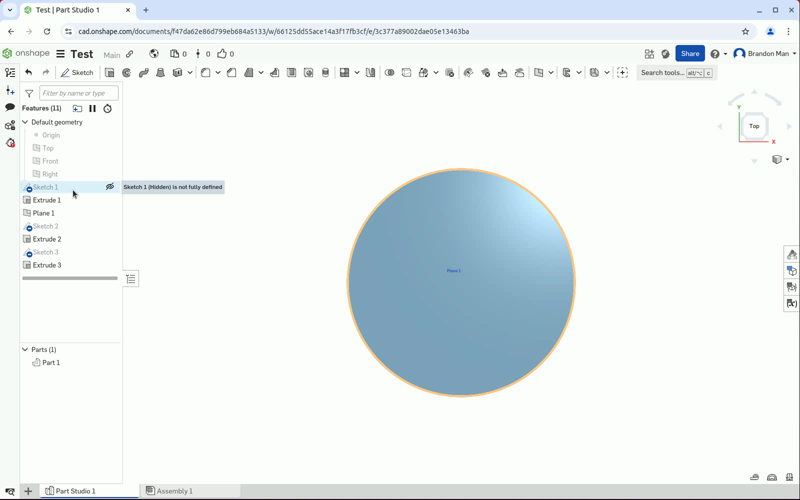
click(73, 189)
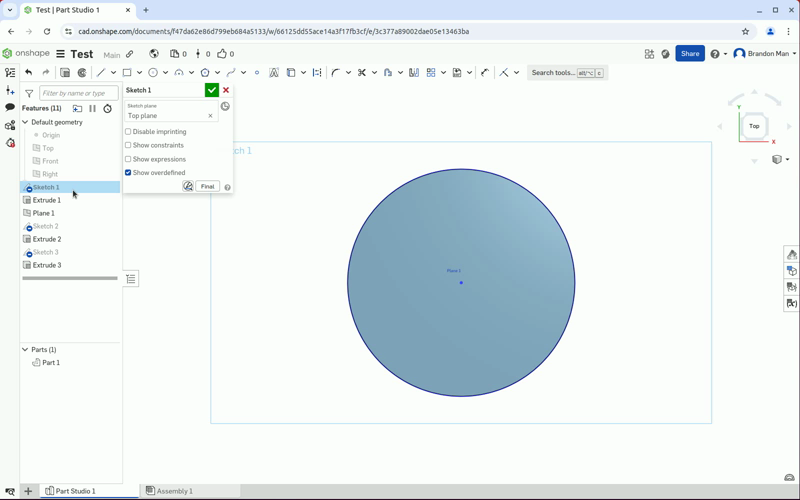
mouse_move(229, 92)
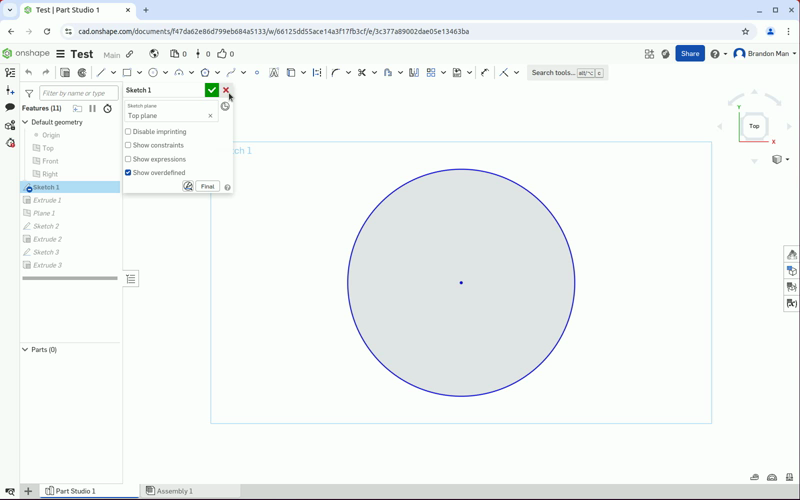
click(229, 92)
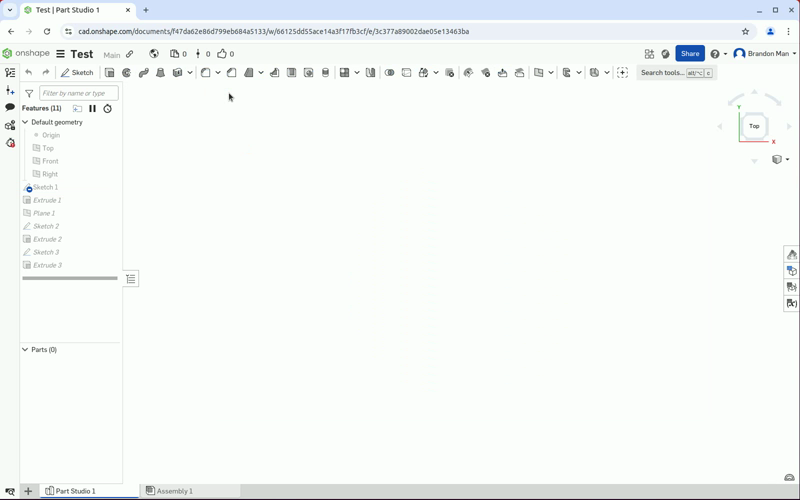
key(shift+s)
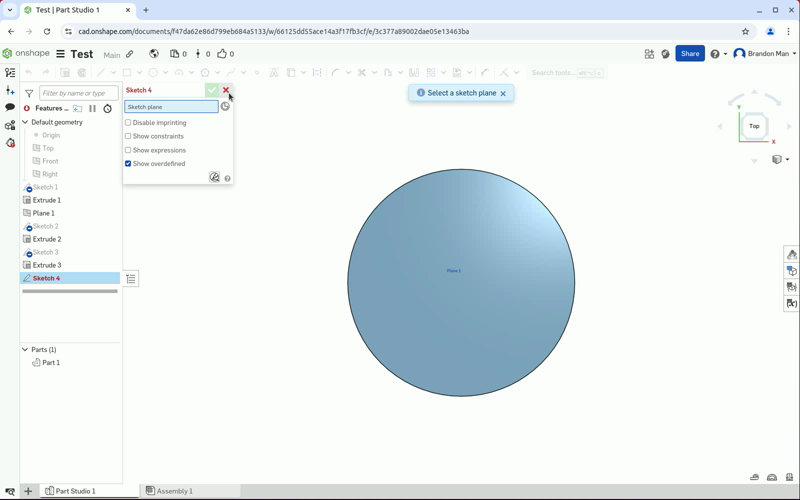
mouse_move(73, 215)
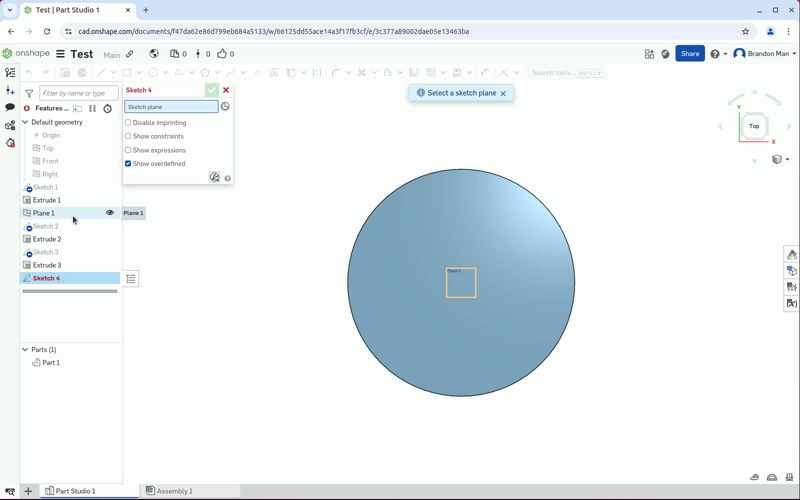
click(73, 215)
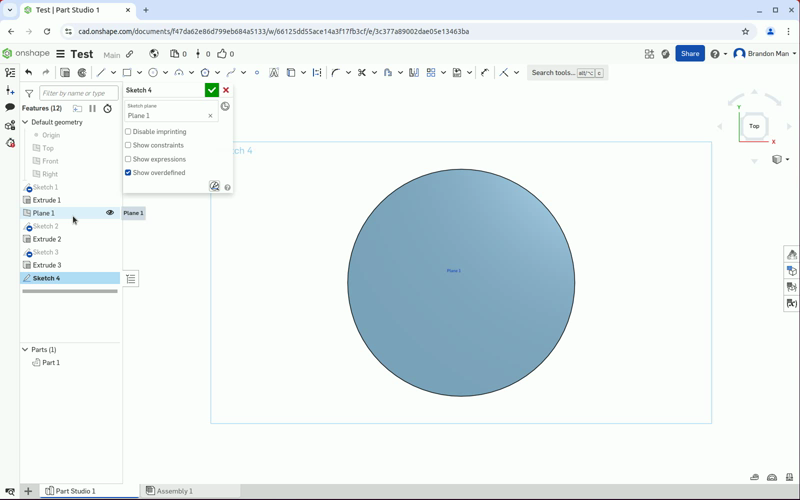
mouse_move(73, 352)
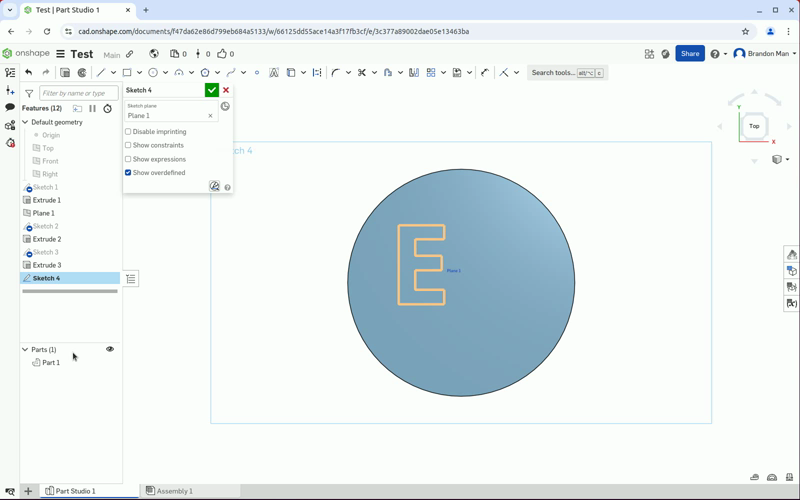
key(y)
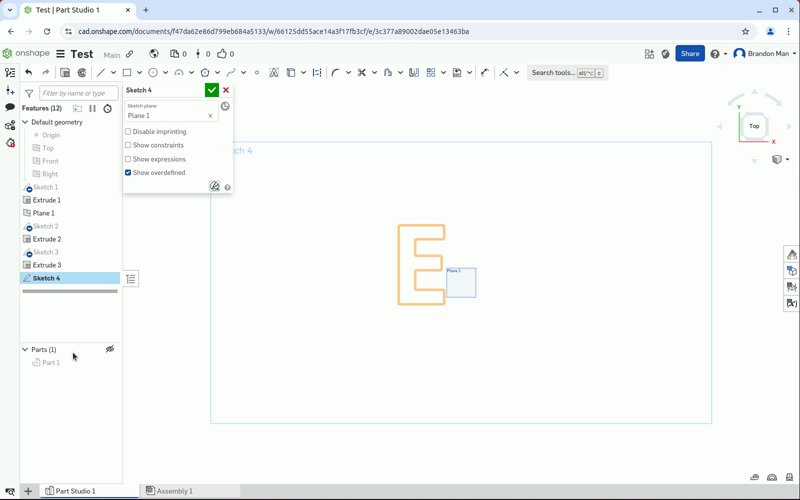
key(l)
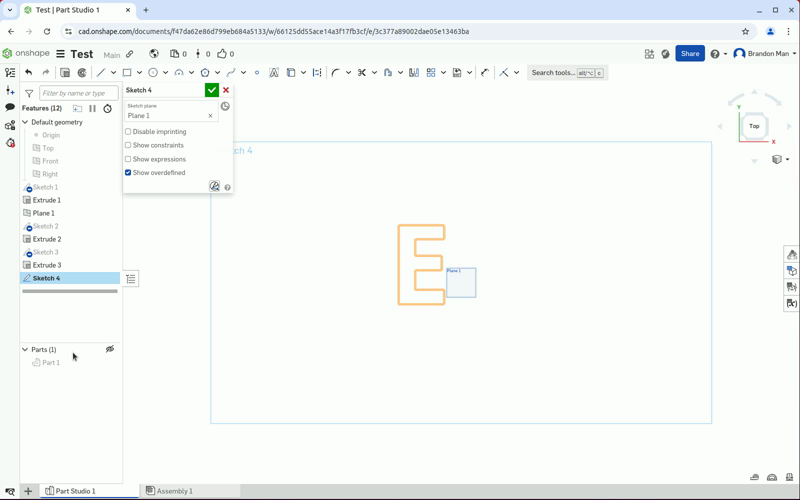
key_down(shift)
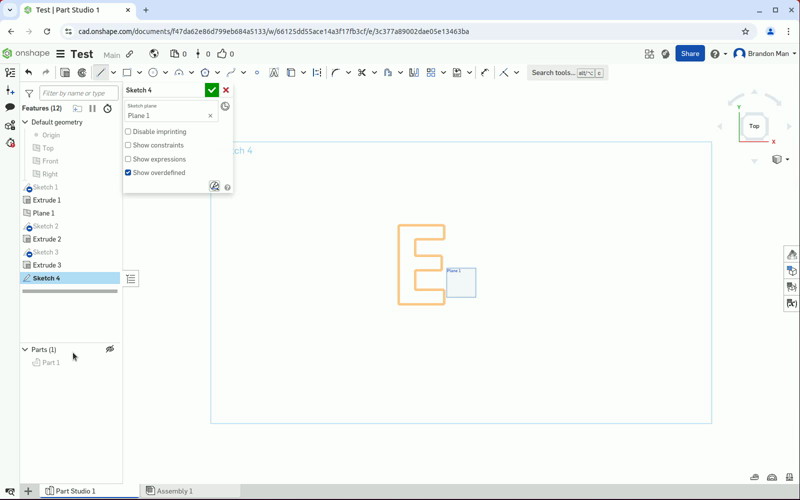
mouse_move(477, 335)
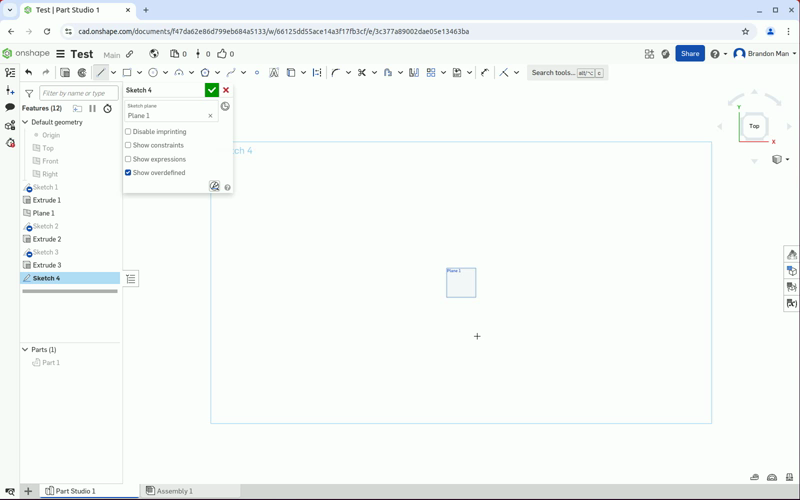
click(477, 335)
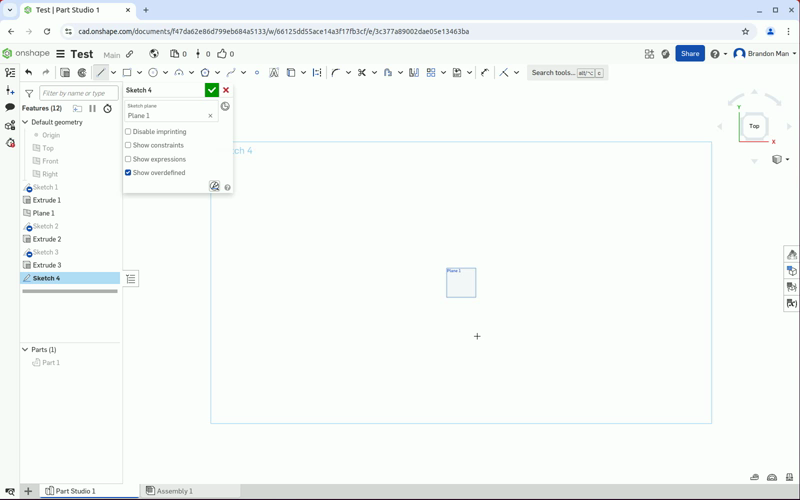
key_up(shift)
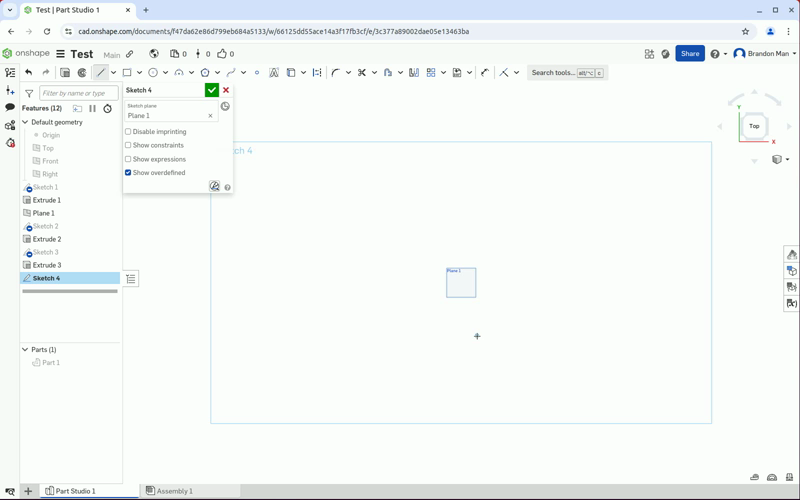
key_down(shift)
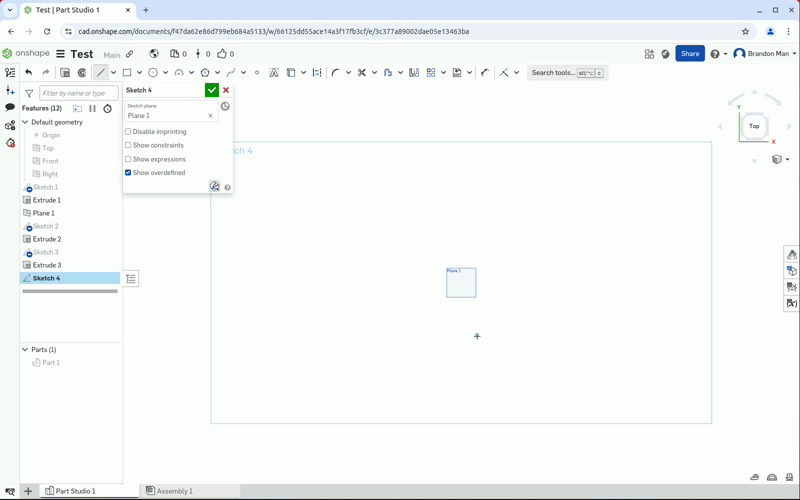
mouse_move(507, 335)
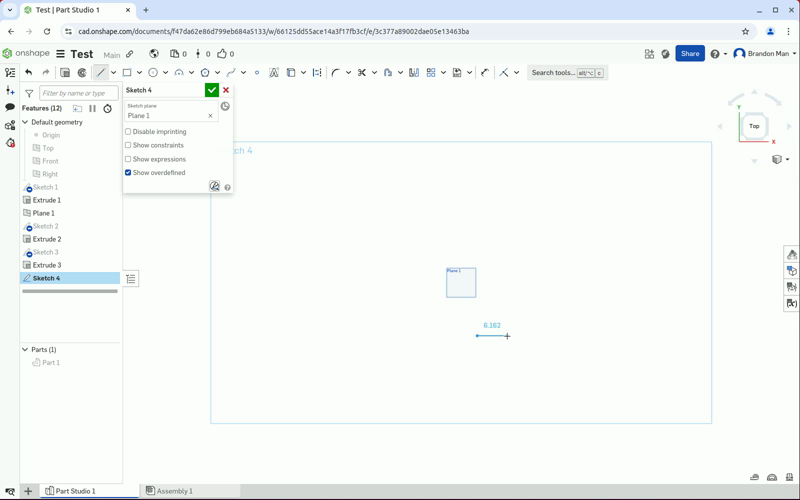
mouse_move(522, 335)
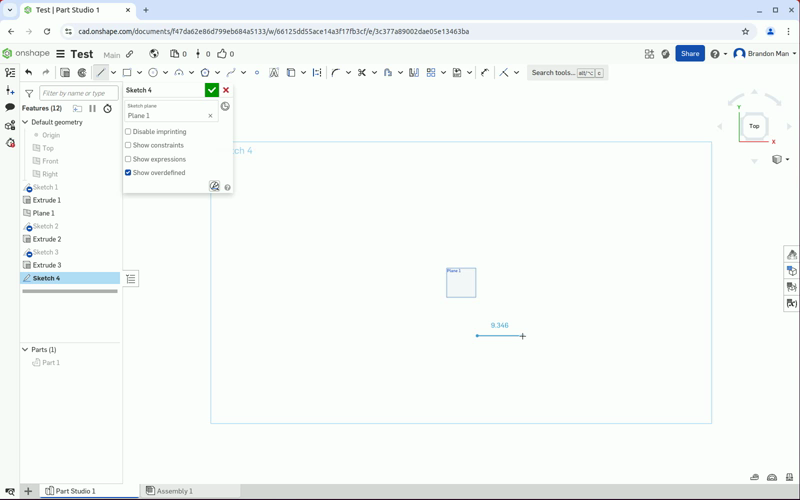
click(522, 335)
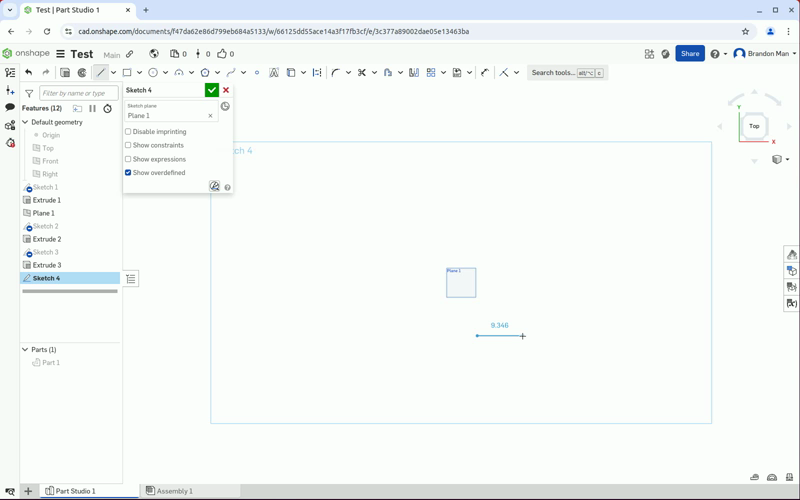
key_up(shift)
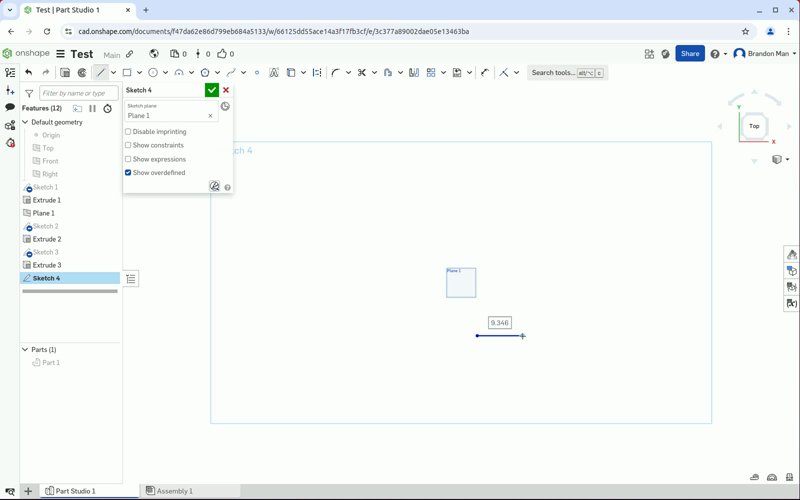
key_down(shift)
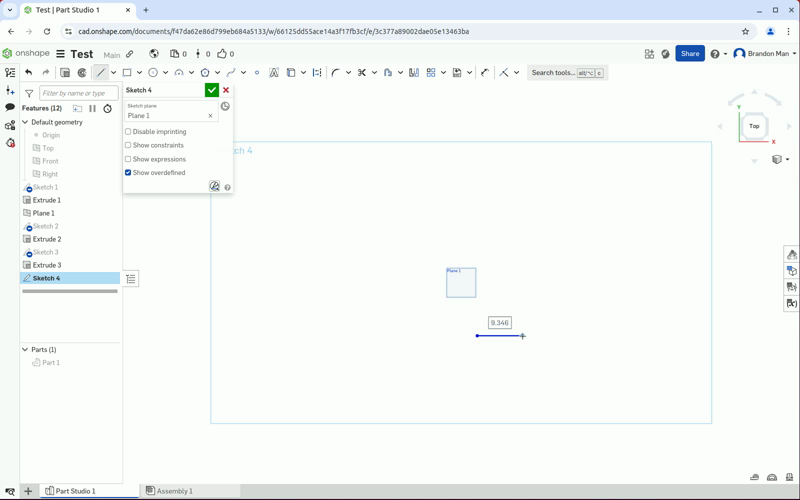
mouse_move(552, 335)
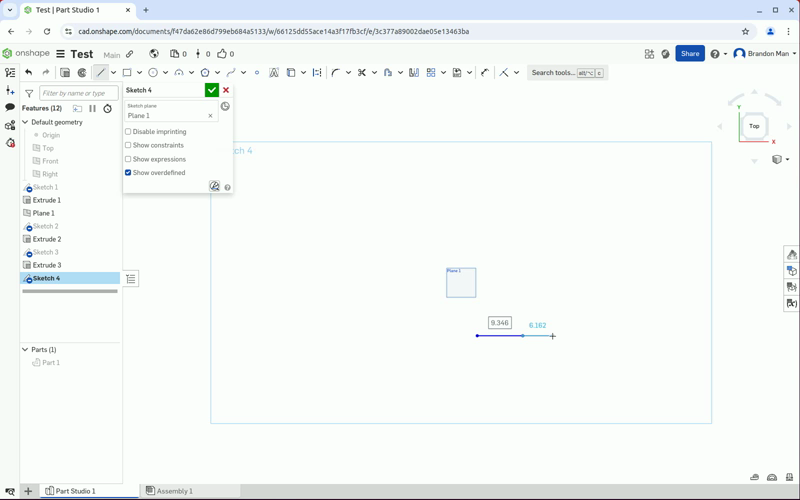
mouse_move(522, 321)
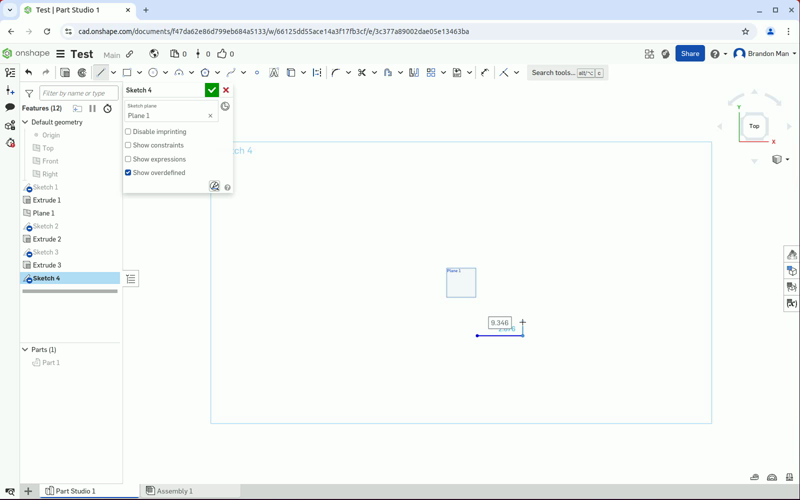
click(522, 321)
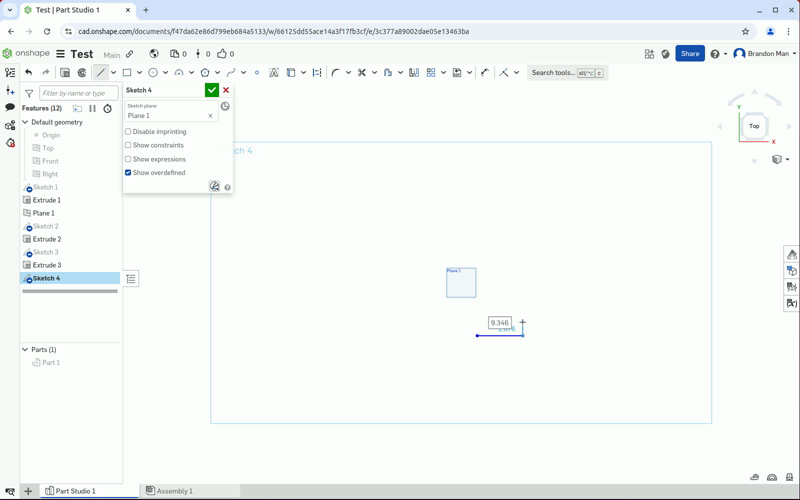
key_up(shift)
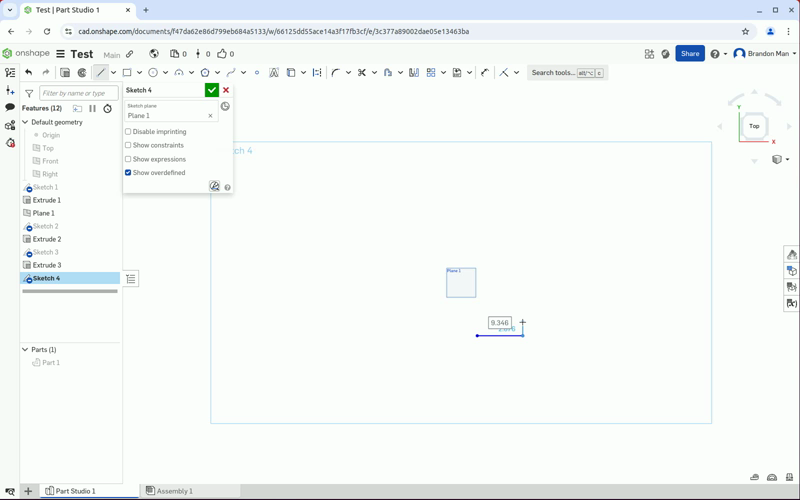
key_down(shift)
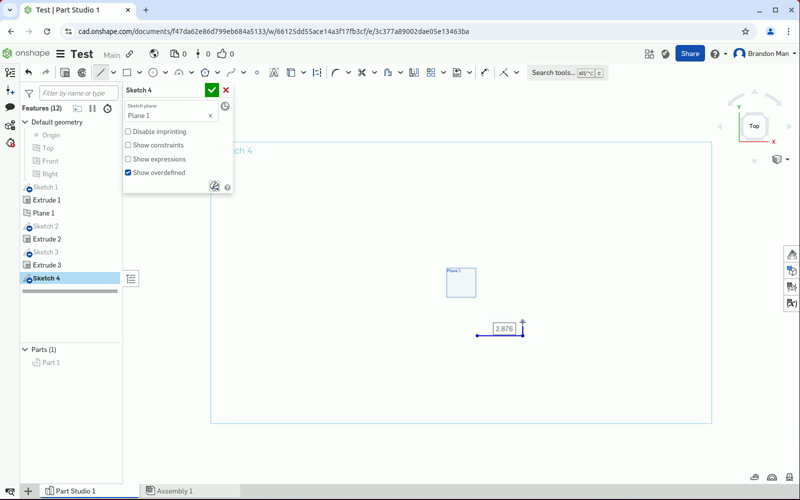
mouse_move(552, 321)
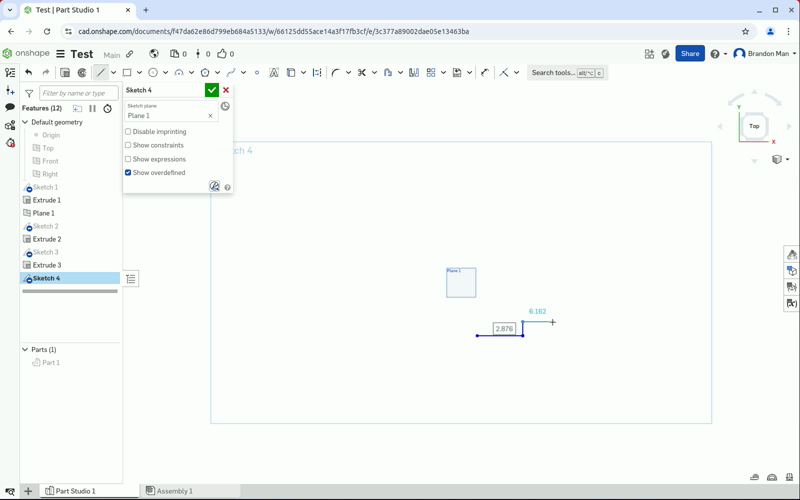
mouse_move(493, 321)
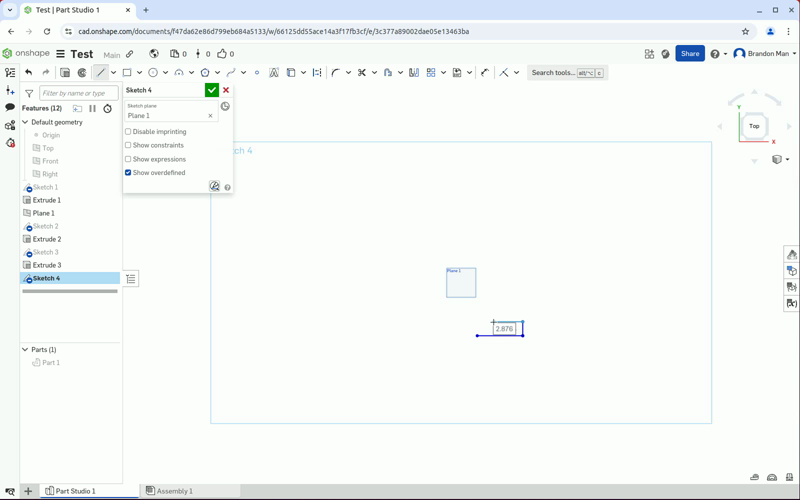
click(493, 321)
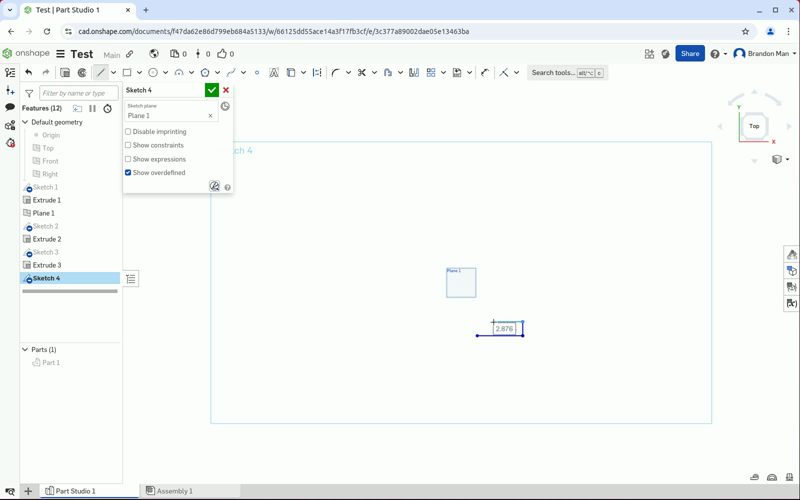
key_up(shift)
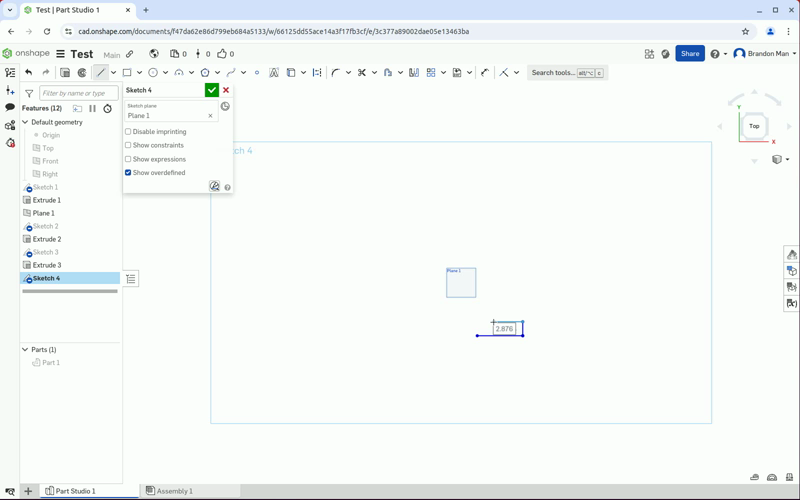
key_down(shift)
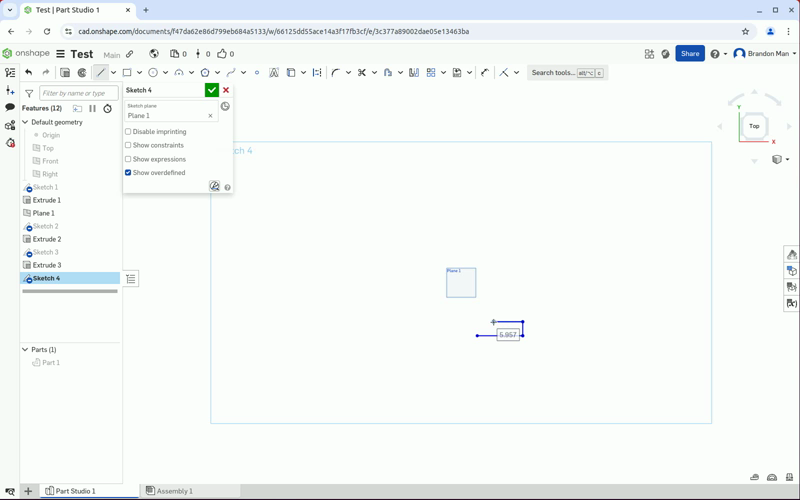
mouse_move(523, 321)
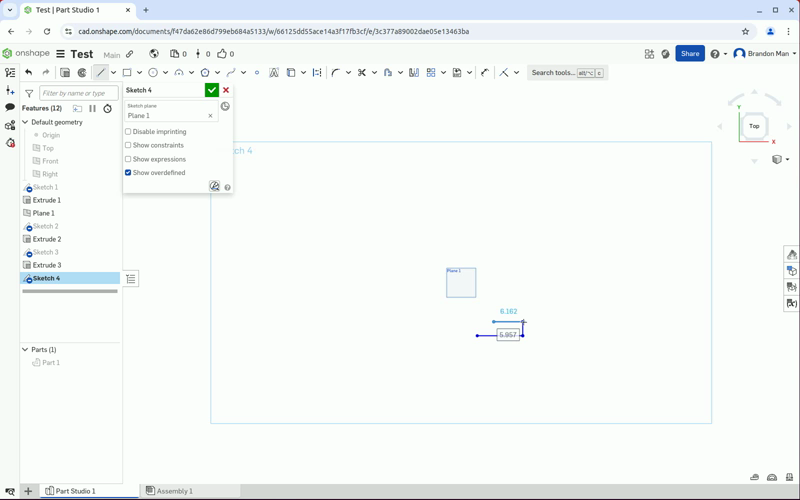
mouse_move(493, 301)
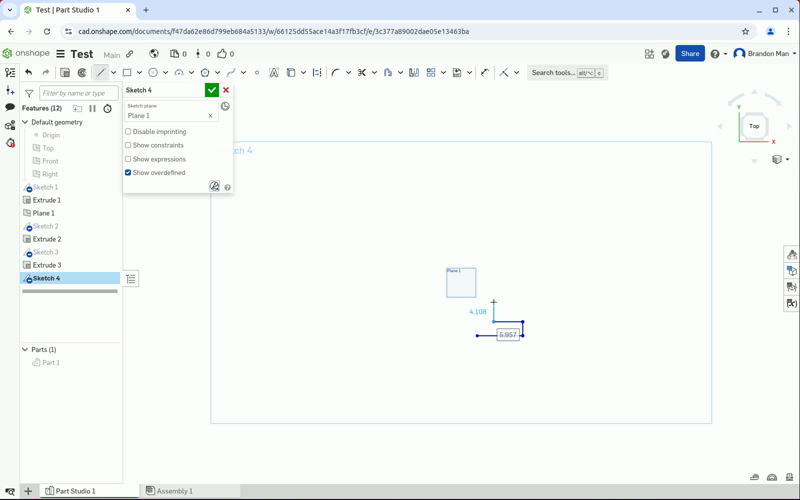
click(493, 301)
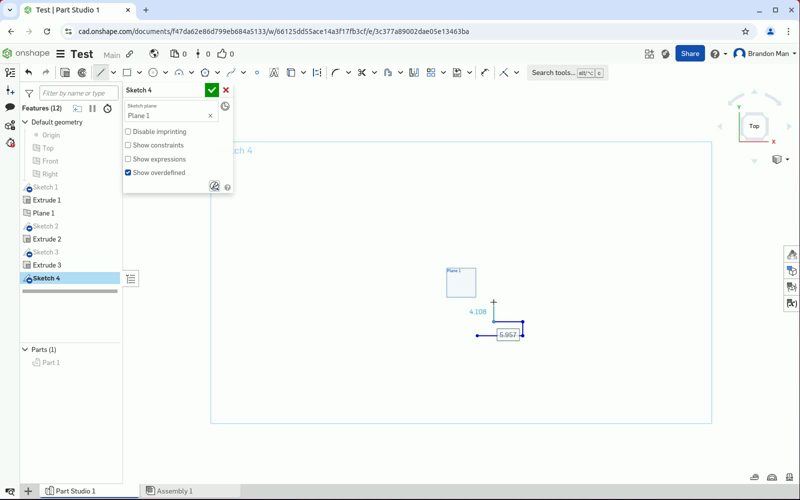
key_up(shift)
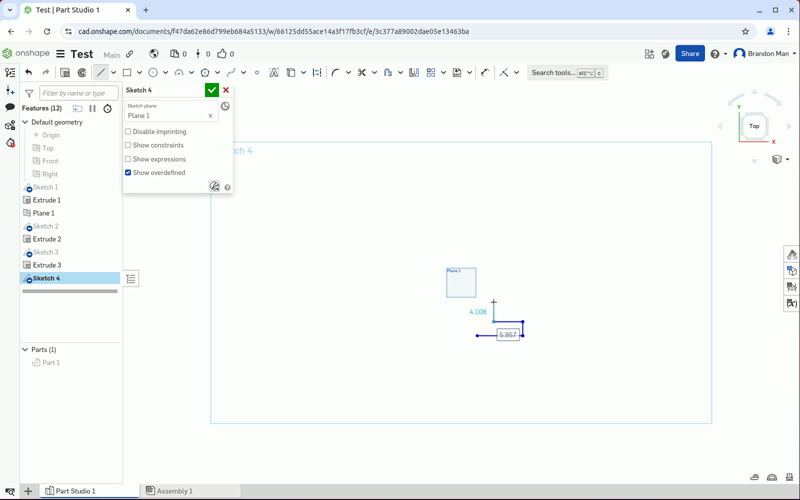
key_down(shift)
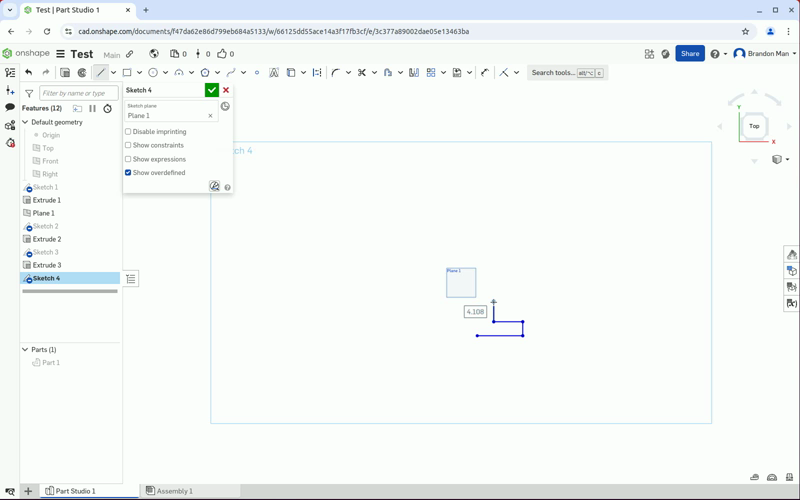
mouse_move(523, 301)
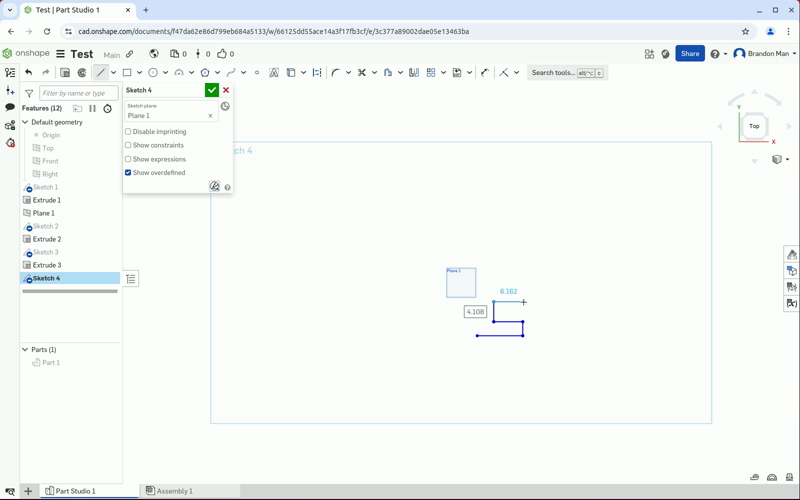
mouse_move(520, 301)
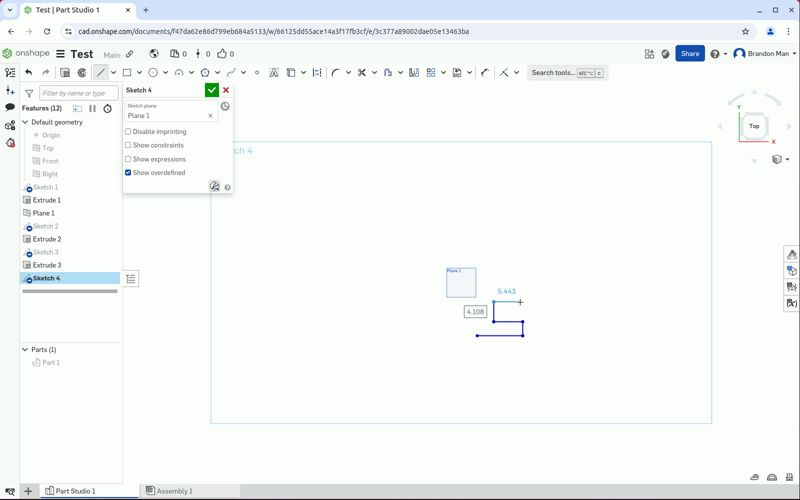
click(520, 301)
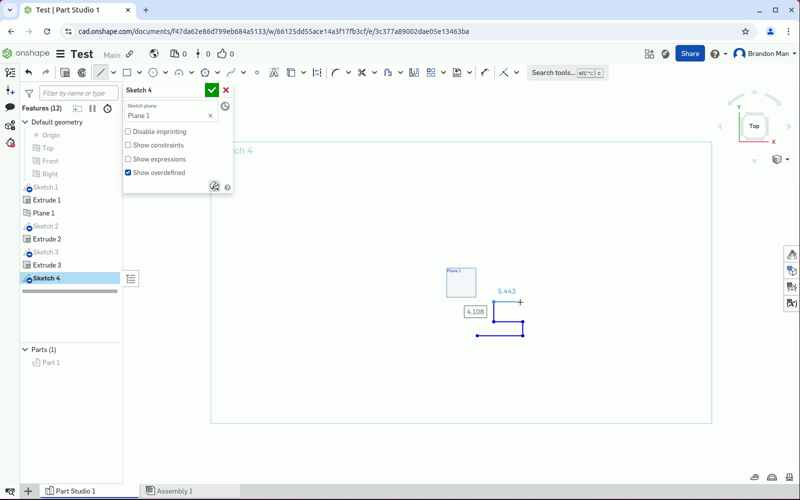
key_up(shift)
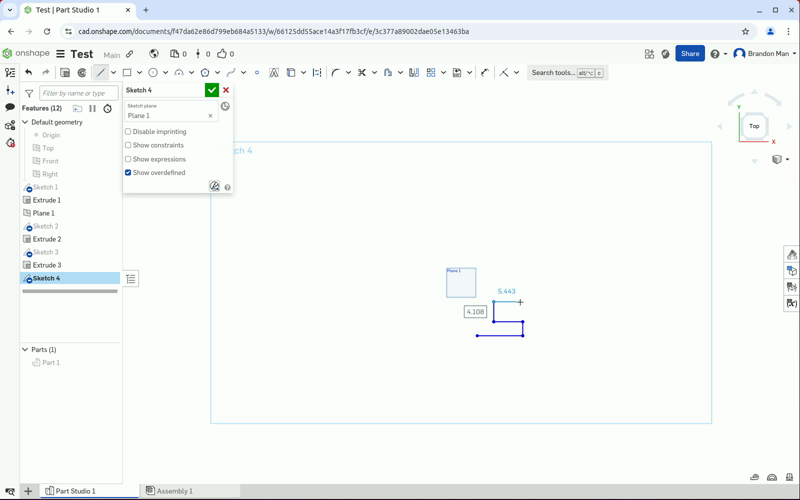
key_down(shift)
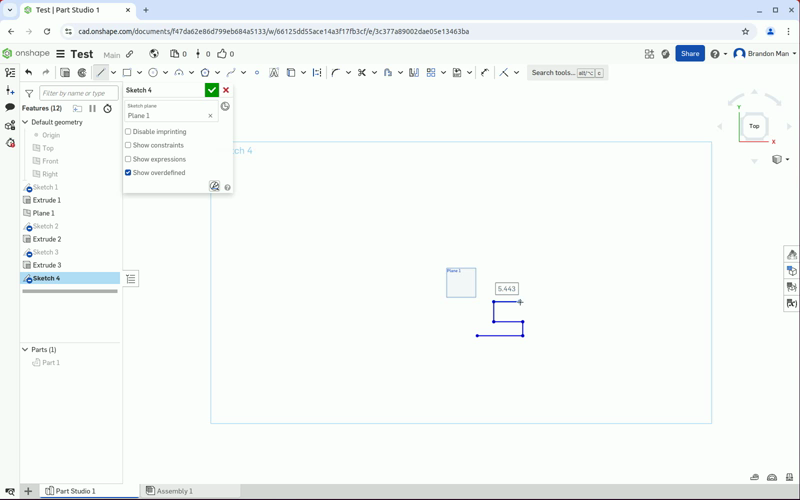
mouse_move(550, 301)
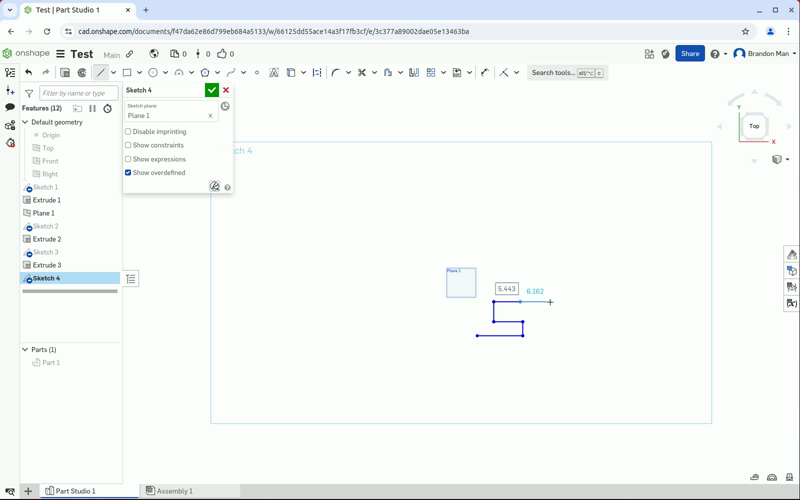
mouse_move(520, 287)
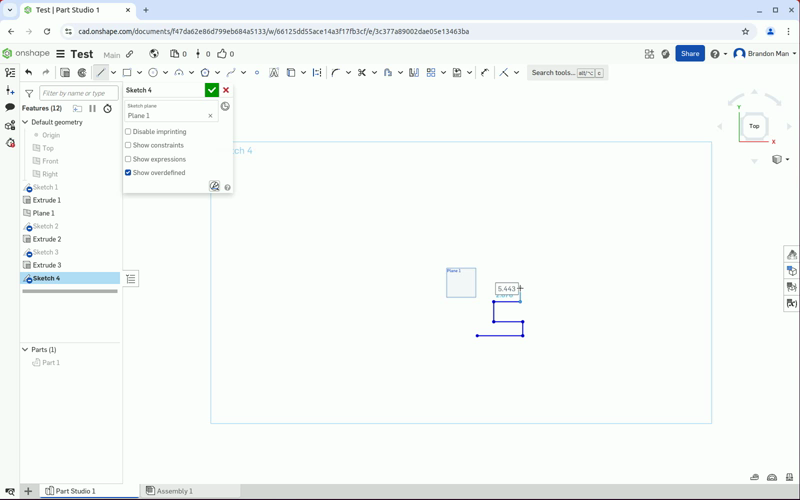
click(520, 287)
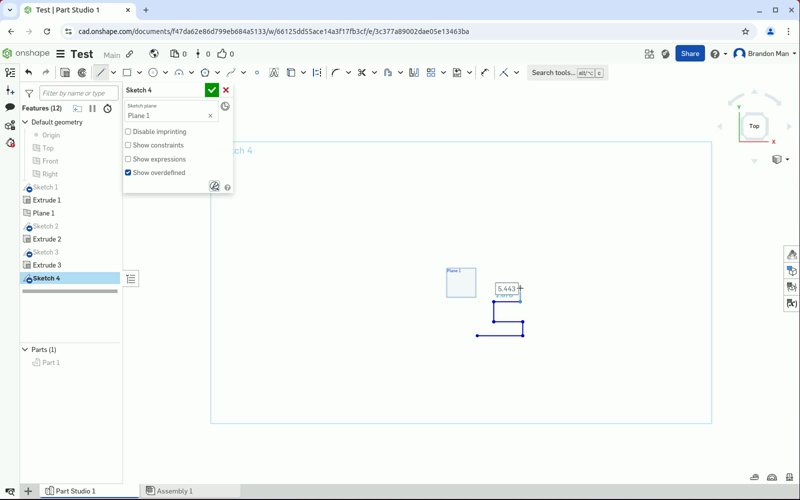
key_up(shift)
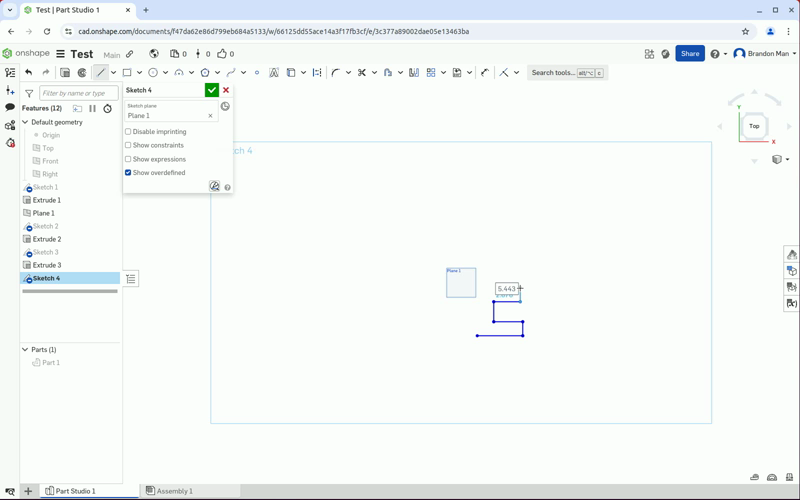
key_down(shift)
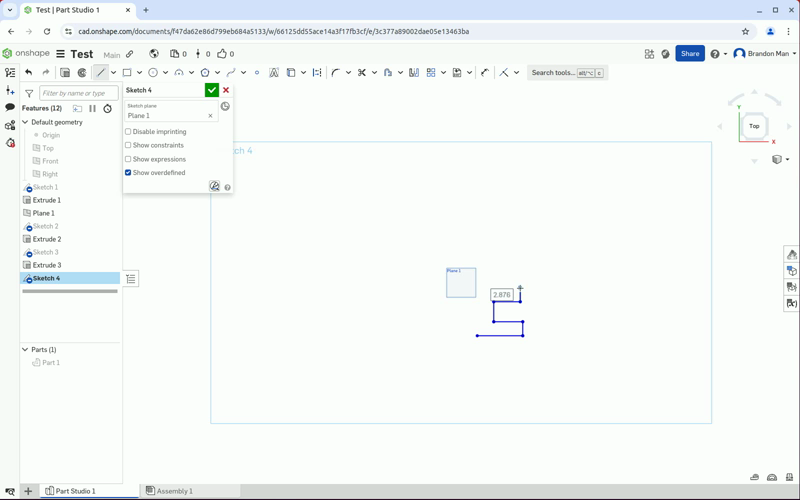
mouse_move(550, 287)
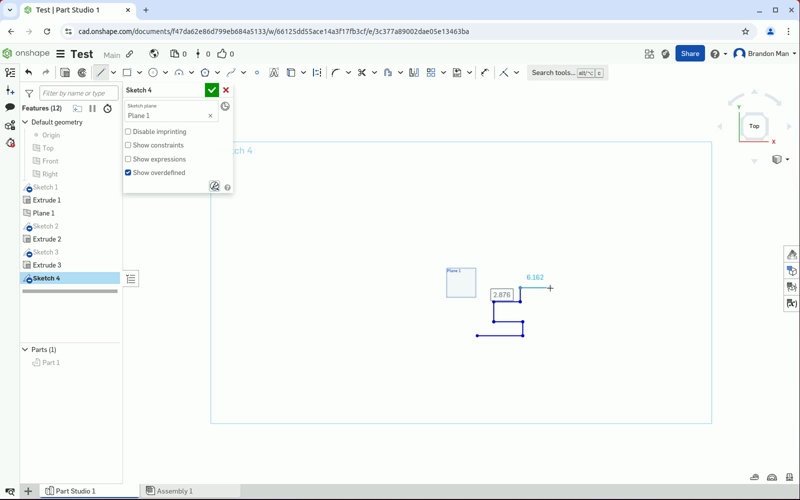
mouse_move(493, 287)
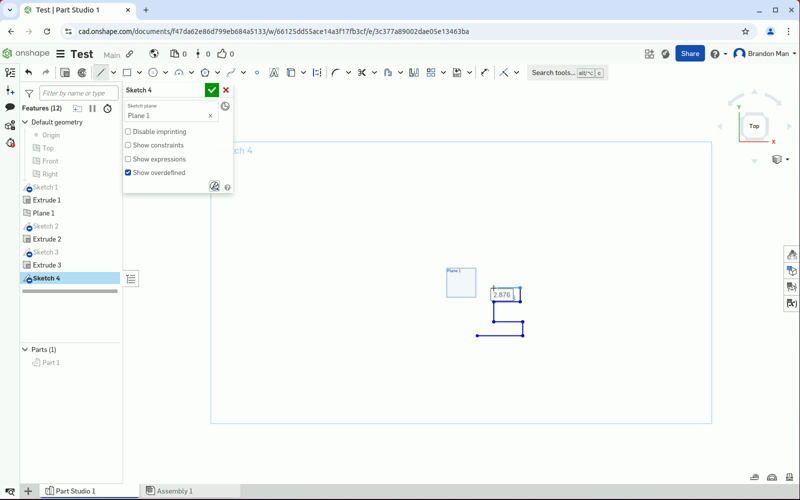
click(493, 287)
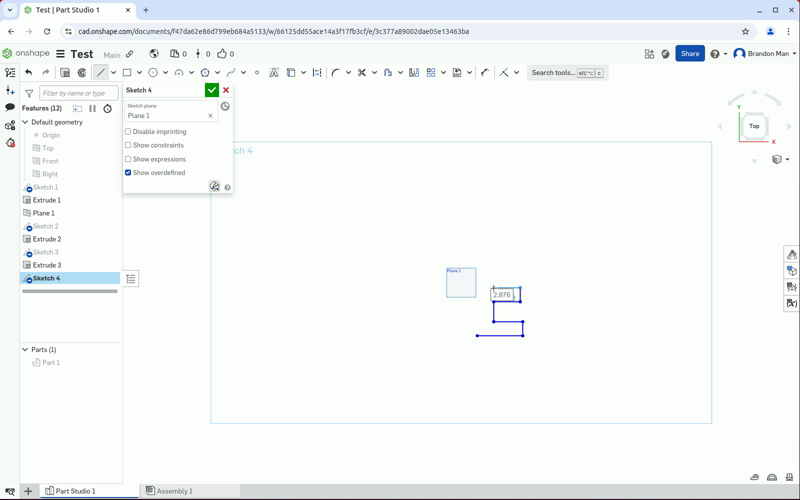
key_up(shift)
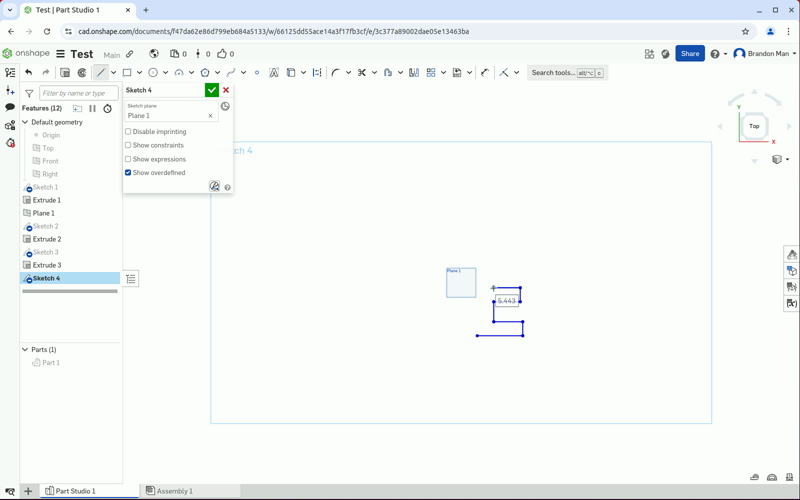
key_down(shift)
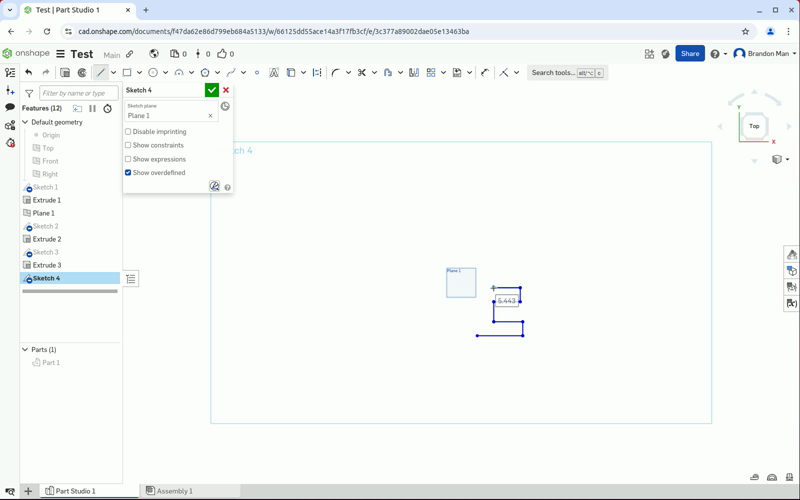
mouse_move(523, 287)
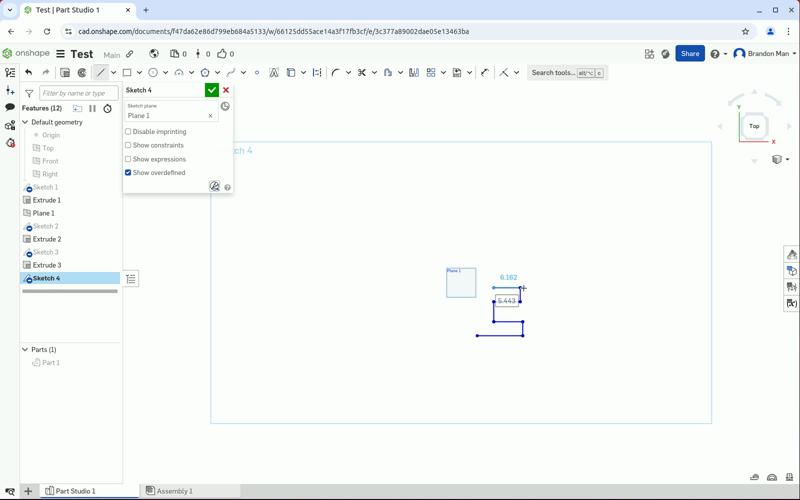
mouse_move(493, 270)
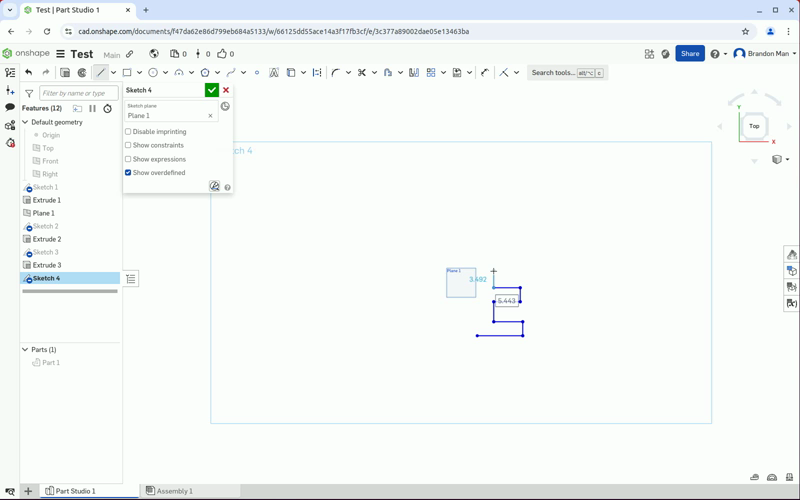
click(493, 270)
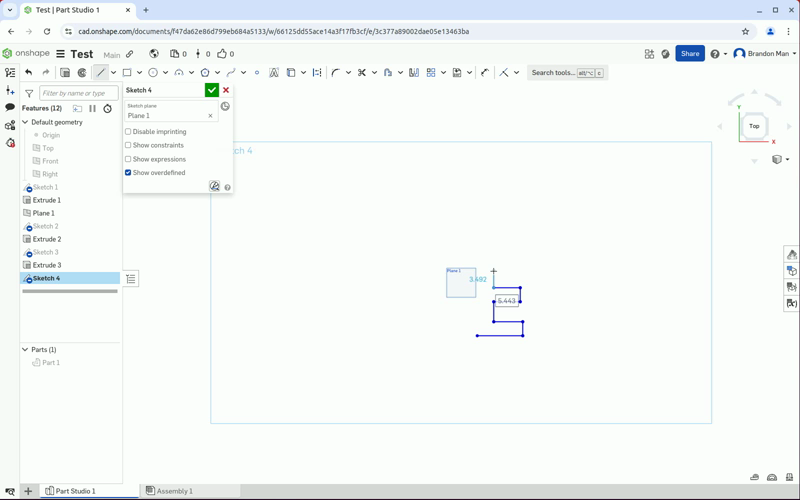
key_up(shift)
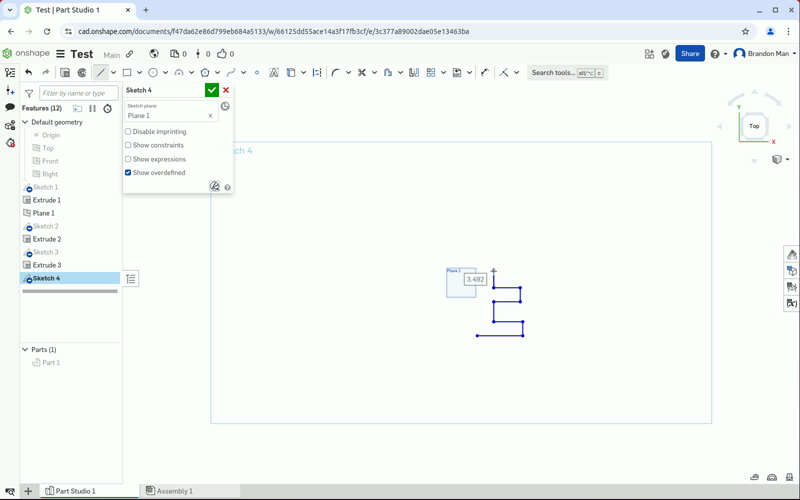
key_down(shift)
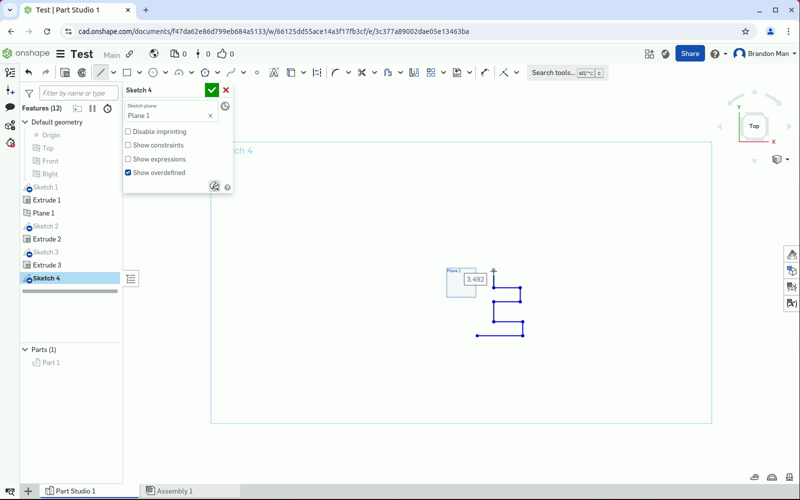
mouse_move(523, 270)
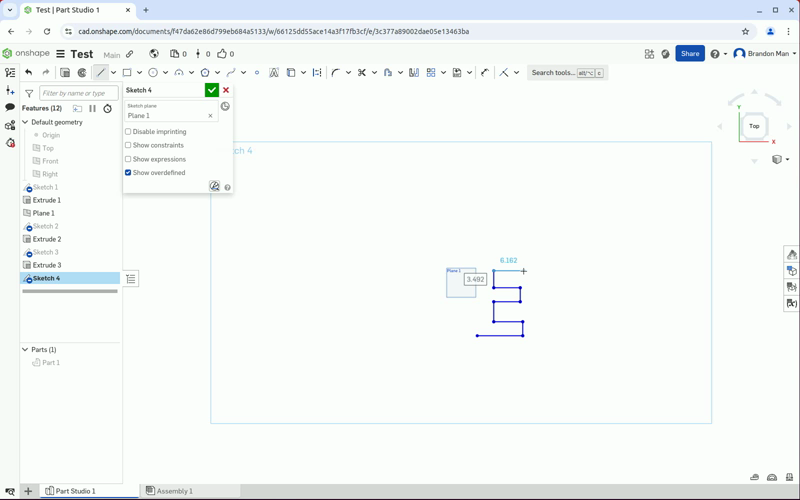
mouse_move(522, 270)
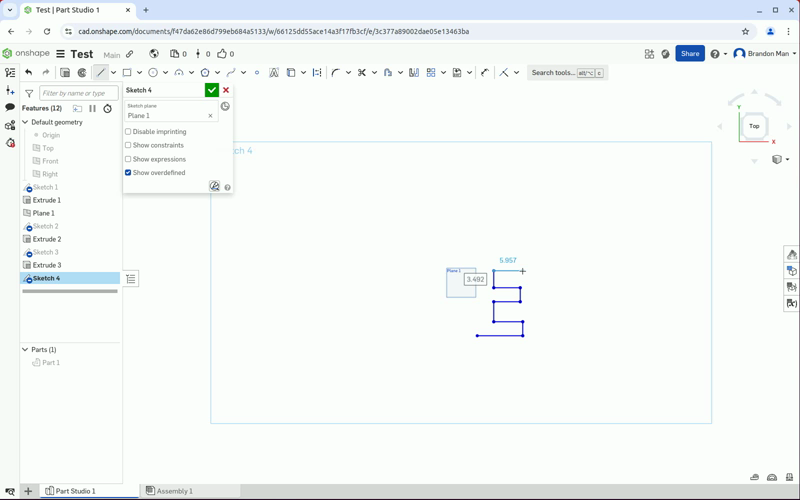
click(522, 270)
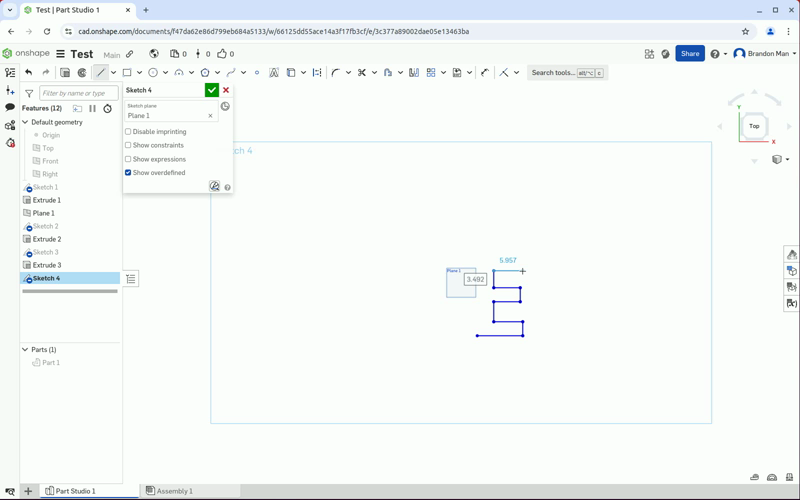
key_up(shift)
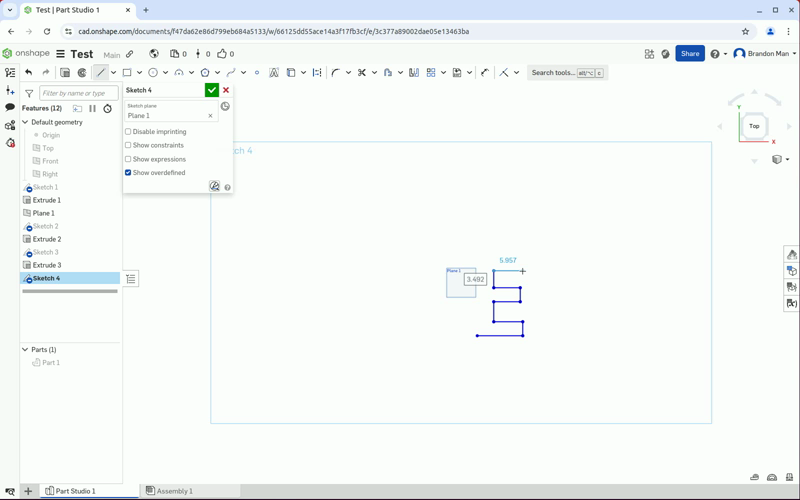
key_down(shift)
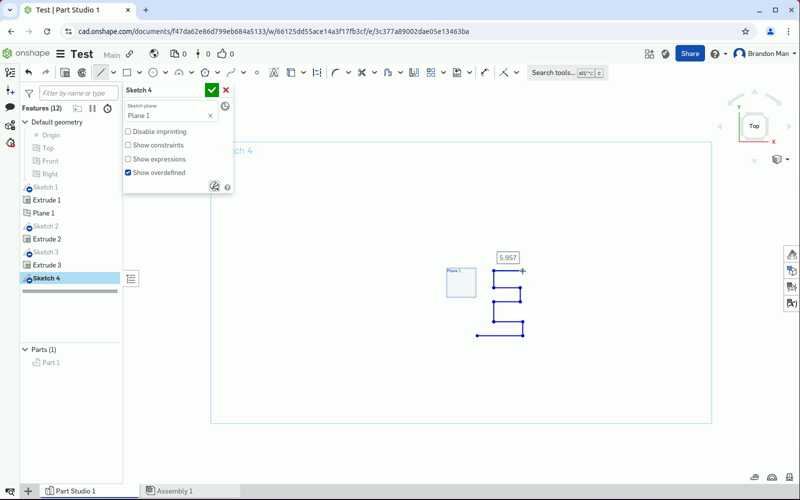
mouse_move(552, 270)
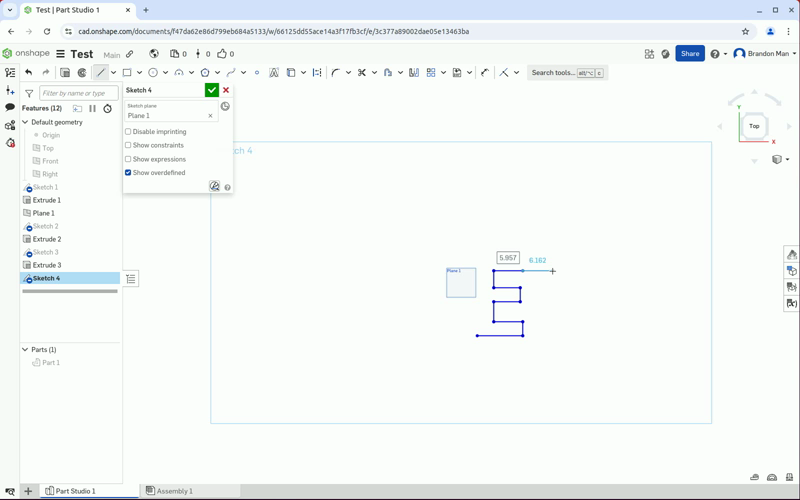
mouse_move(522, 256)
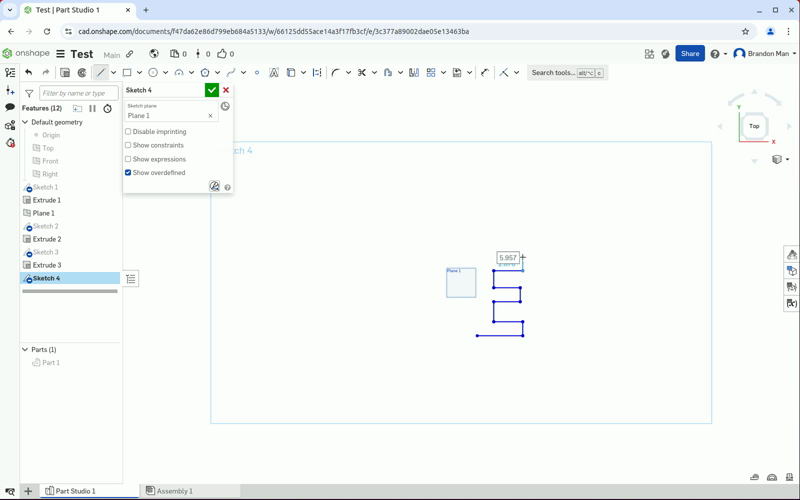
click(522, 256)
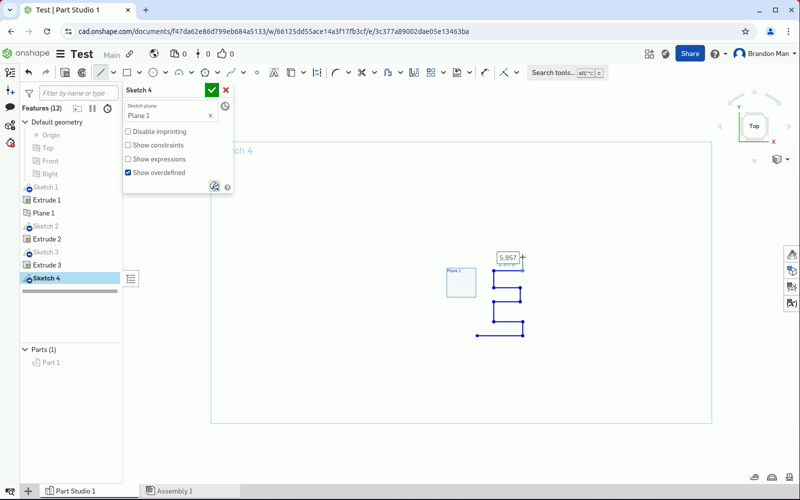
key_up(shift)
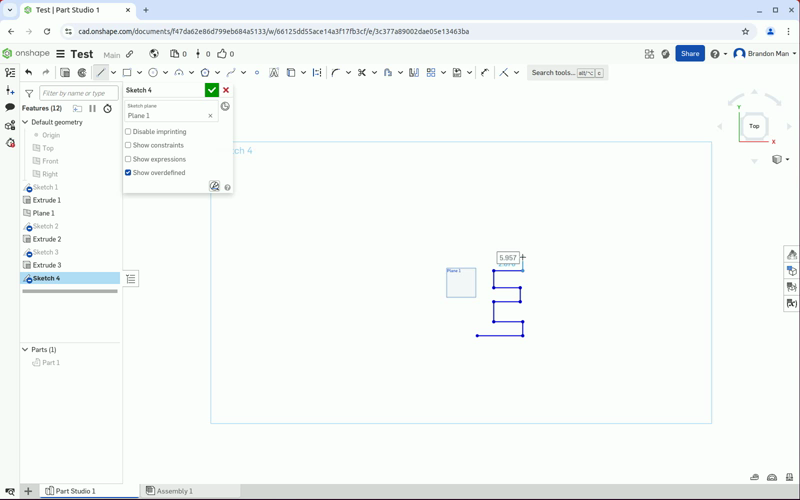
key_down(shift)
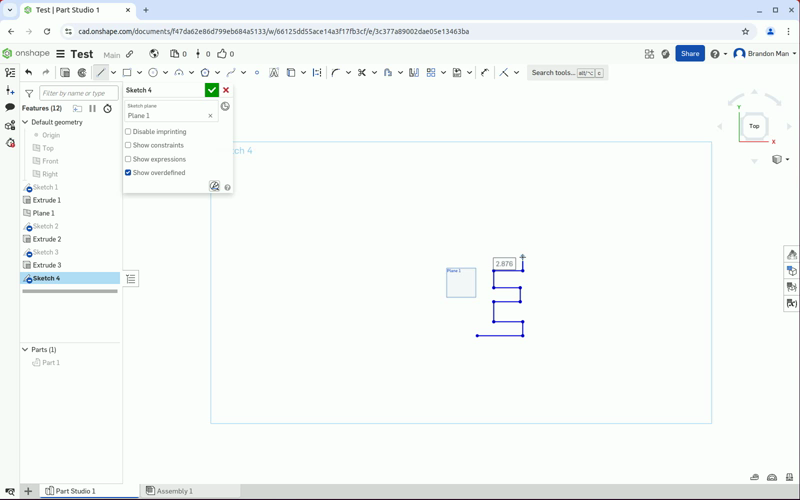
mouse_move(552, 256)
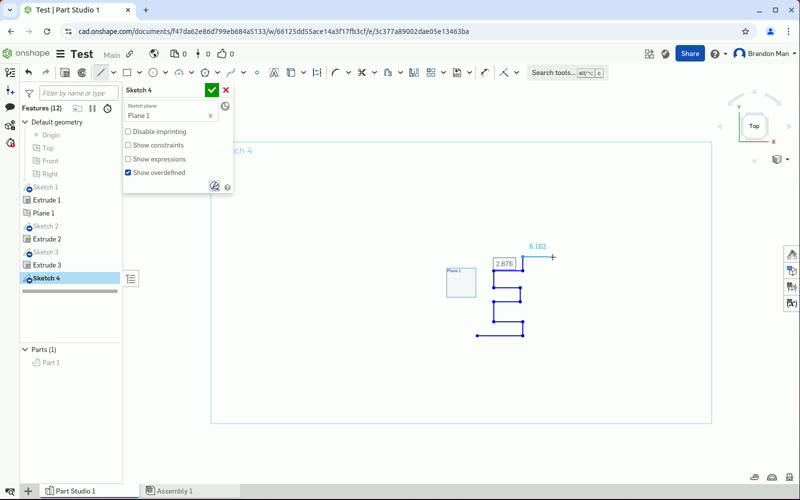
mouse_move(477, 256)
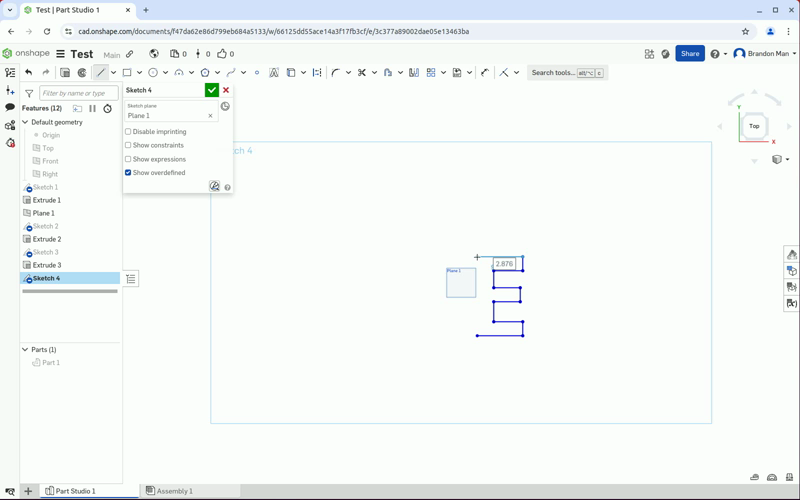
click(477, 256)
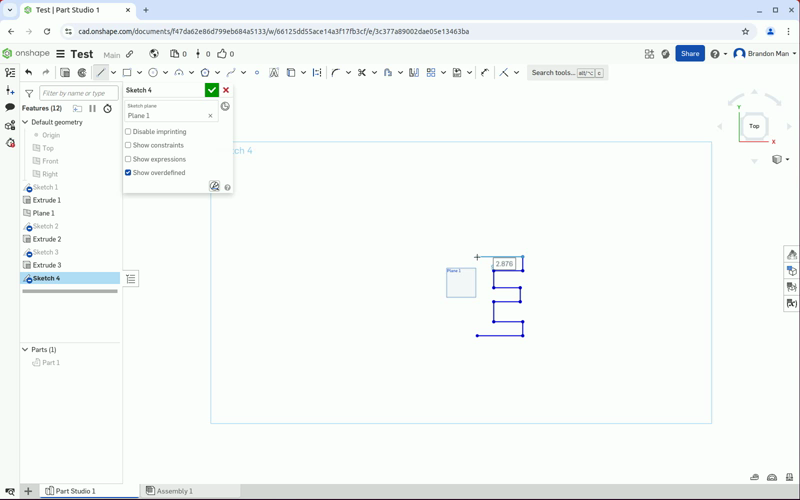
key_up(shift)
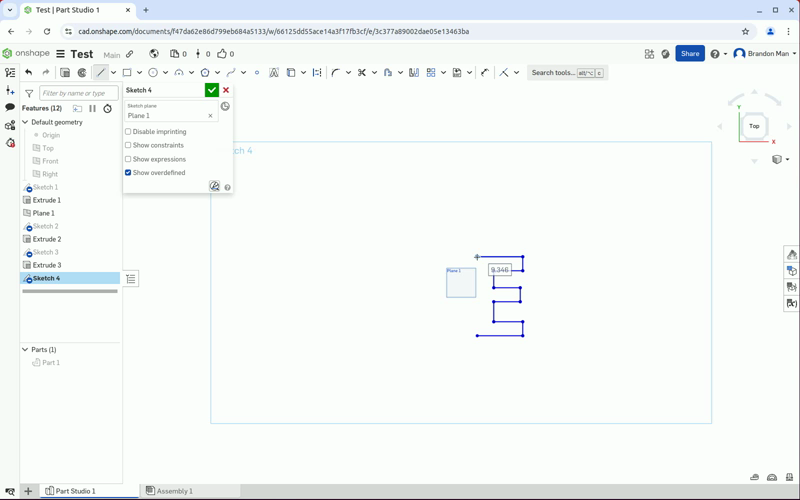
key_down(shift)
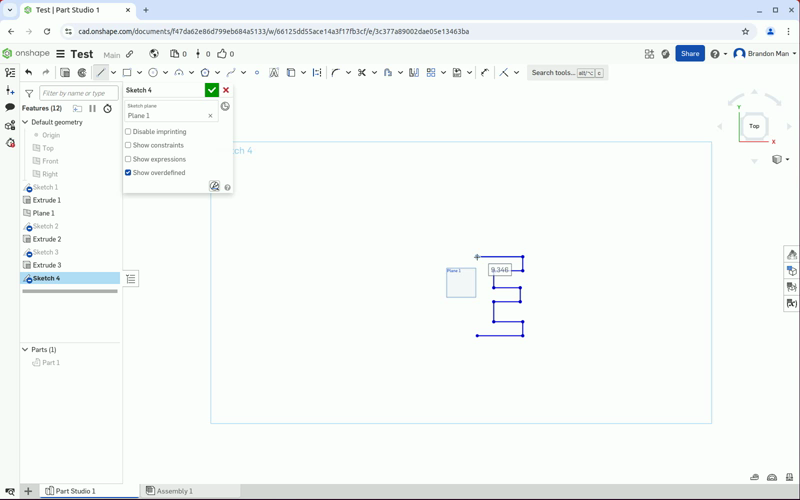
mouse_move(477, 335)
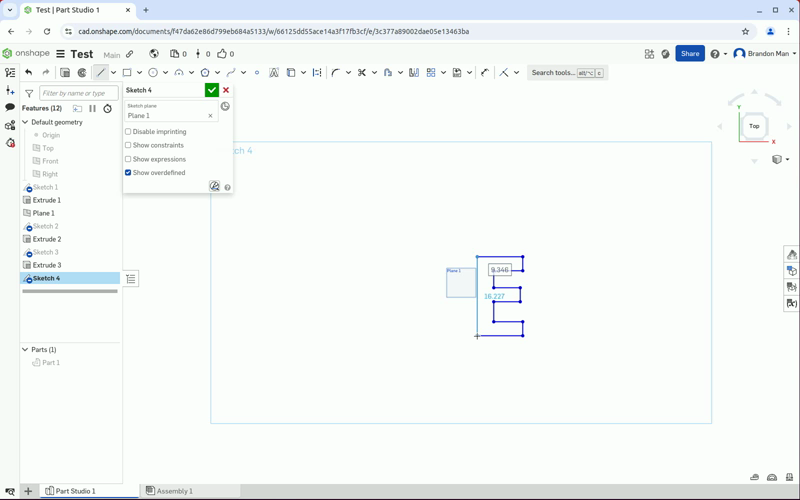
key_up(shift)
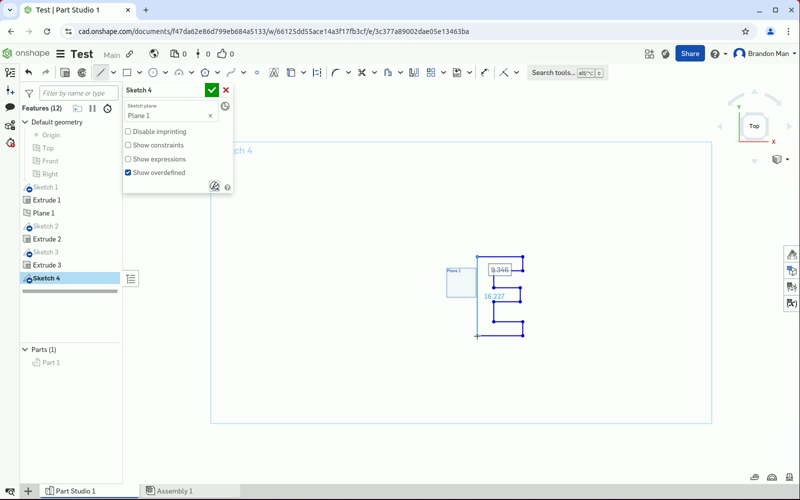
click(477, 335)
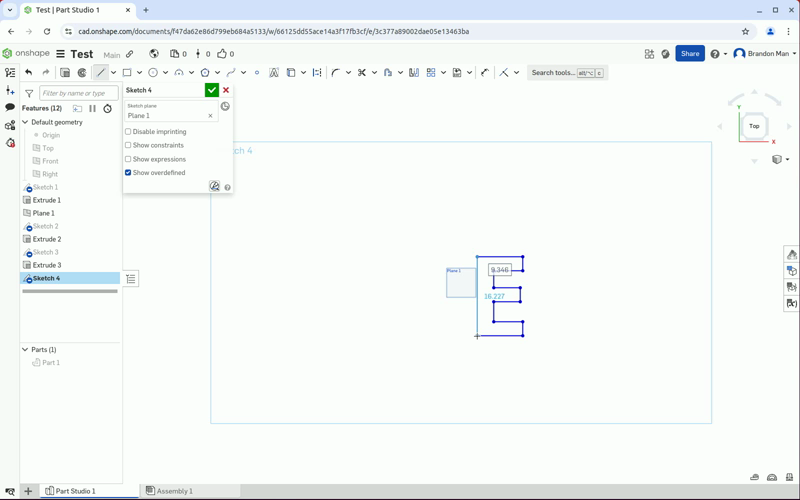
key(esc)
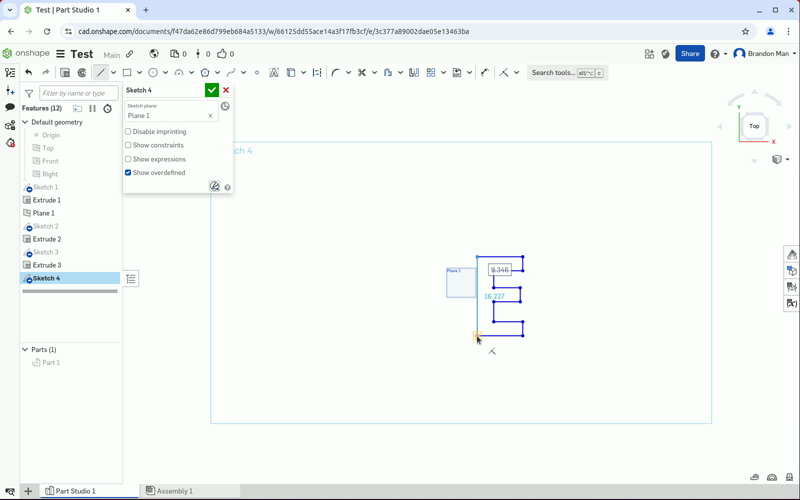
mouse_move(491, 298)
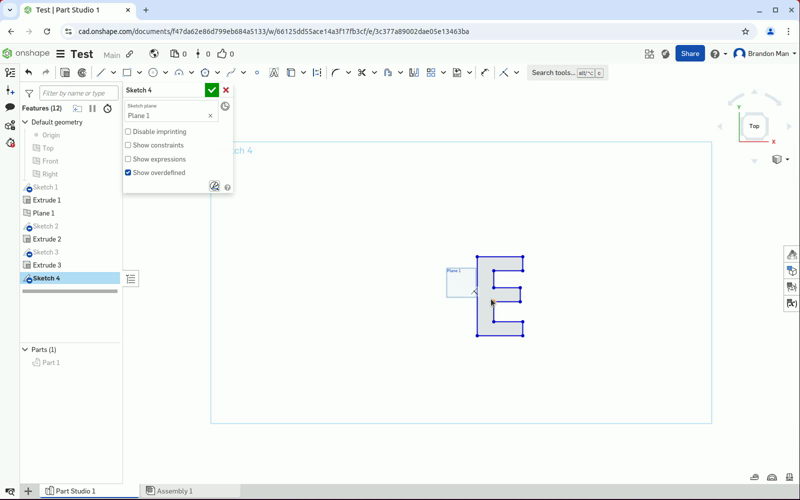
click(491, 298)
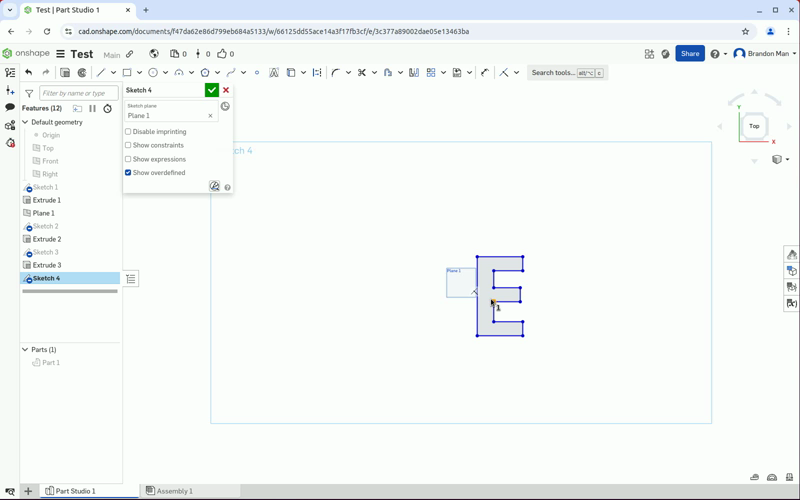
mouse_move(73, 352)
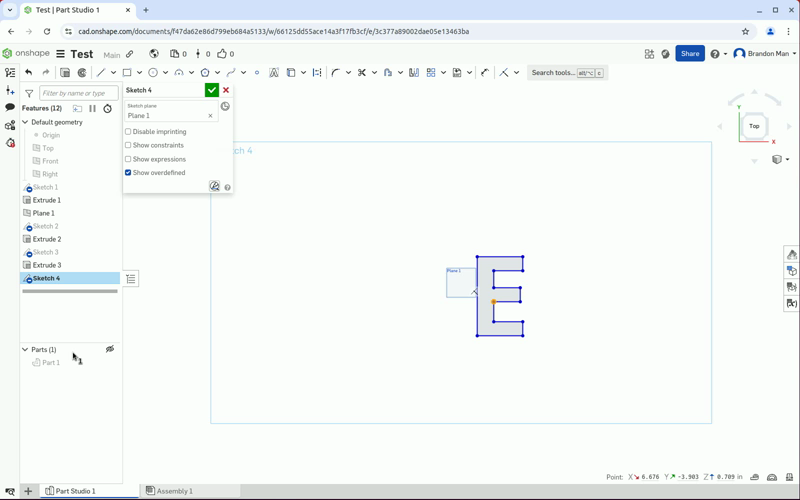
key(shift+y)
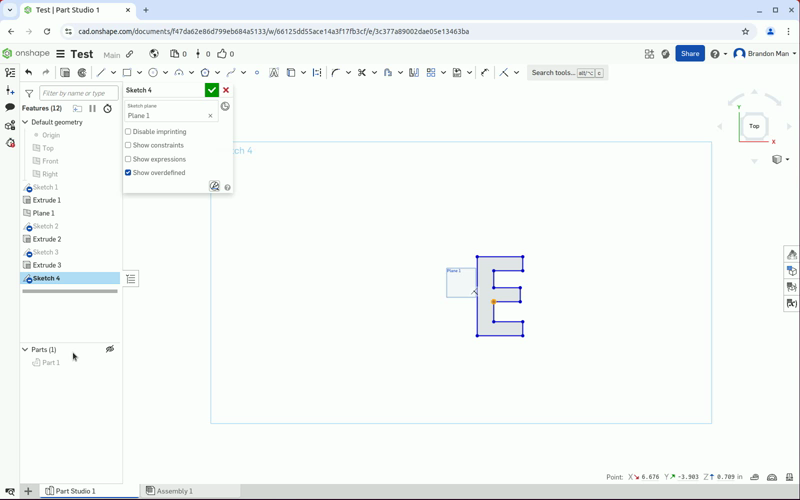
key(shift+e)
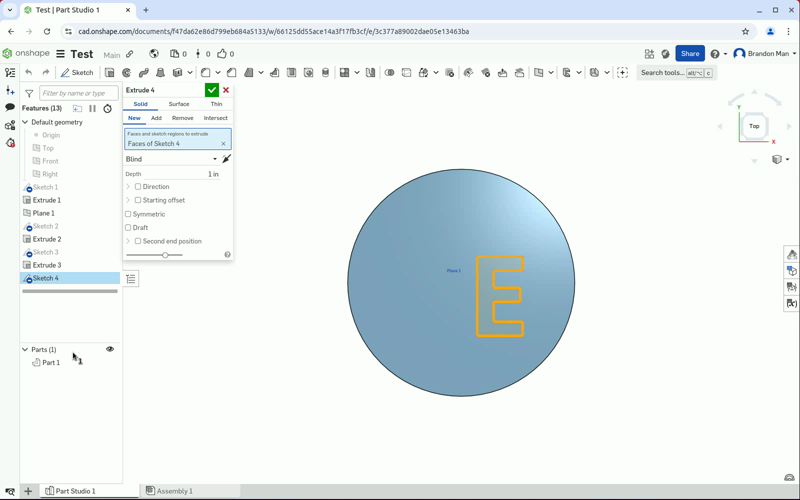
mouse_move(143, 106)
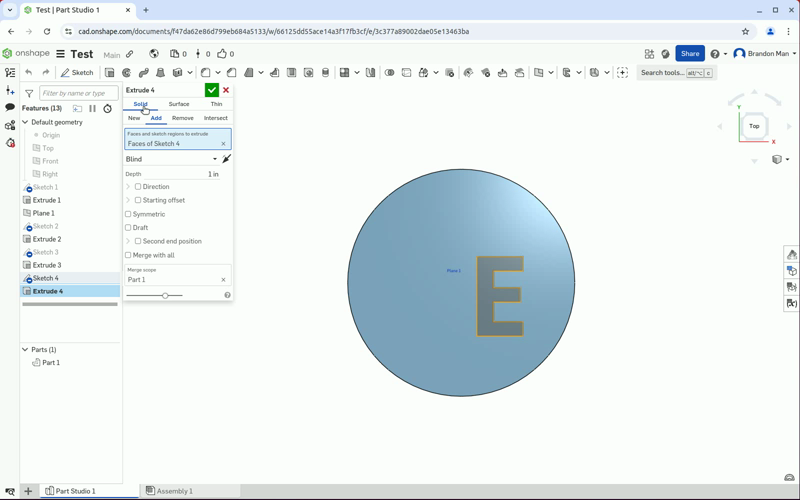
click(143, 106)
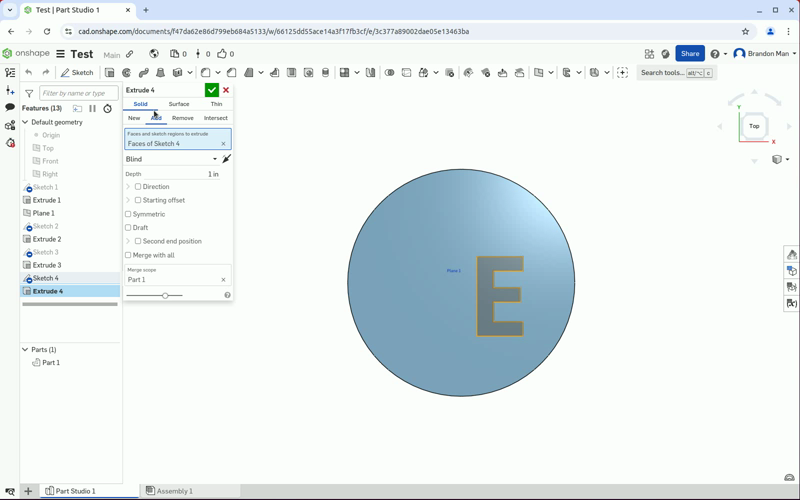
mouse_move(186, 120)
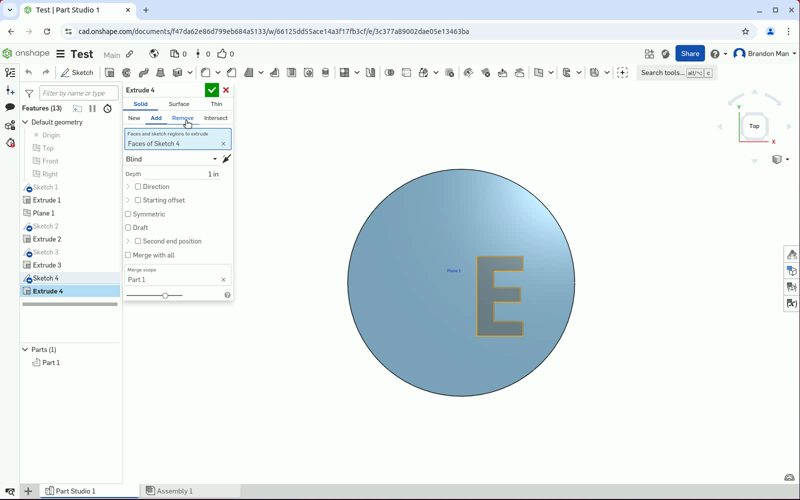
click(186, 120)
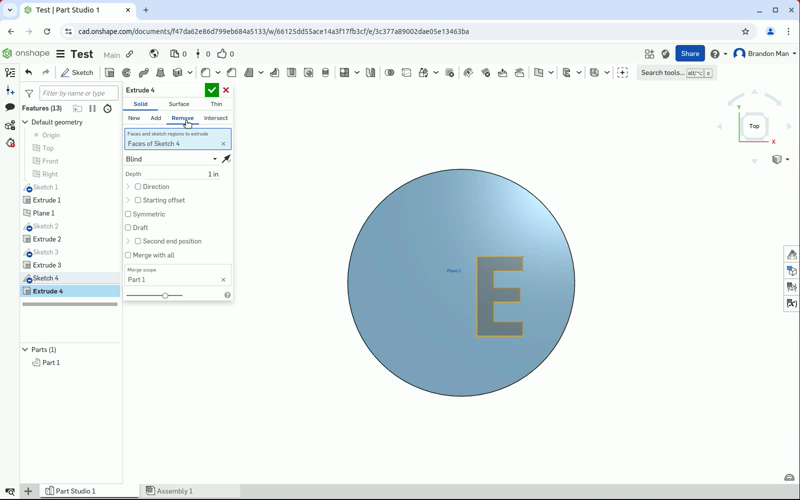
key(tab, 4)
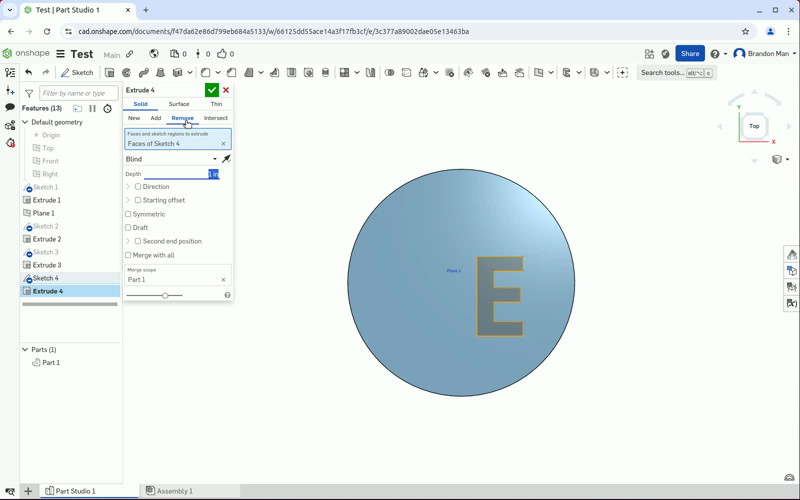
text(0.481)
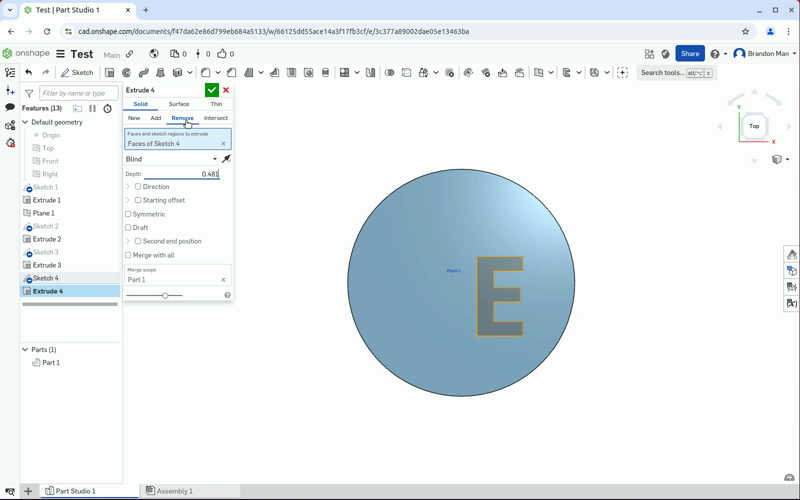
key(tab, 6)
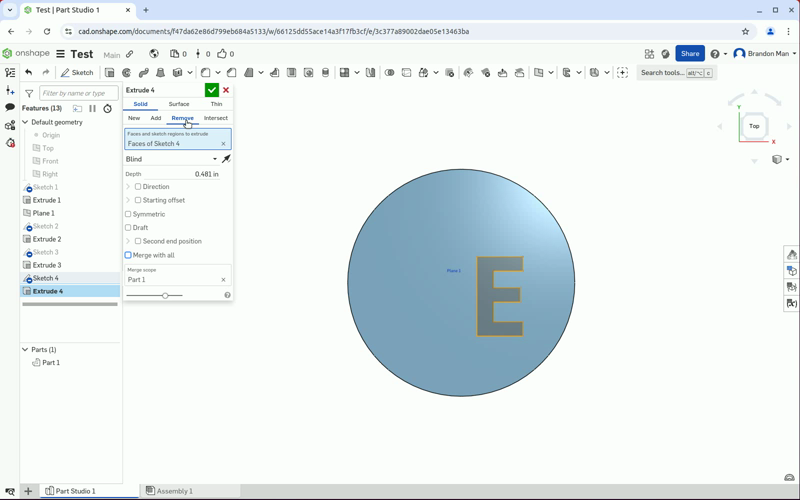
key(space)
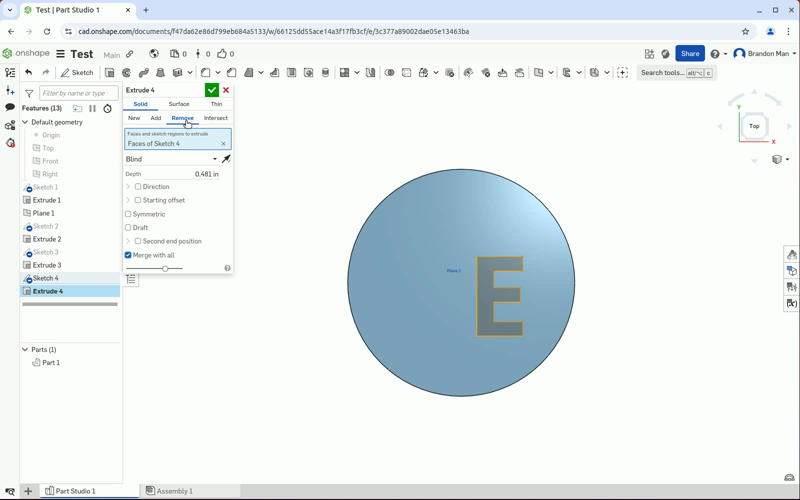
key(enter)
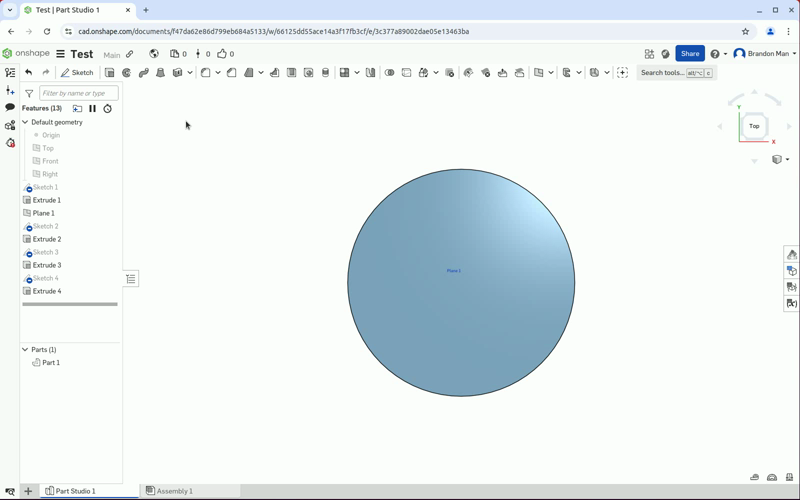
key(shift+h)
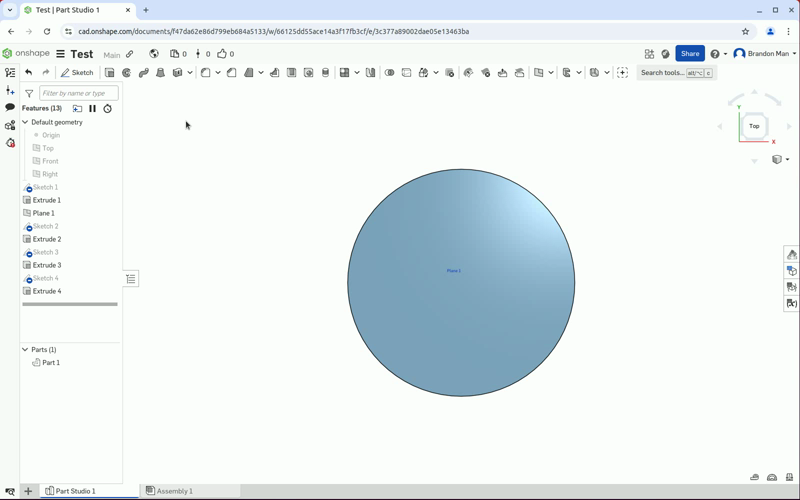
key(shift+h)
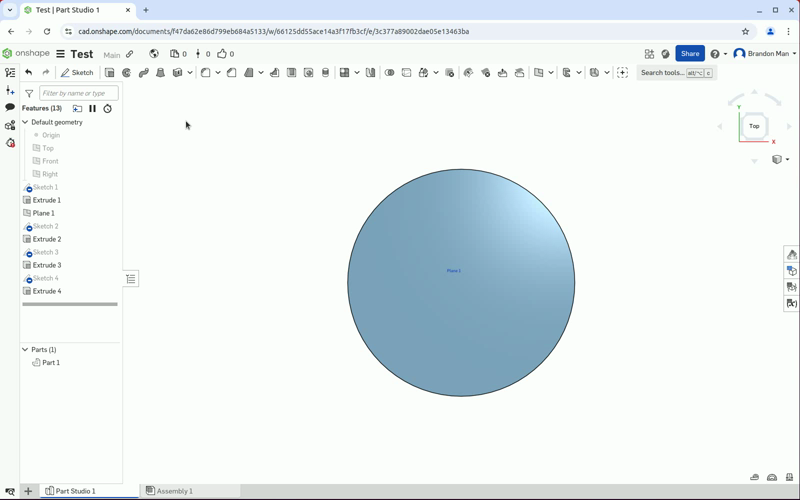
key(shift+7)
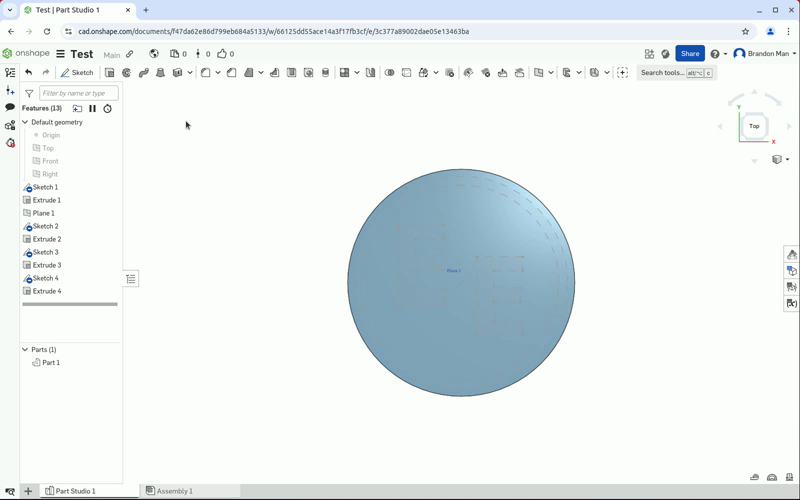
key(up, 3)
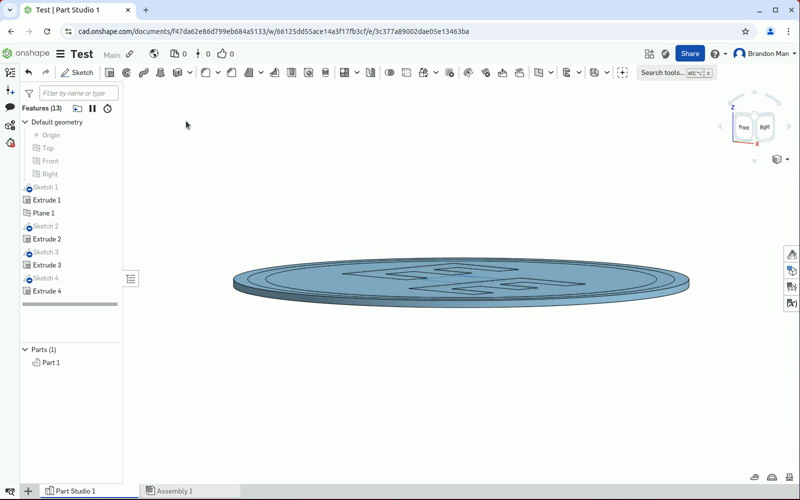
key(left, 3)
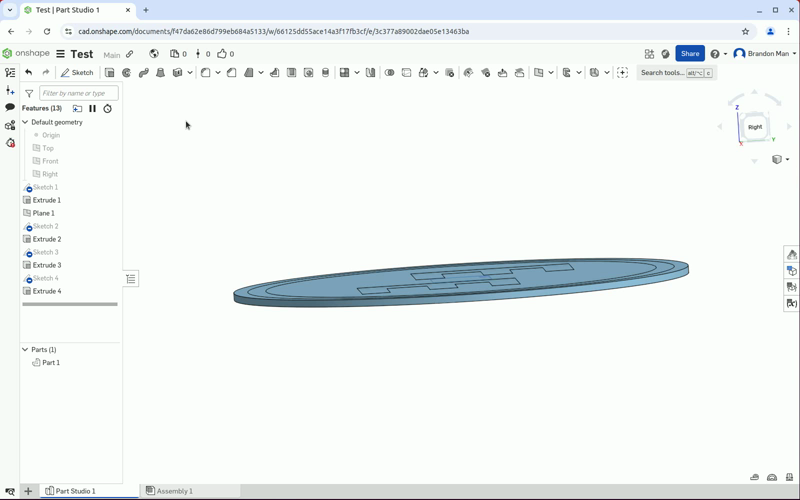
key(right, 3)
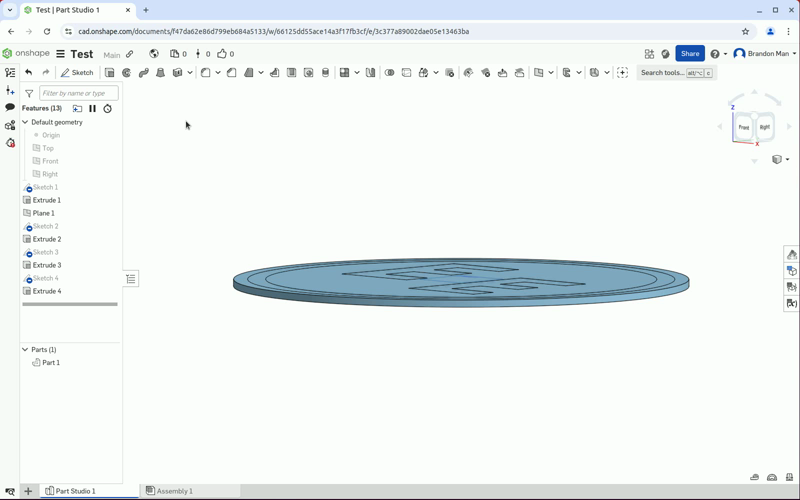
key(down, 3)
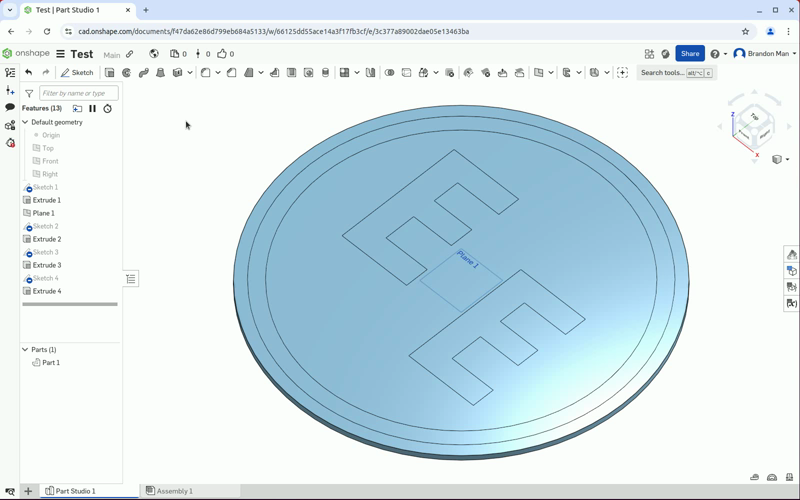
mouse_move(73, 189)
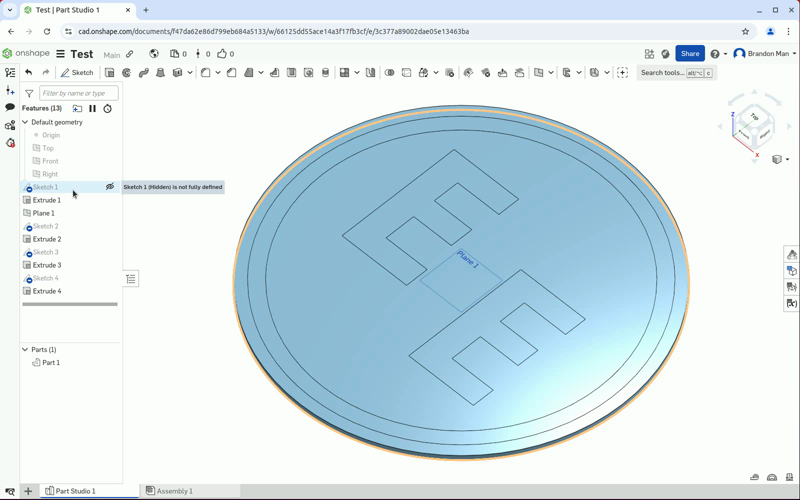
click(73, 189)